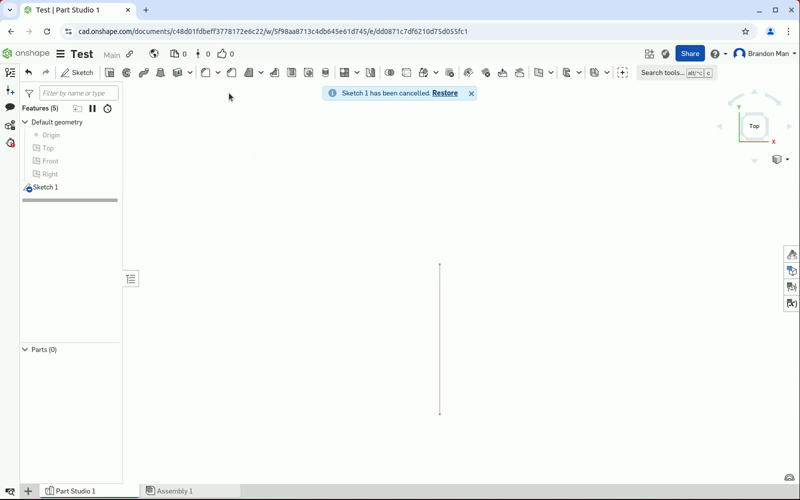
key(shift+h)
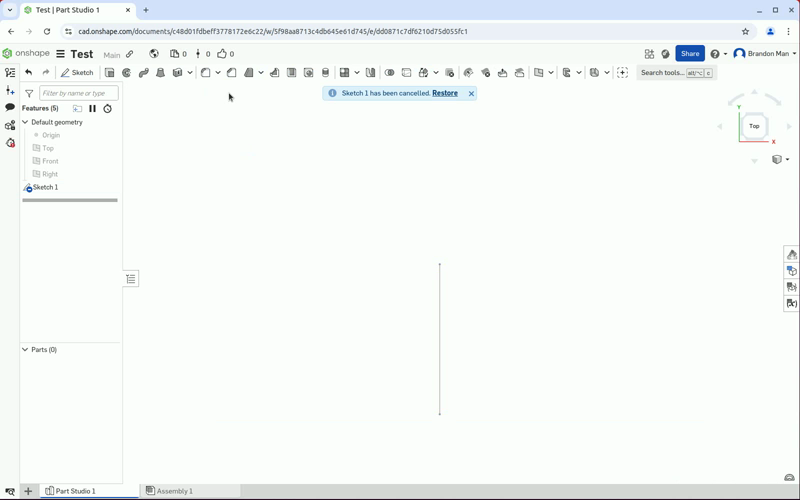
key(shift+s)
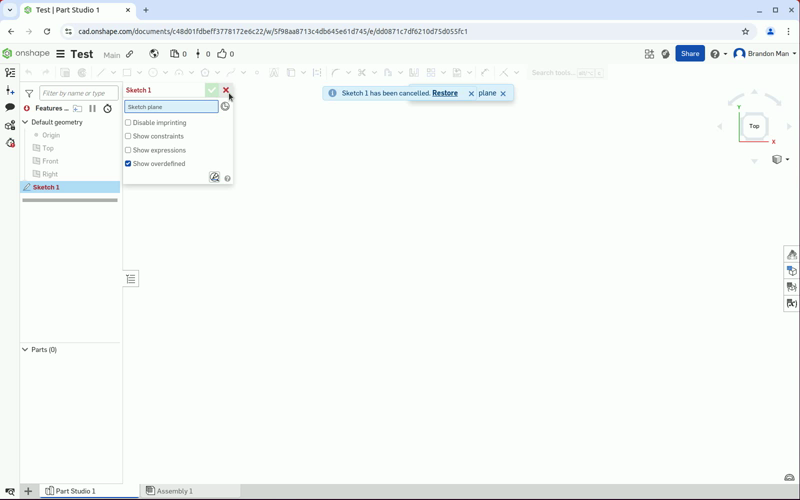
mouse_move(73, 150)
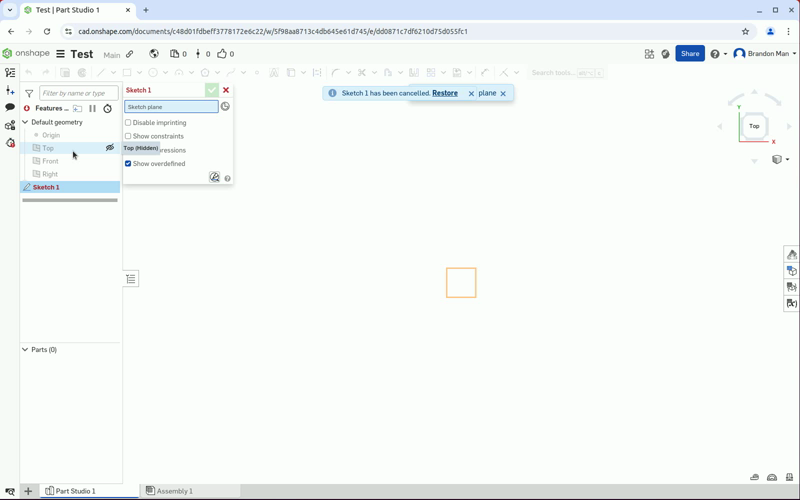
click(73, 150)
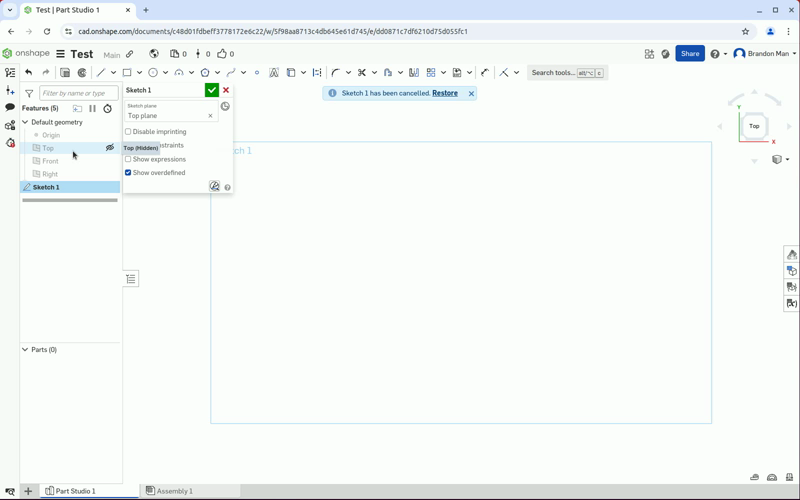
mouse_move(73, 352)
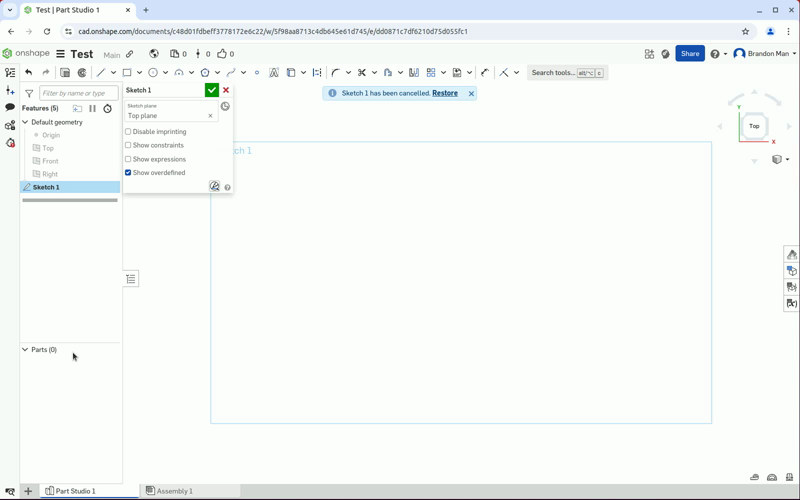
key(y)
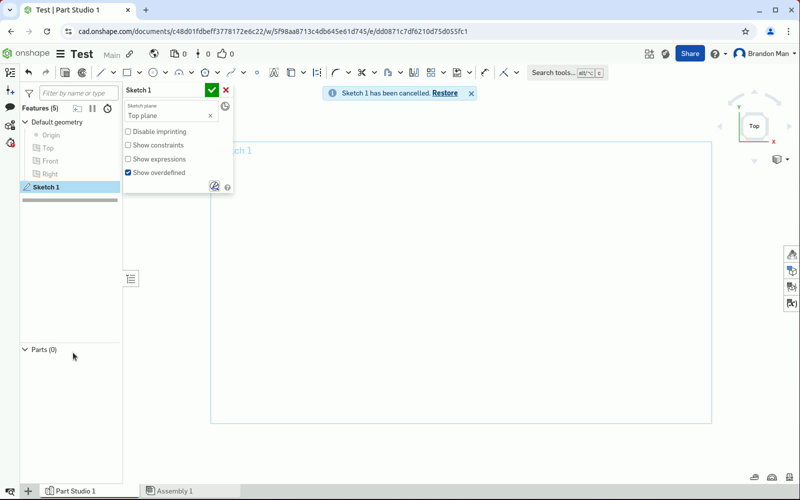
key(c)
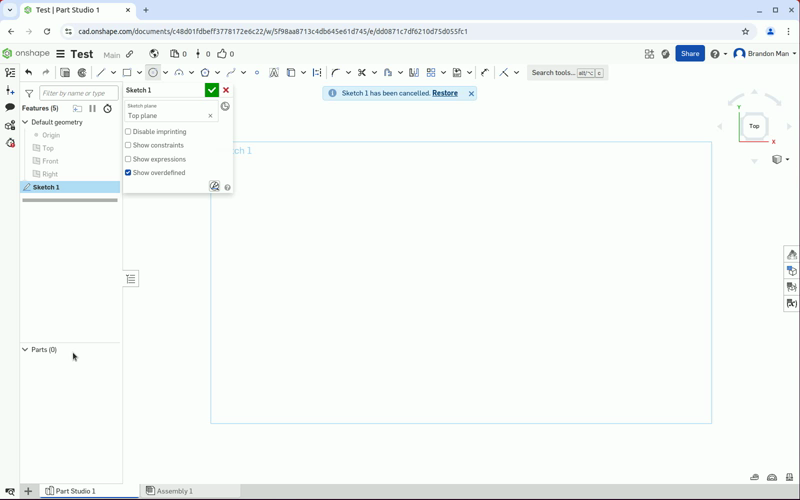
key_down(shift)
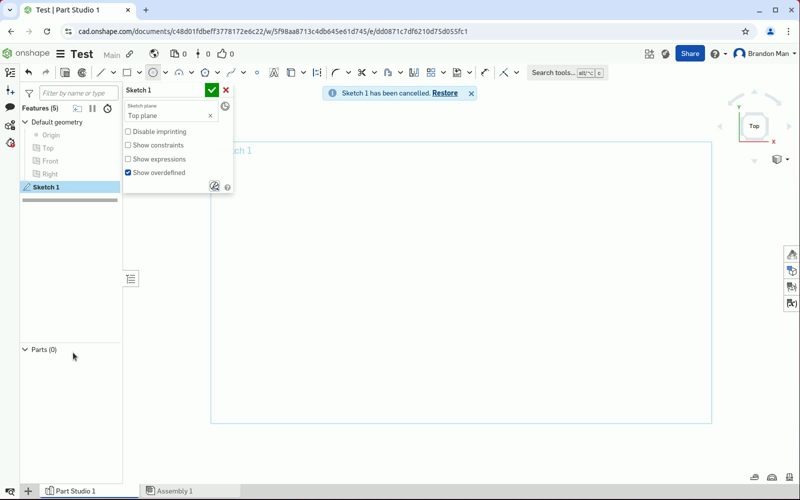
mouse_move(461, 282)
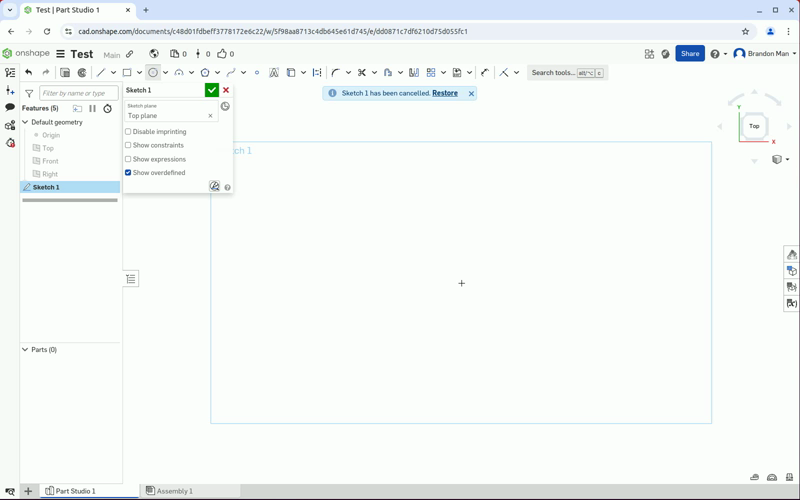
click(461, 282)
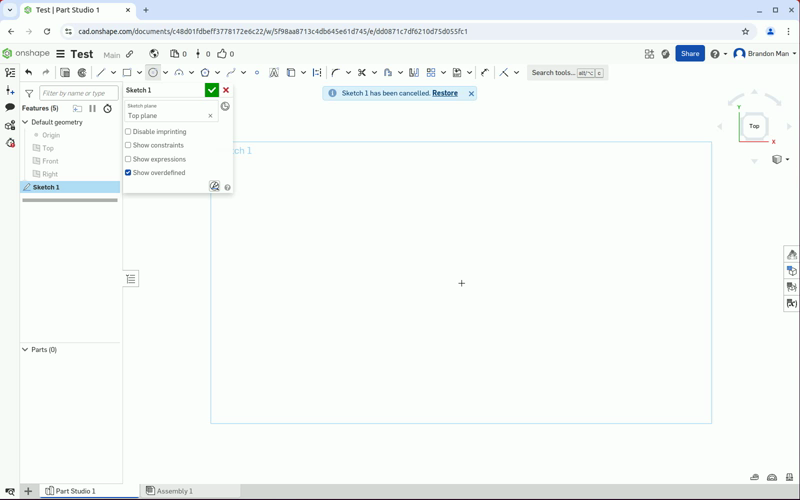
key_up(shift)
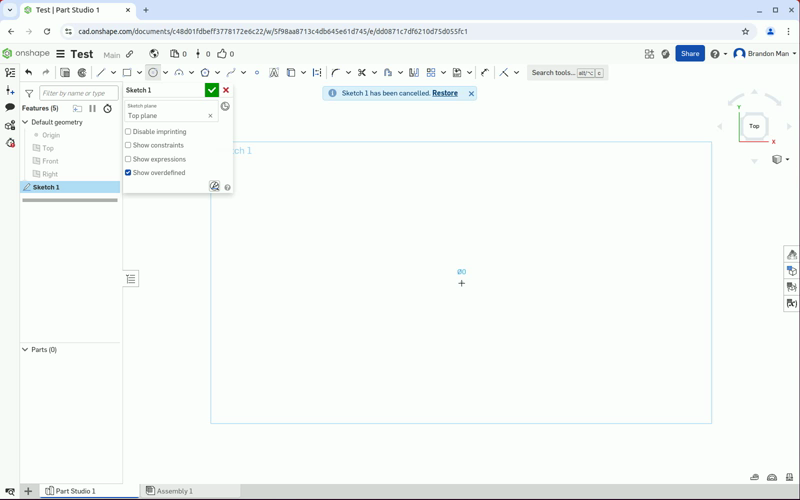
mouse_move(525, 282)
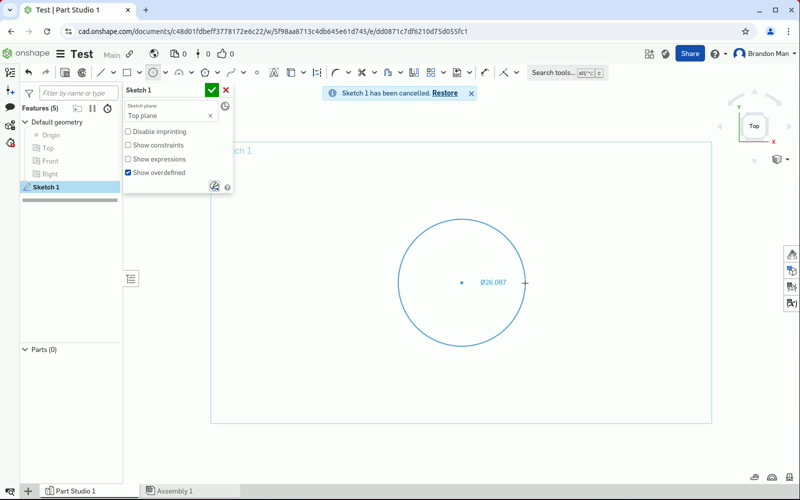
click(525, 282)
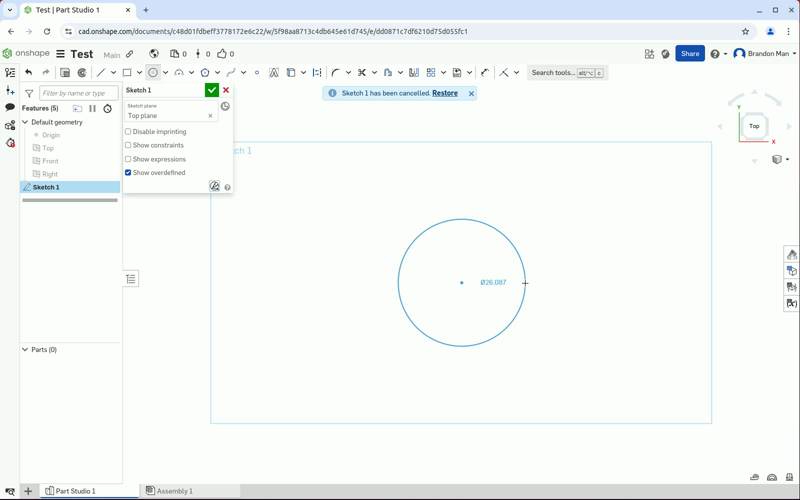
key(esc)
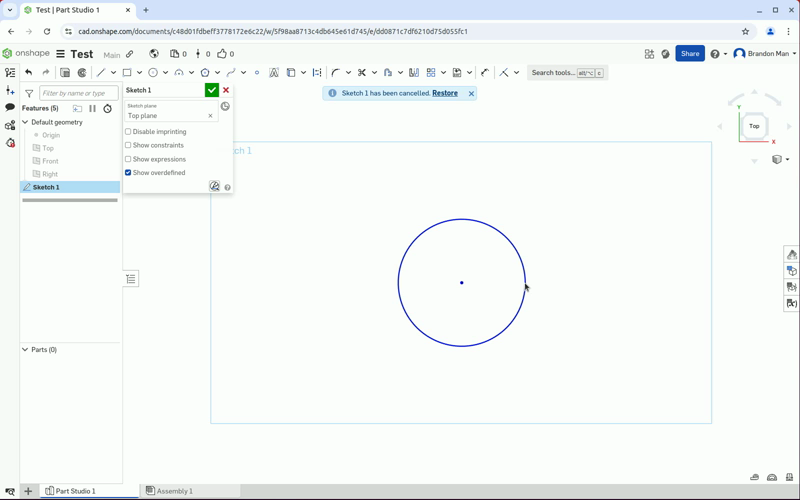
key(c)
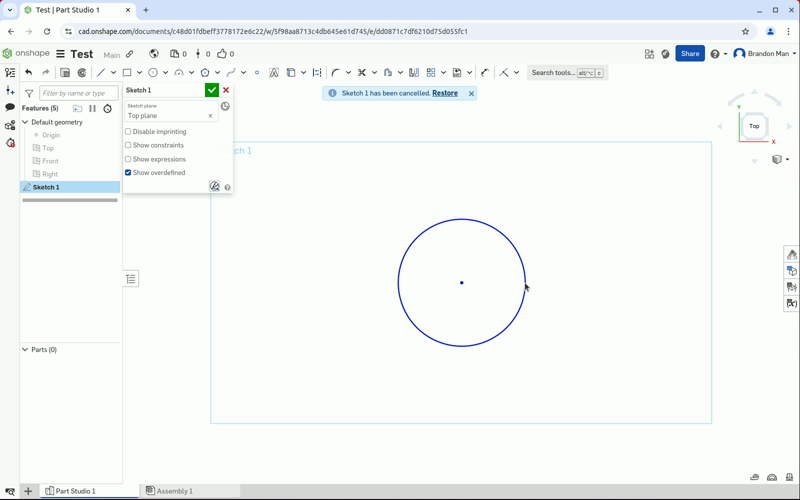
key_down(shift)
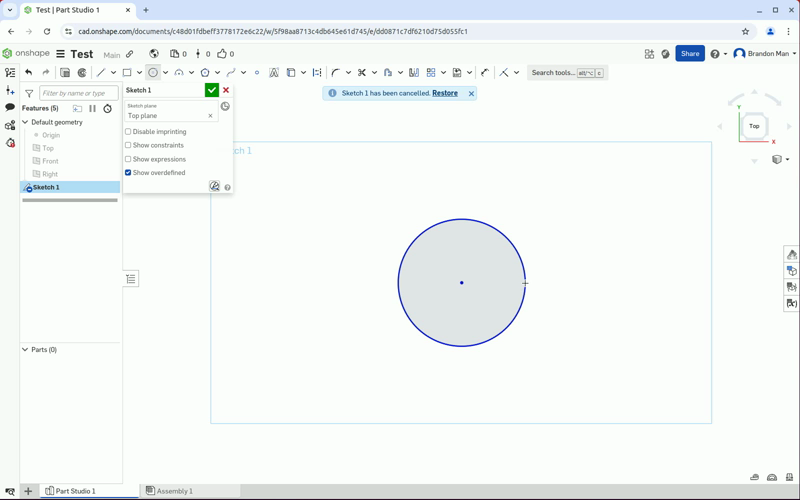
mouse_move(461, 282)
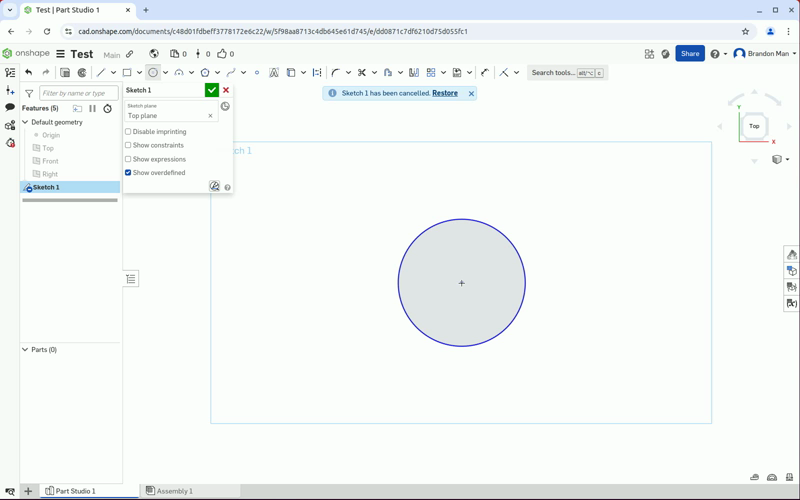
click(461, 282)
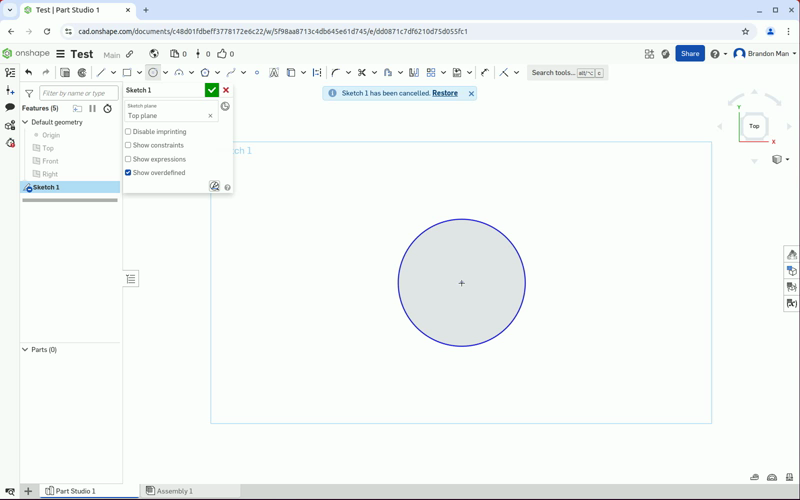
key_up(shift)
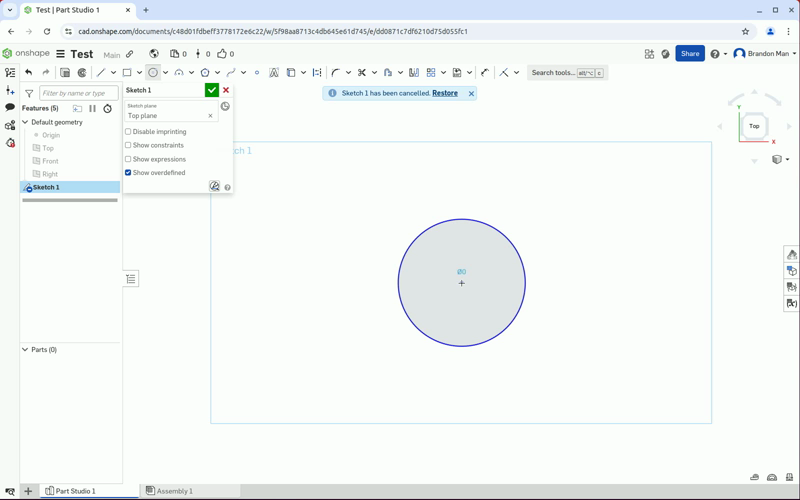
mouse_move(480, 282)
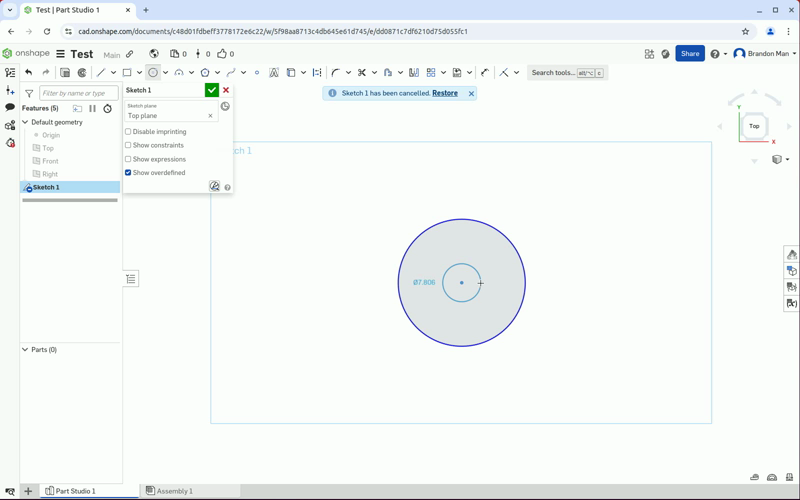
click(480, 282)
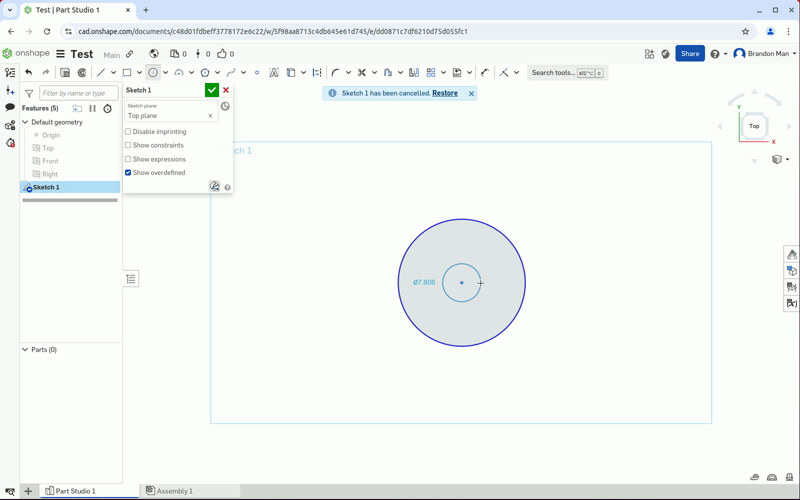
key(esc)
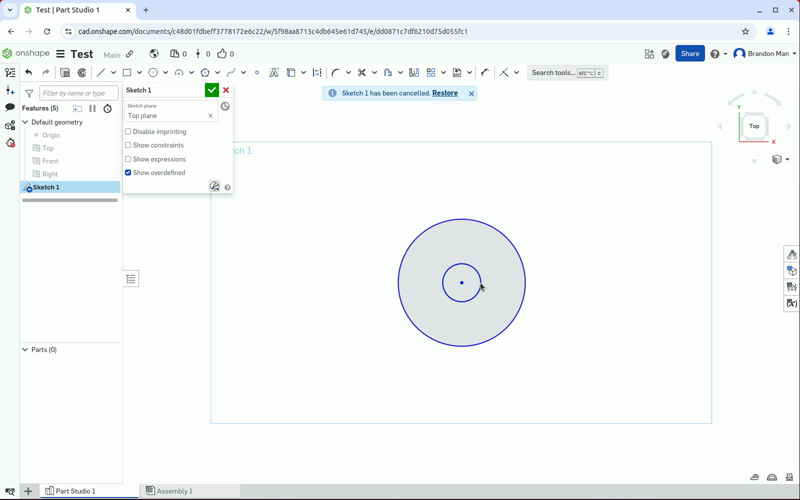
mouse_move(458, 252)
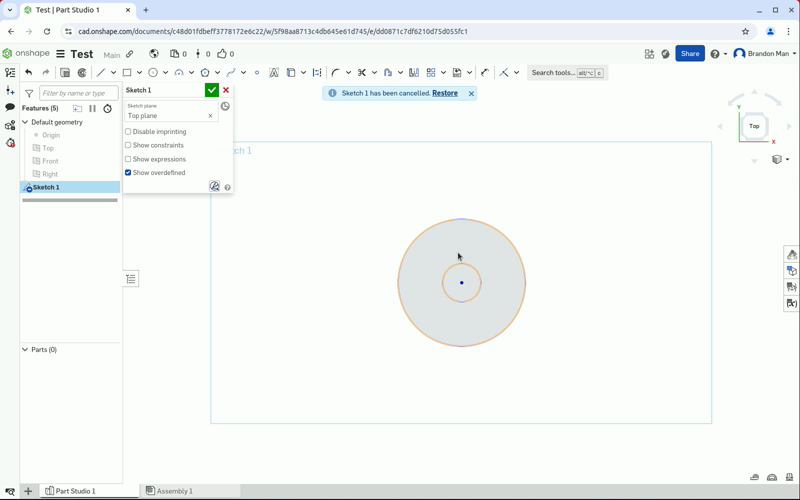
click(458, 252)
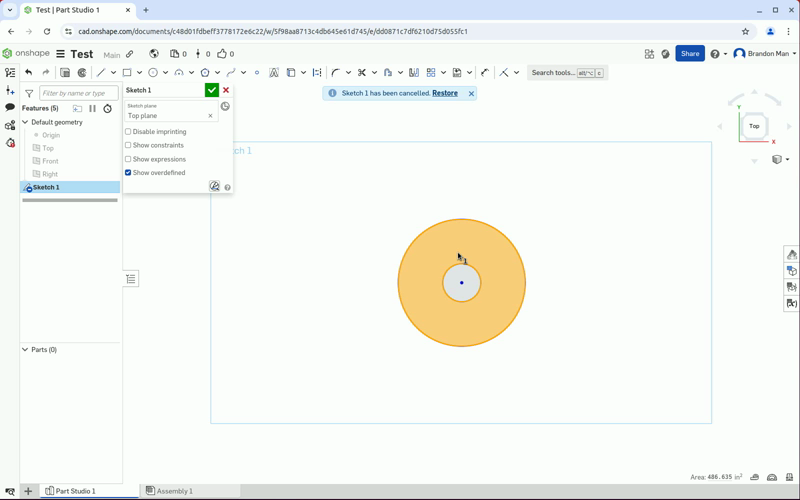
mouse_move(73, 352)
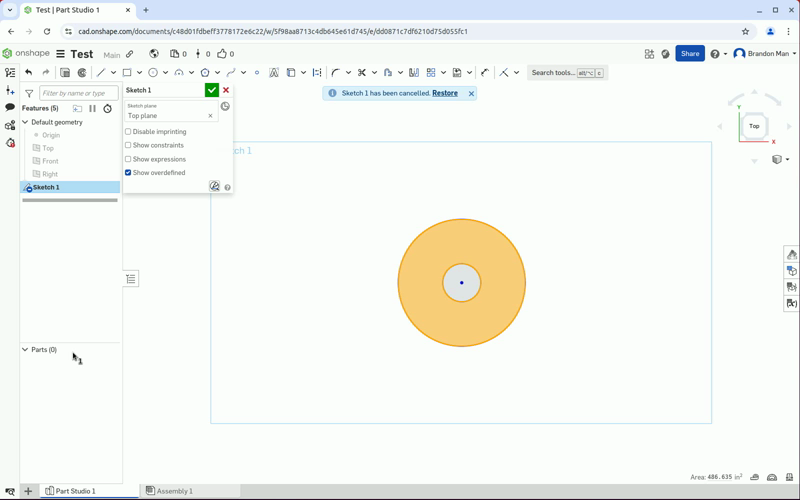
key(shift+y)
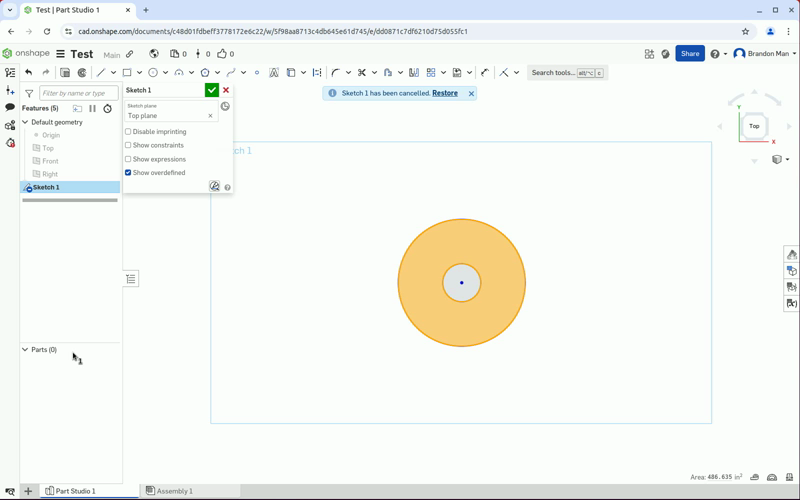
key(shift+e)
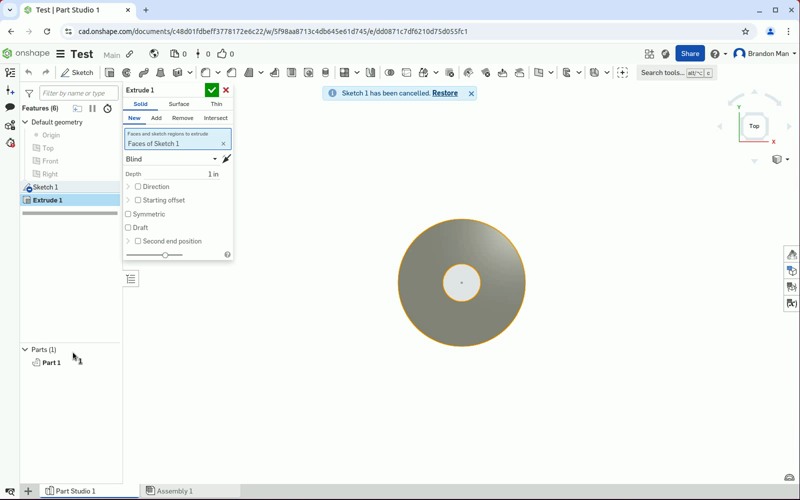
mouse_move(143, 106)
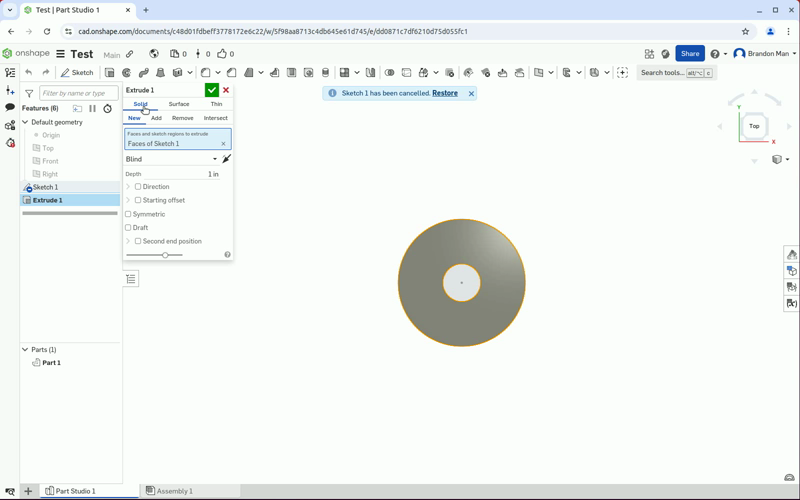
click(143, 106)
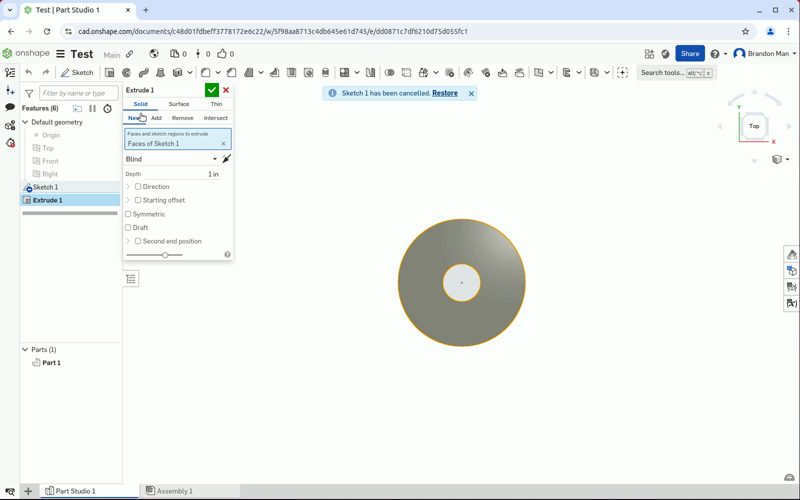
mouse_move(137, 120)
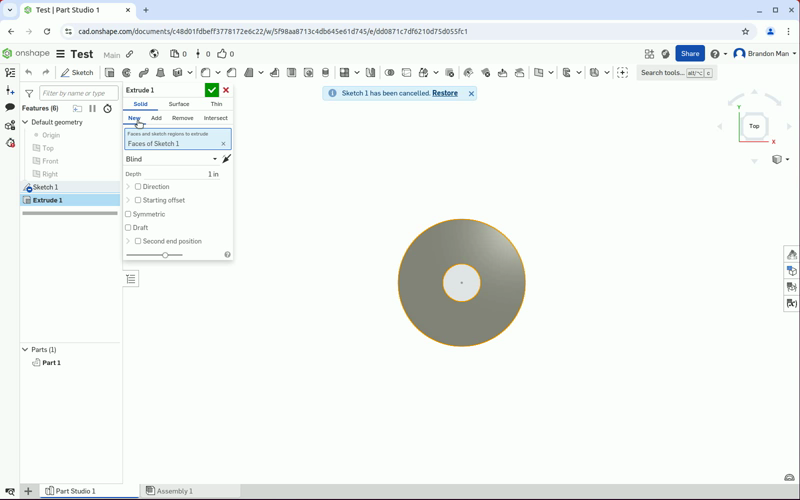
click(137, 120)
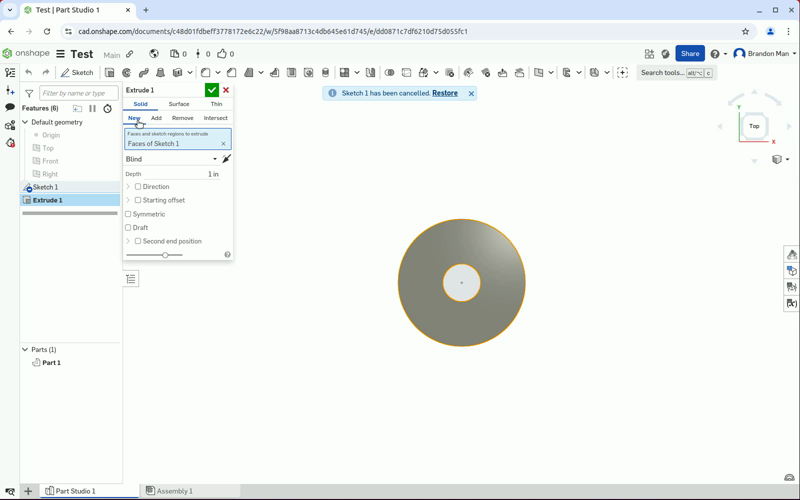
key(tab, 4)
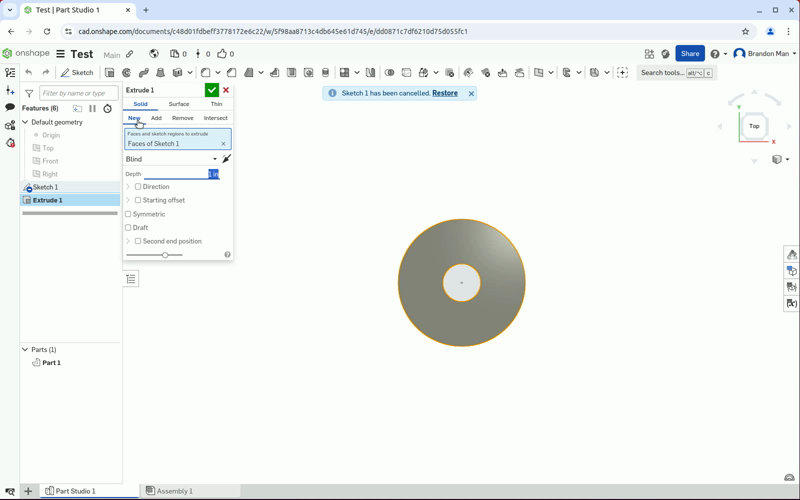
text(10.591)
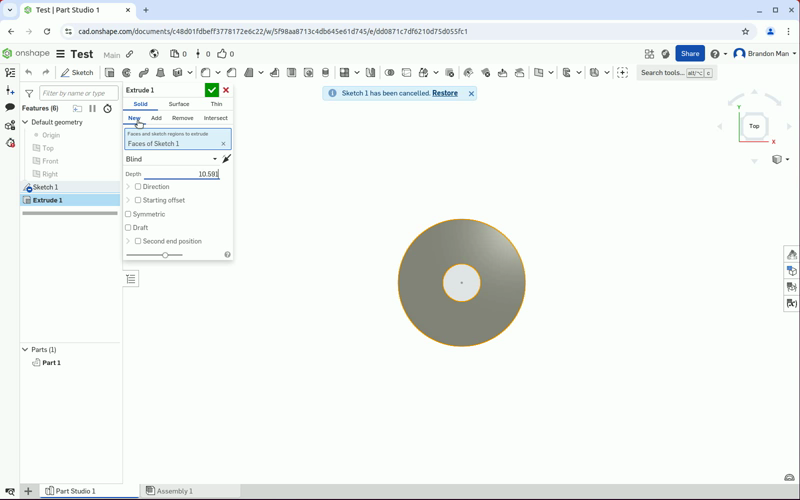
key(enter)
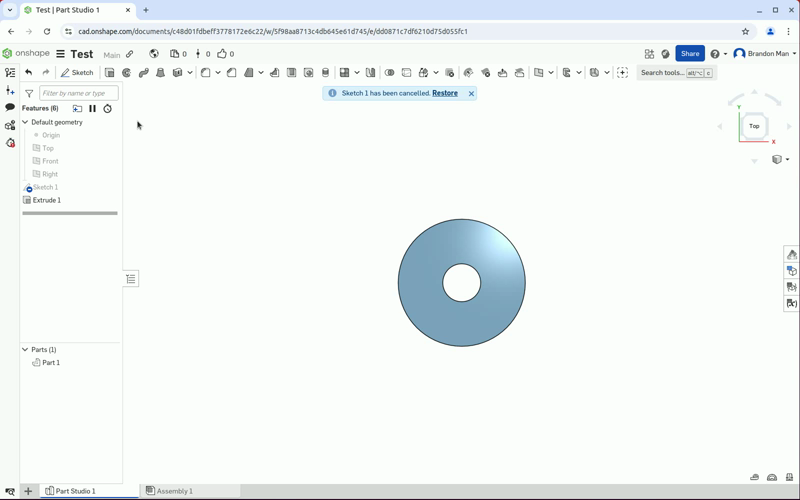
key(shift+h)
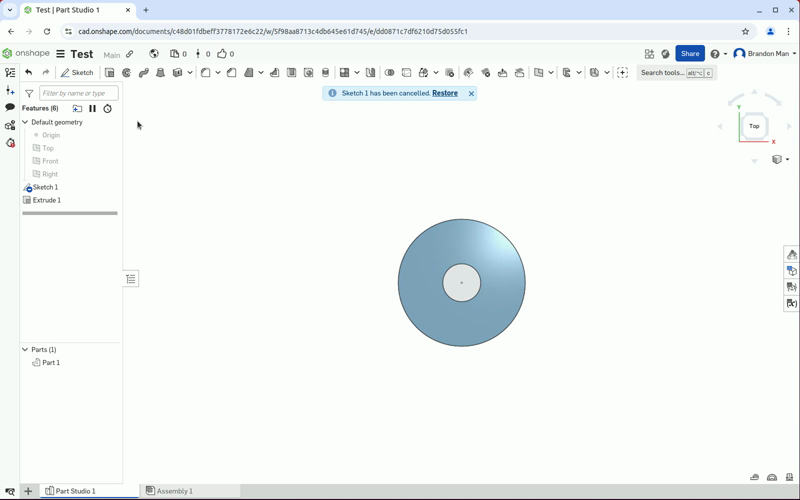
key(shift+h)
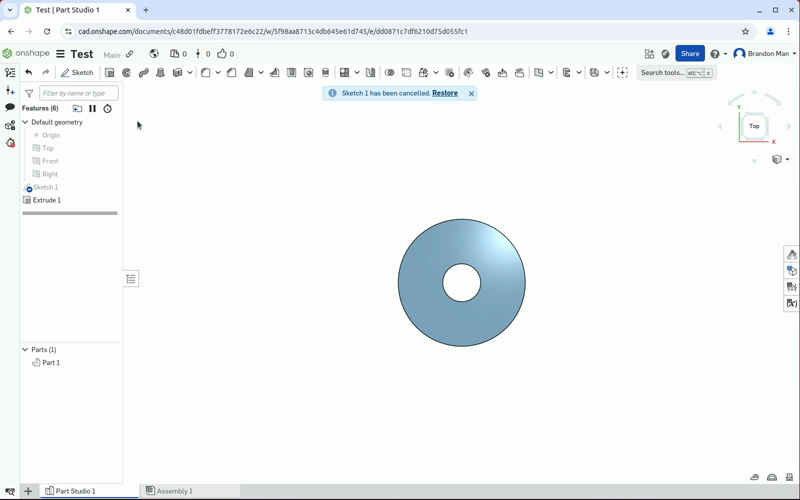
mouse_move(73, 189)
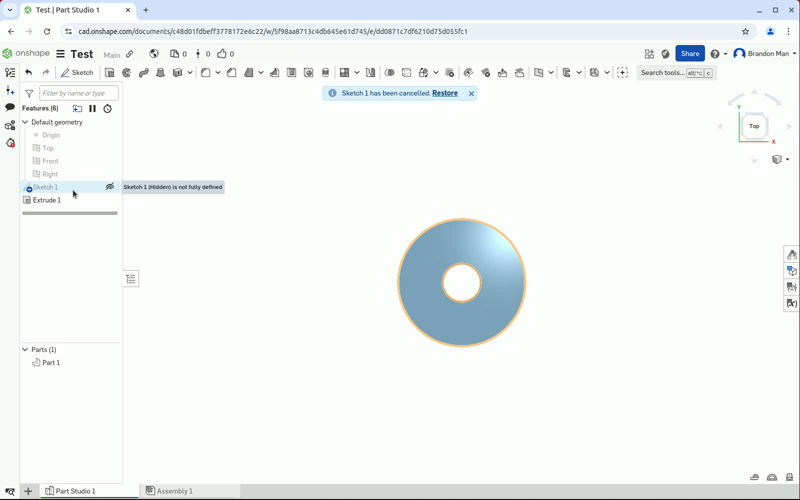
click(73, 189)
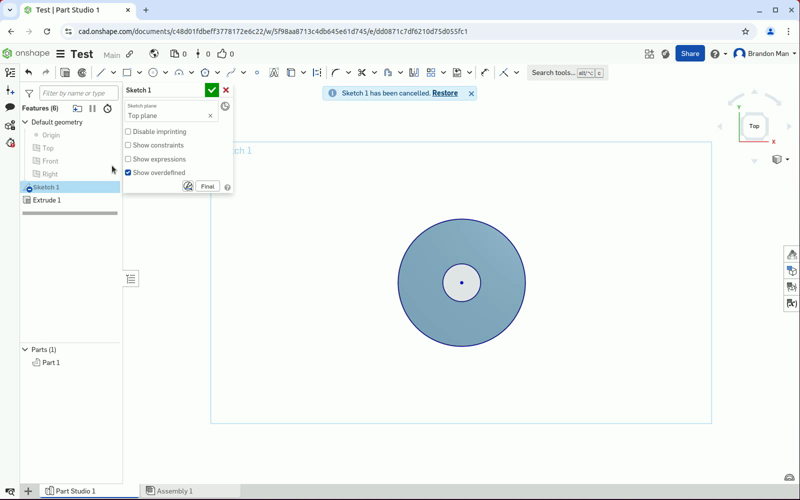
mouse_move(229, 92)
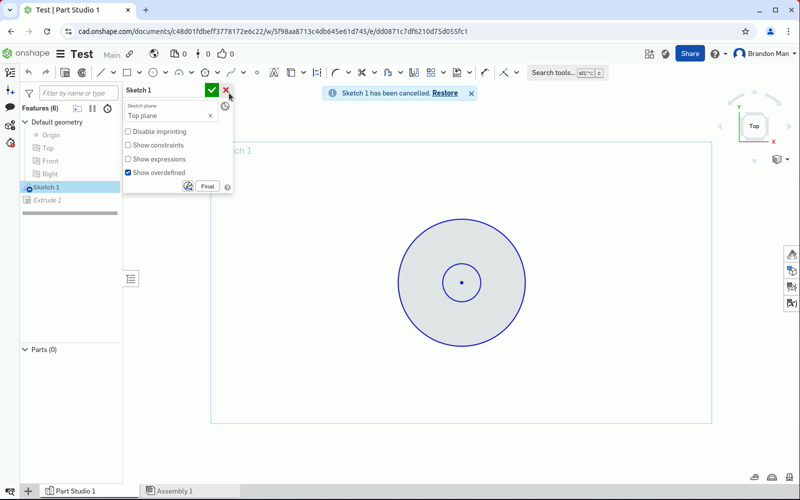
click(229, 92)
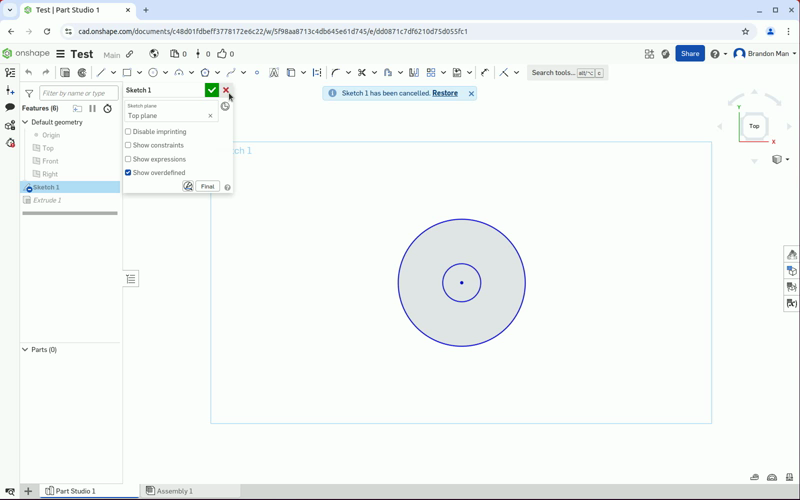
key(shift+s)
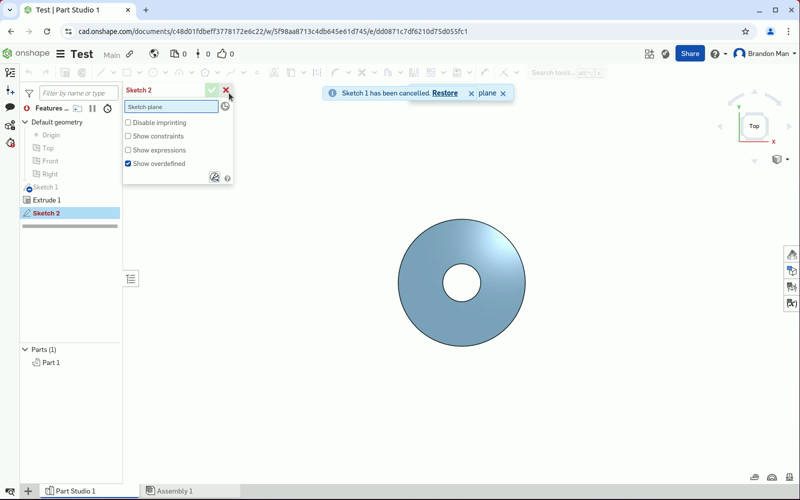
mouse_move(73, 150)
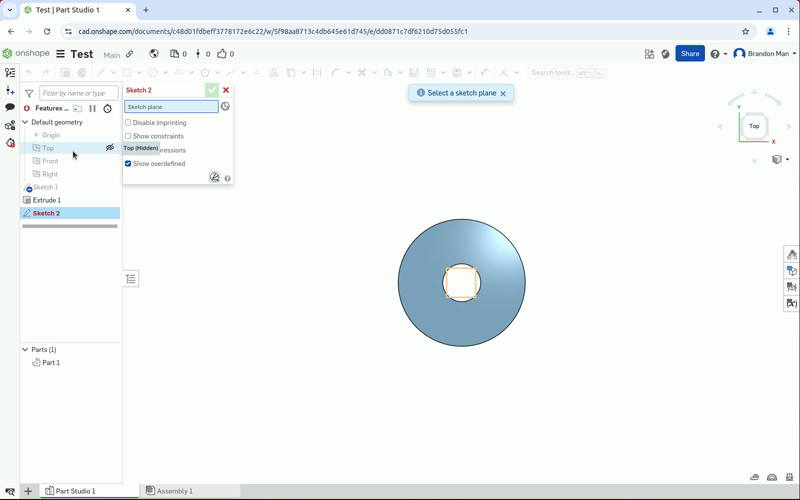
click(73, 150)
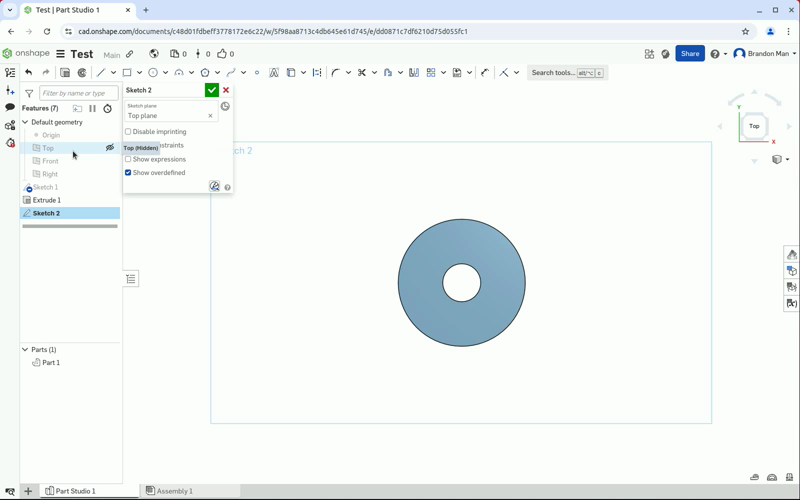
mouse_move(73, 352)
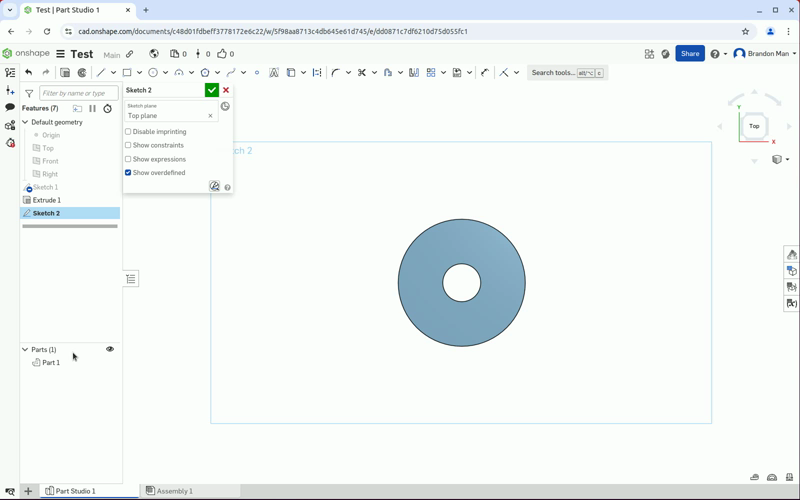
key(y)
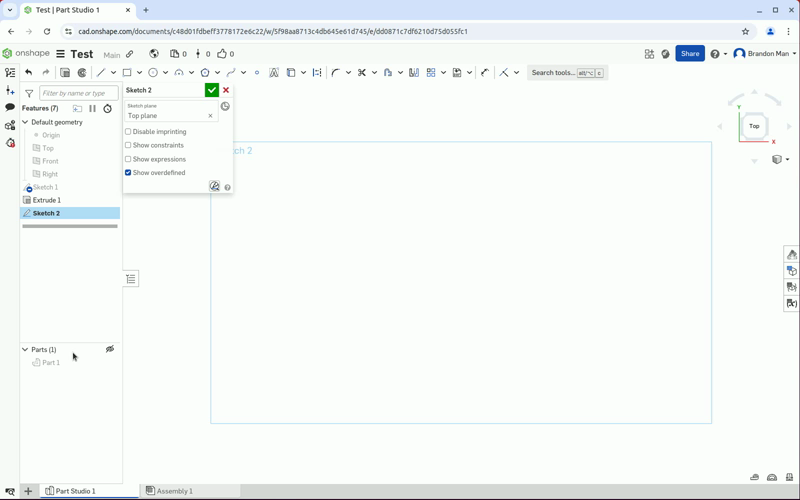
key(c)
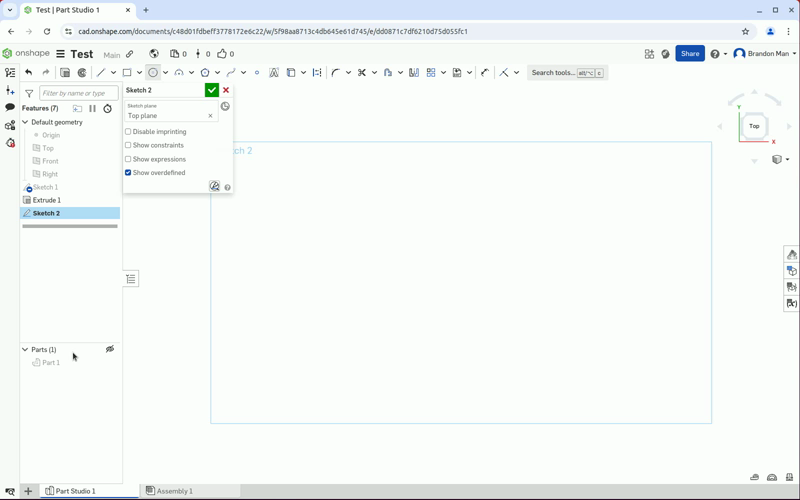
key_down(shift)
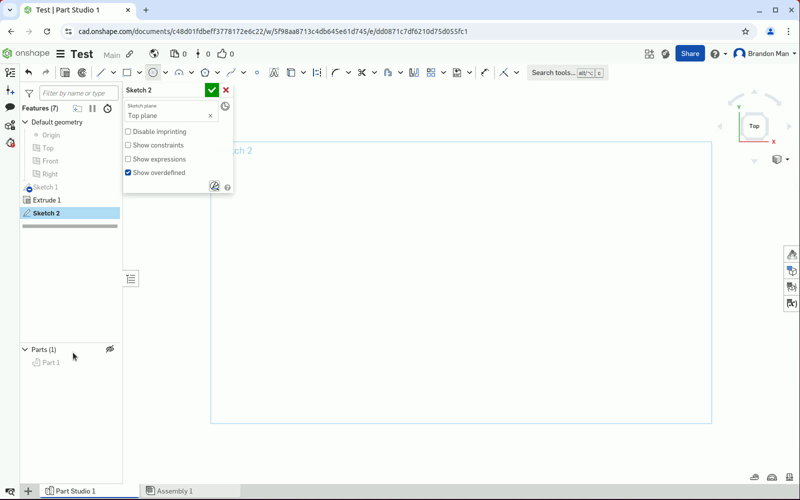
mouse_move(461, 282)
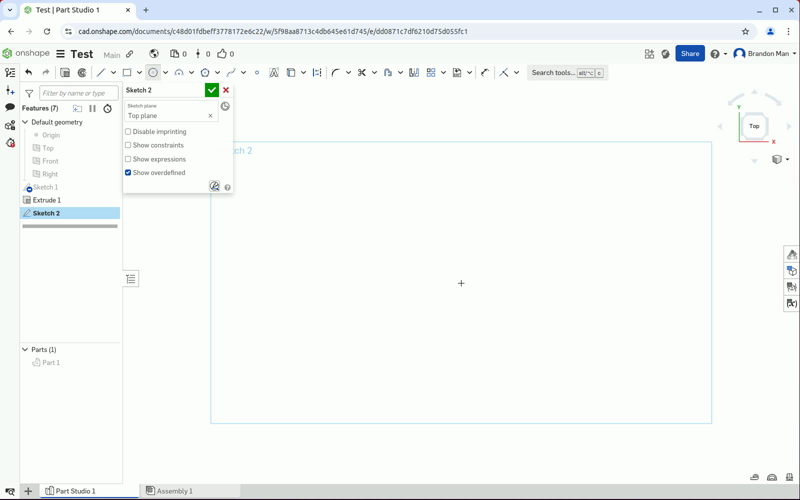
click(461, 282)
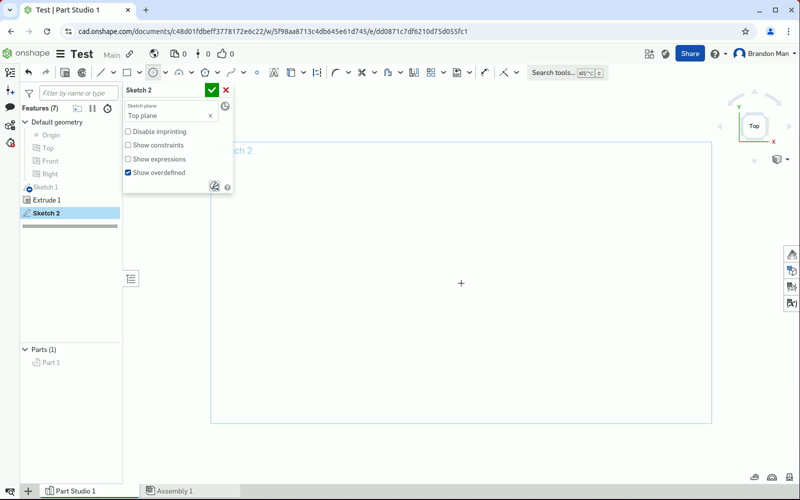
key_up(shift)
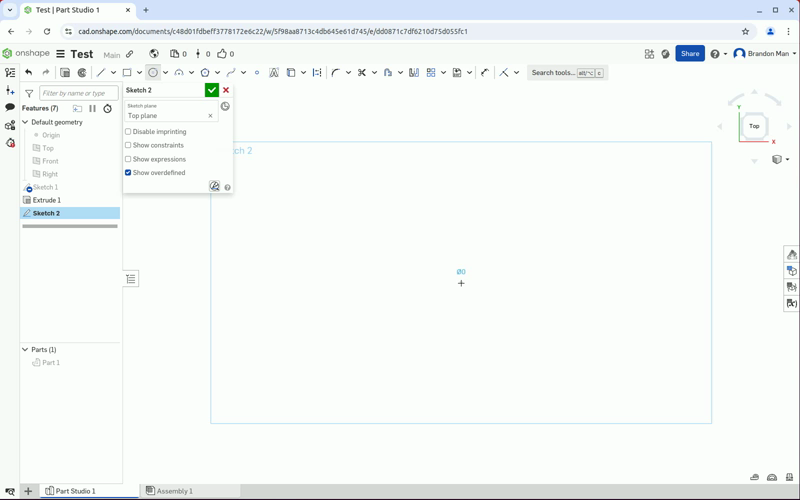
mouse_move(480, 282)
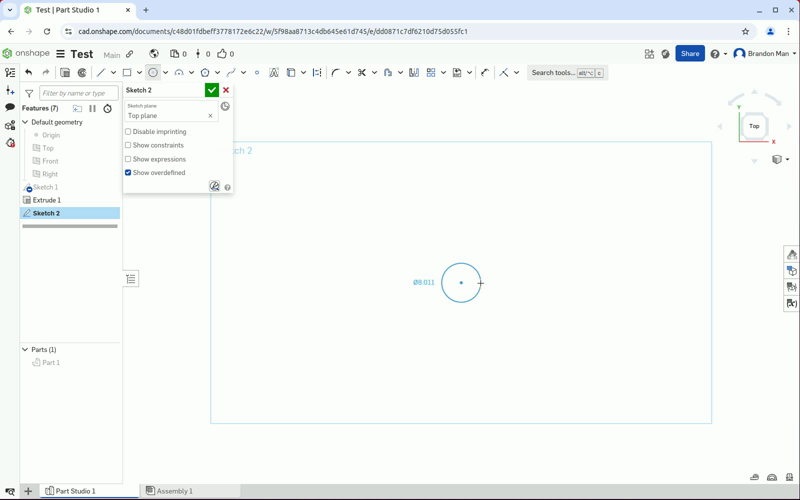
click(480, 282)
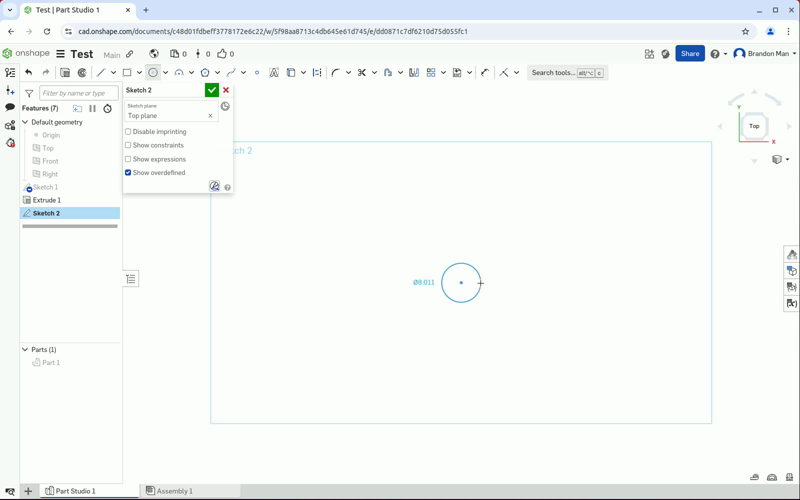
key(esc)
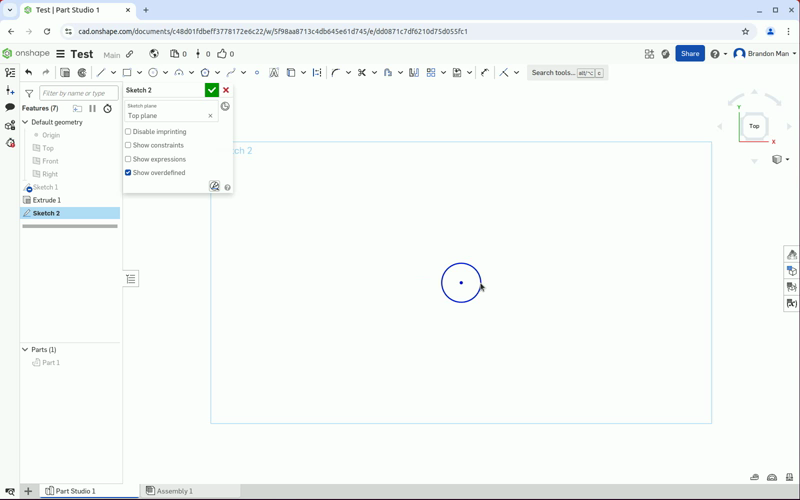
key(c)
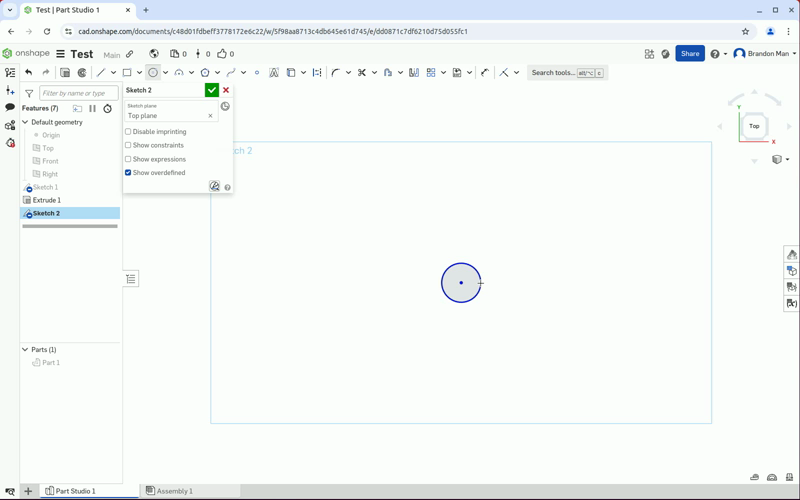
key_down(shift)
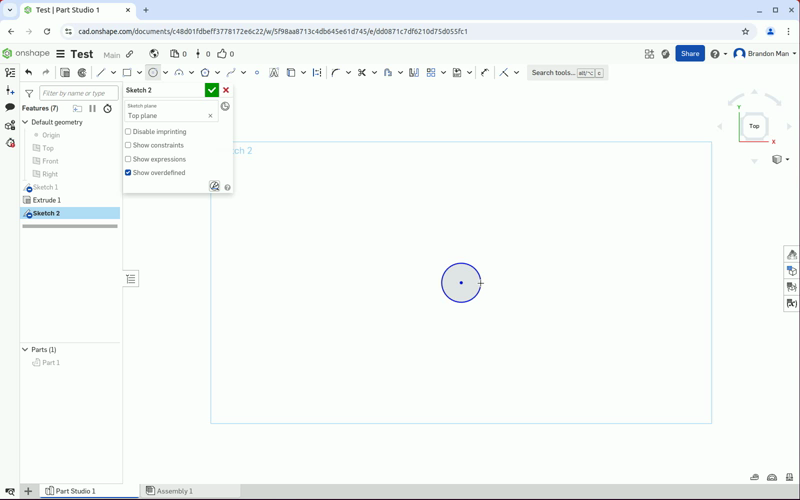
mouse_move(461, 282)
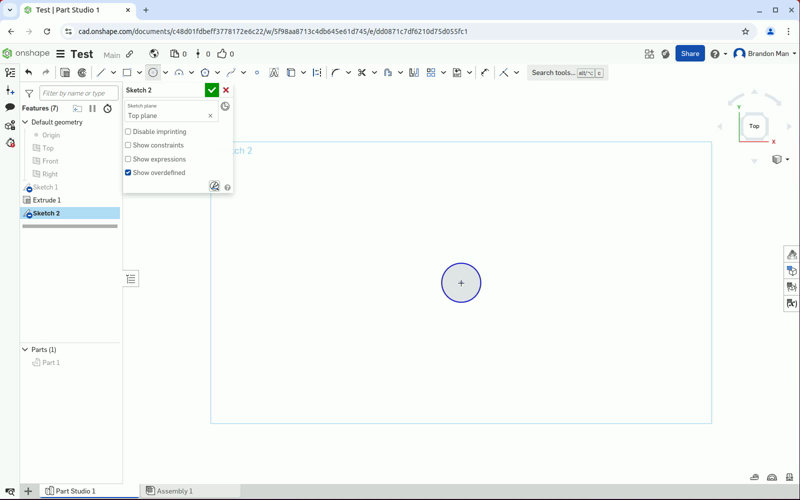
click(461, 282)
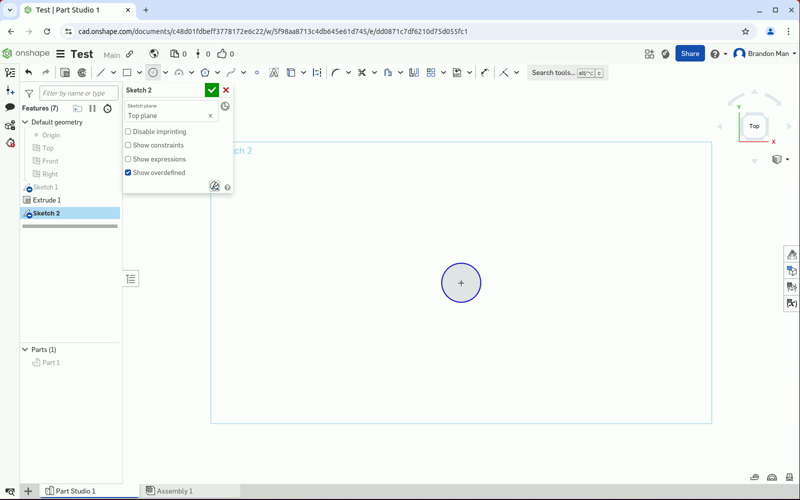
key_up(shift)
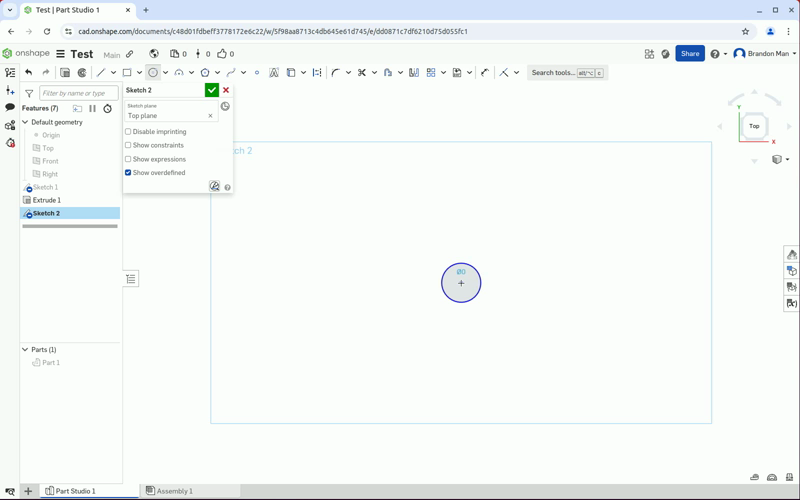
mouse_move(467, 282)
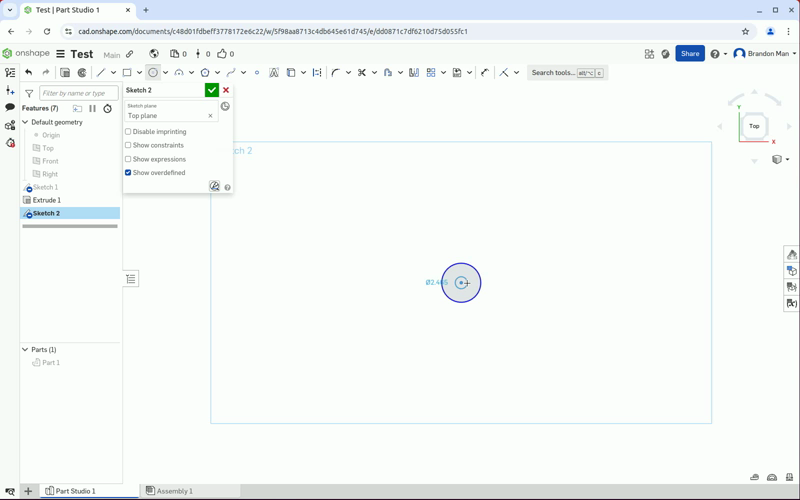
click(467, 282)
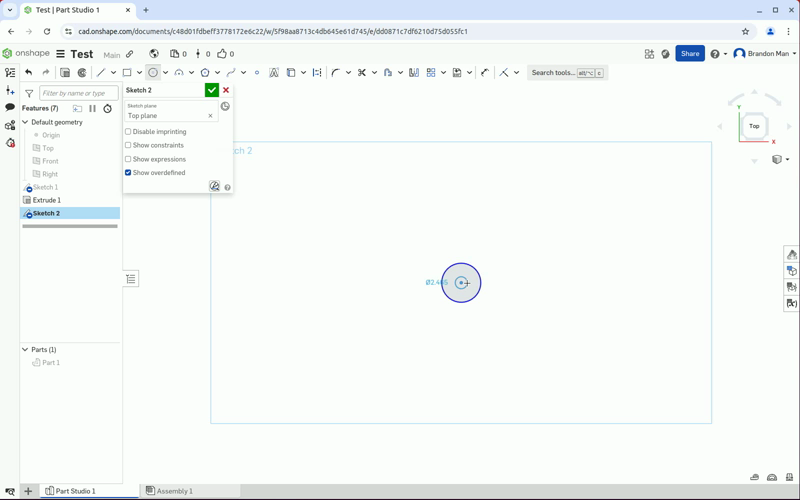
key(esc)
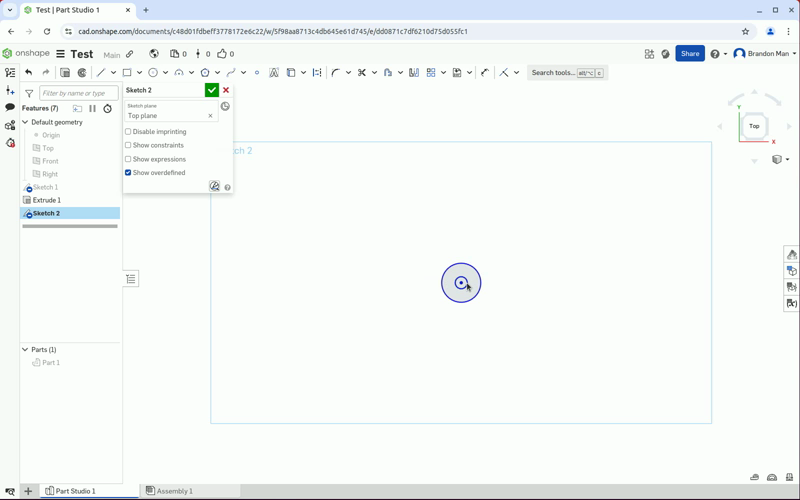
mouse_move(443, 283)
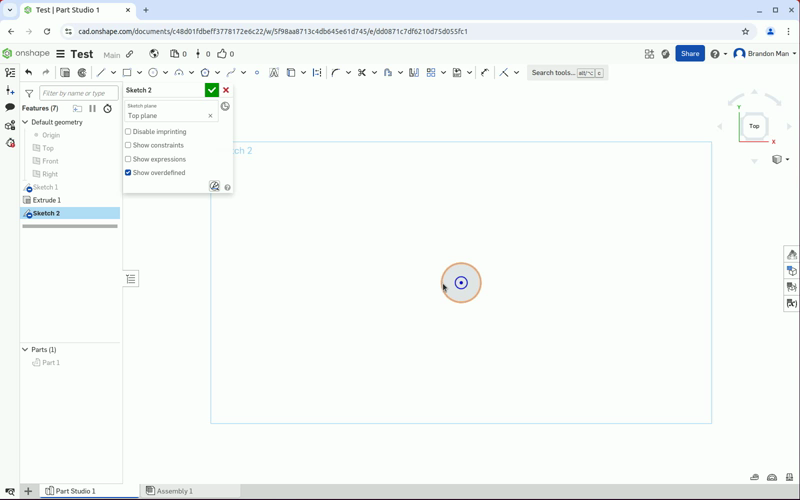
scroll(6)
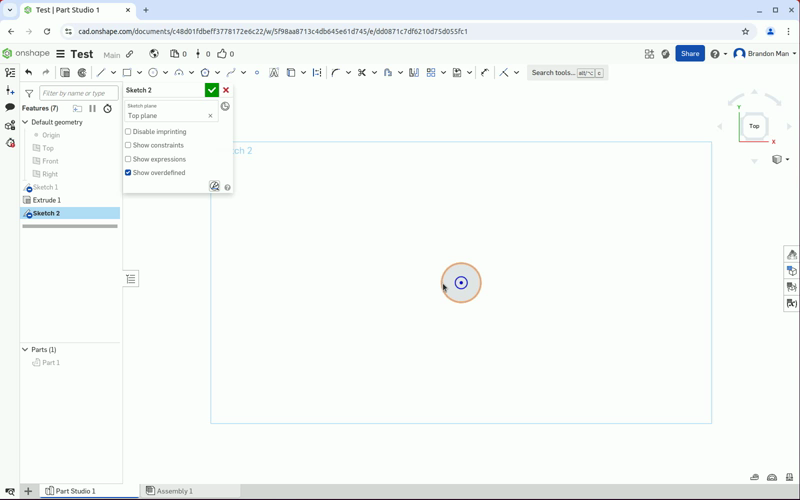
scroll(6)
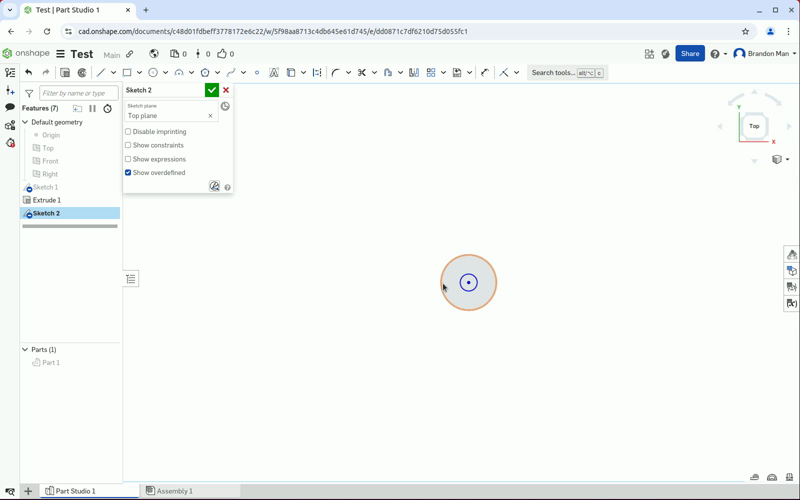
scroll(6)
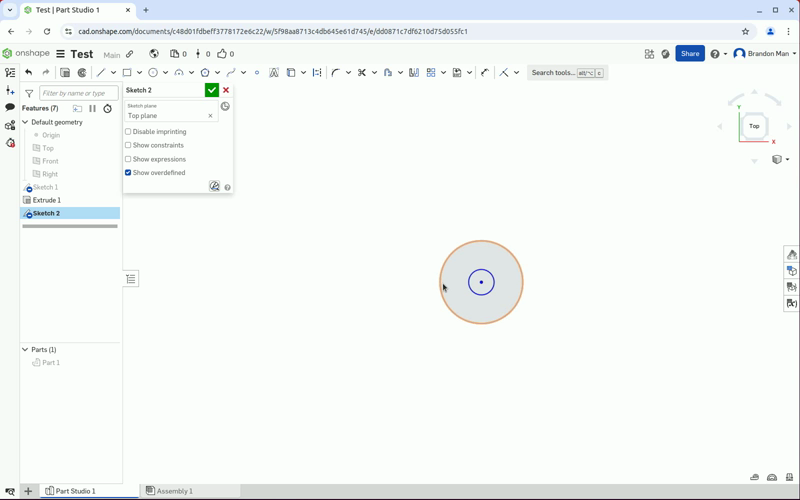
scroll(6)
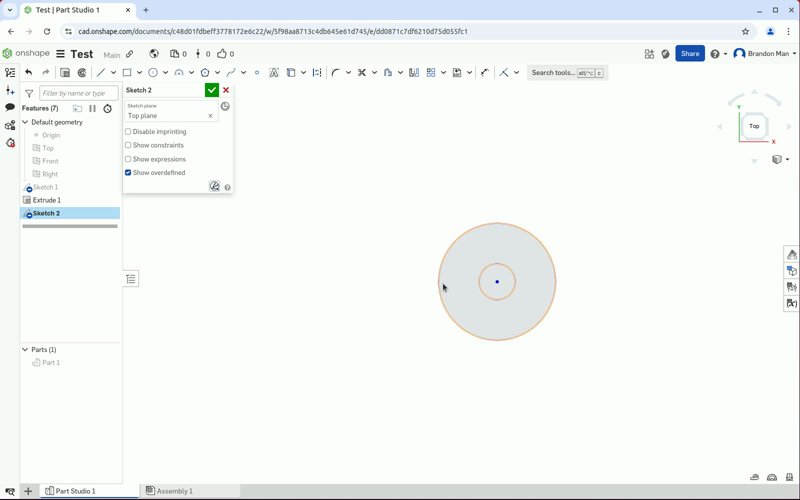
scroll(6)
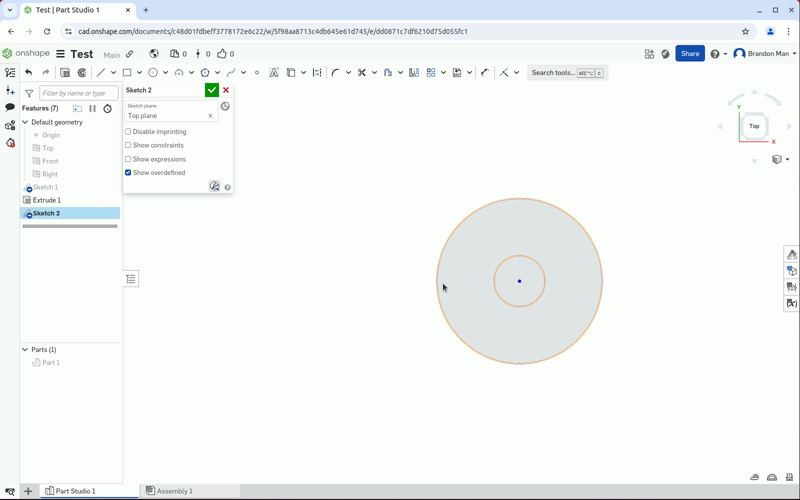
scroll(6)
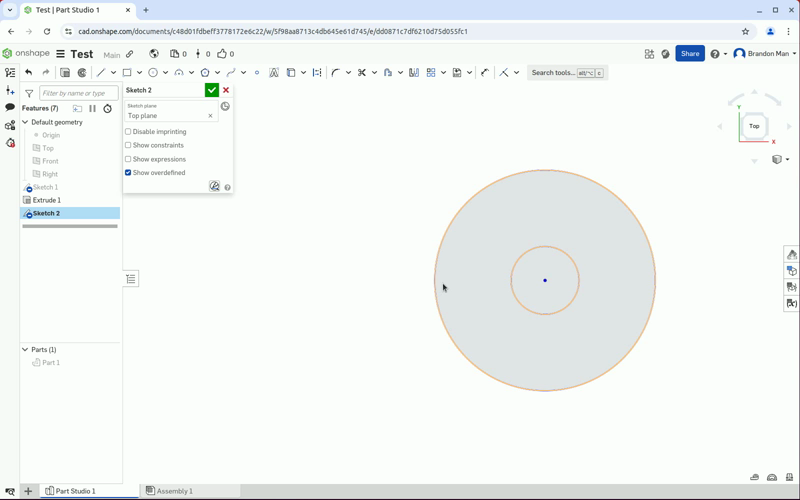
scroll(6)
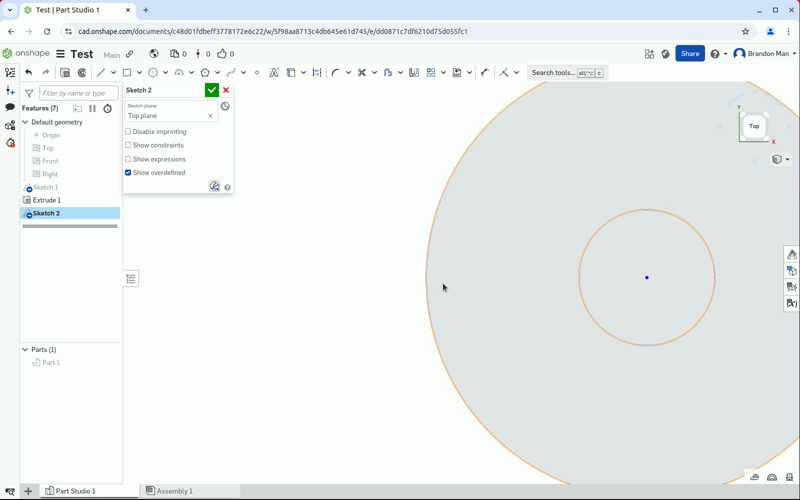
click(443, 283)
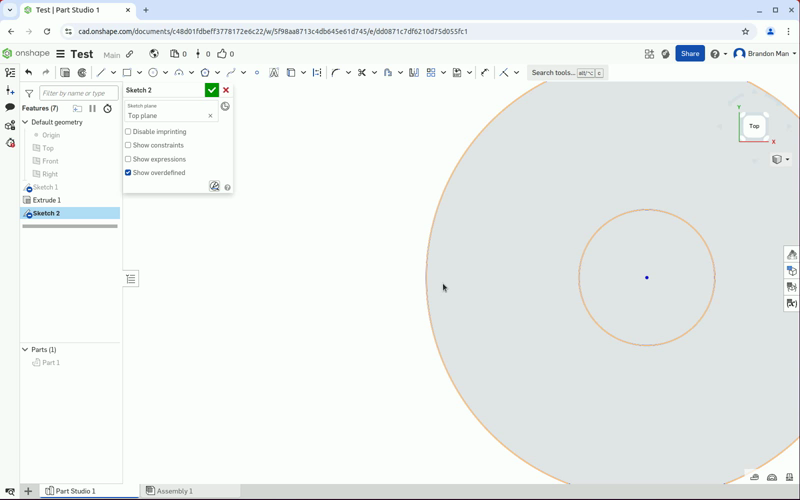
scroll(-6)
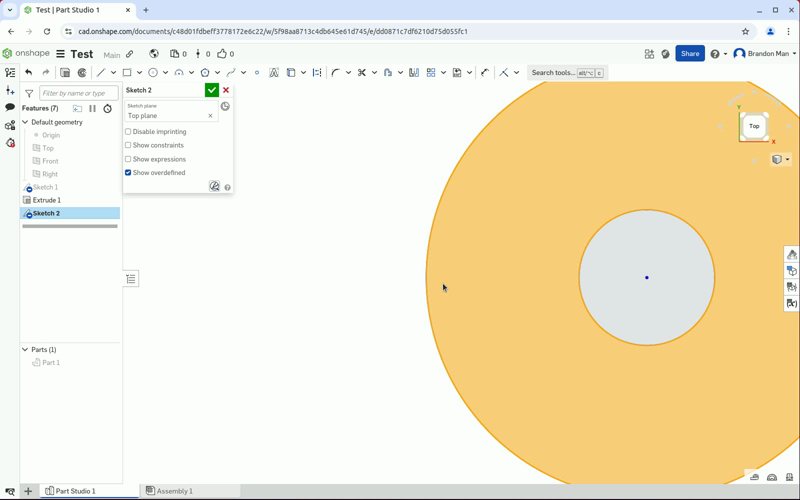
scroll(-6)
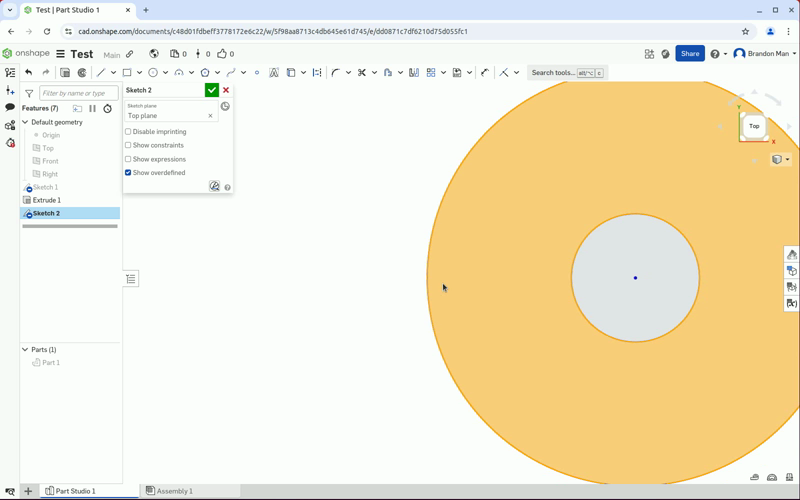
scroll(-6)
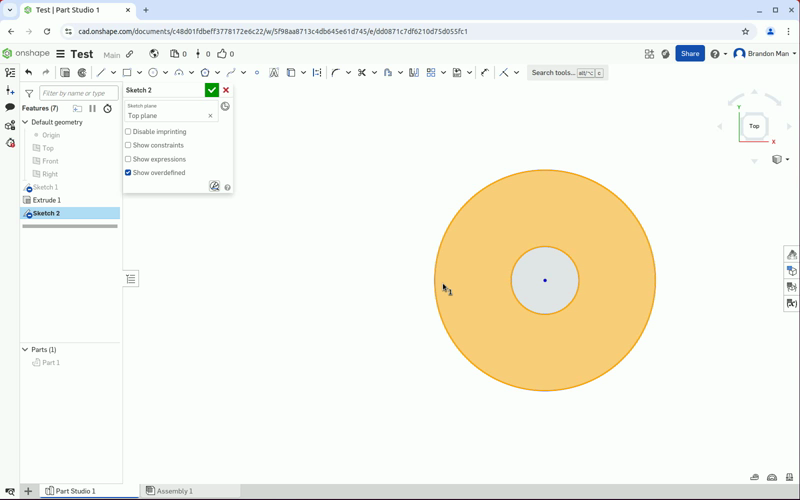
scroll(-6)
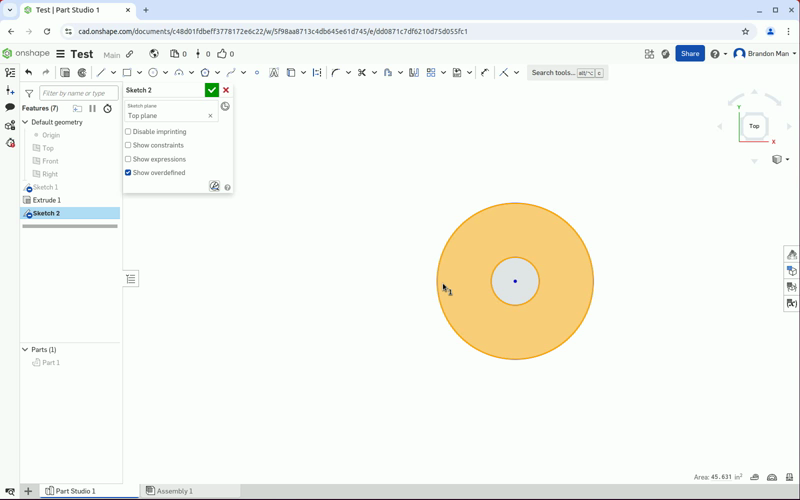
scroll(-6)
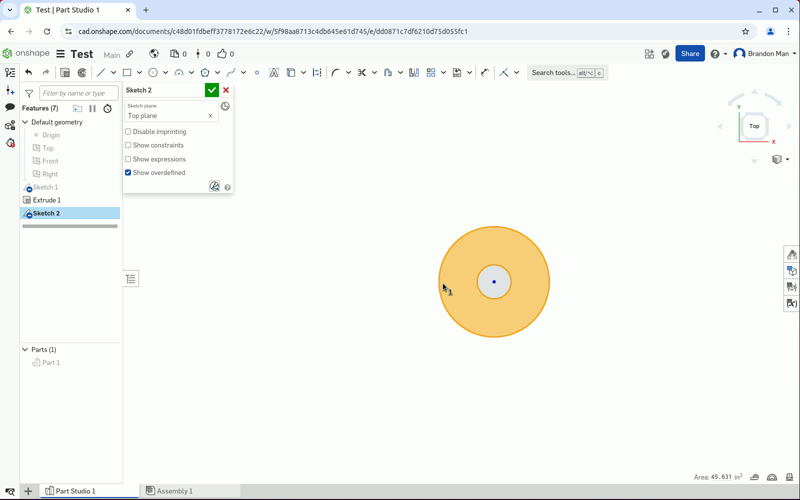
scroll(-6)
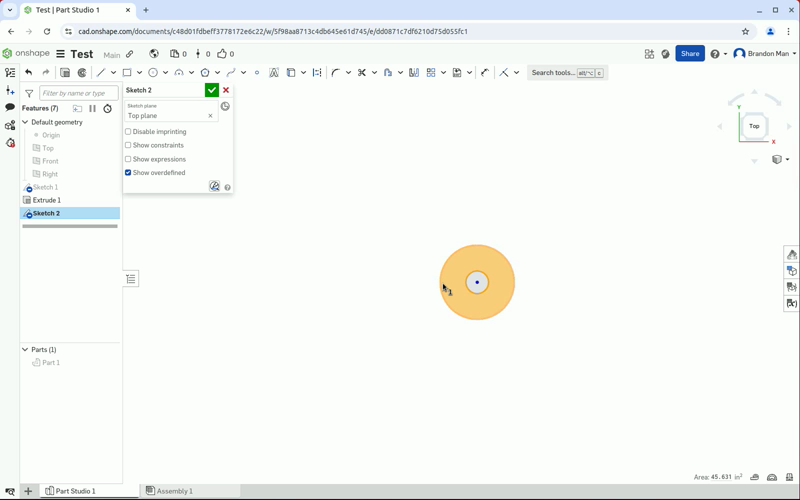
scroll(-6)
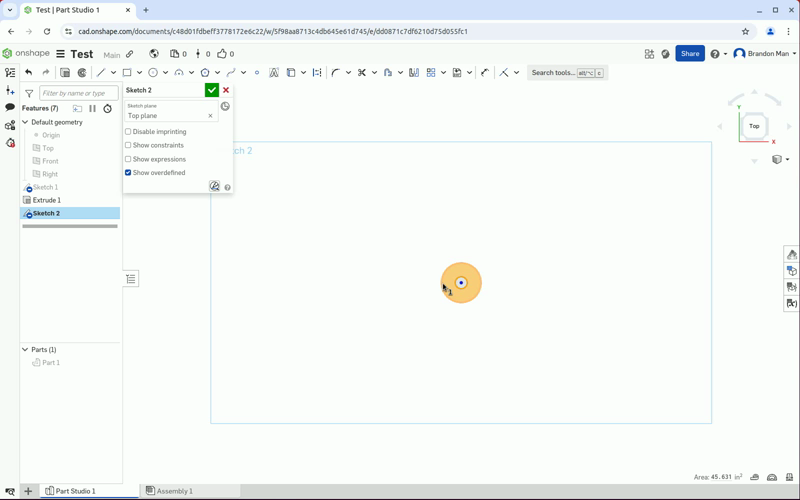
mouse_move(73, 352)
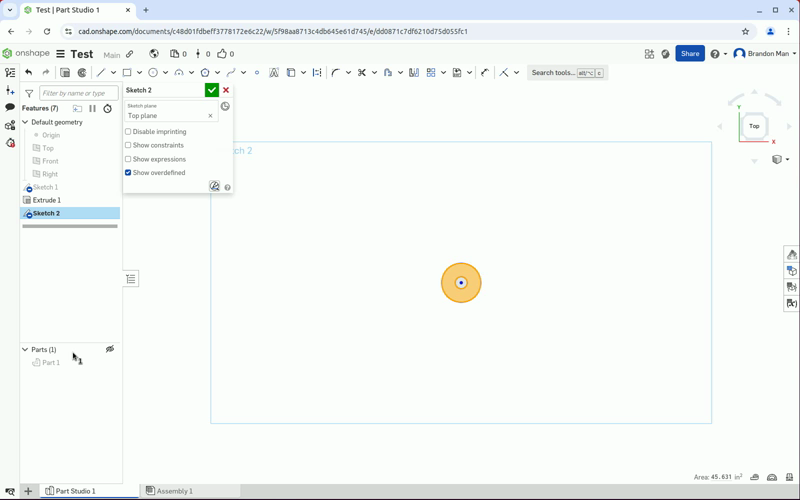
key(shift+y)
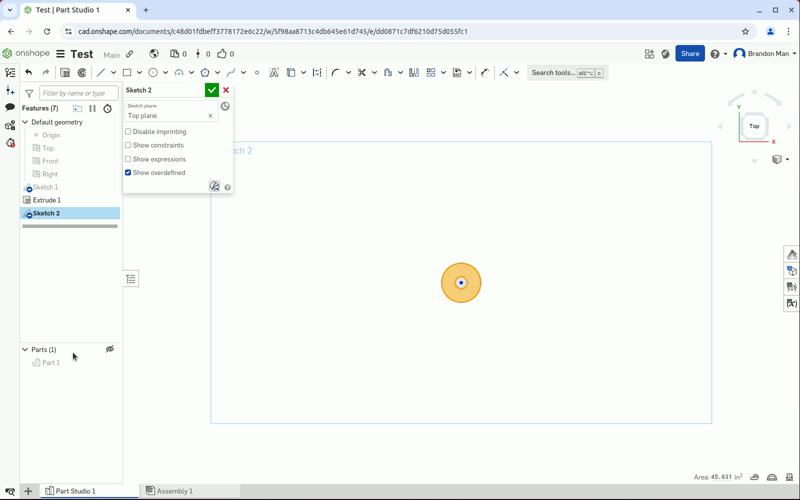
key(shift+e)
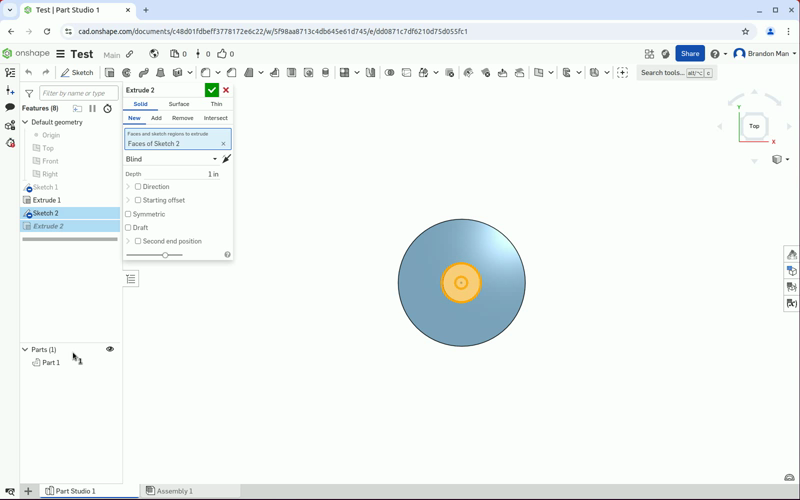
mouse_move(143, 106)
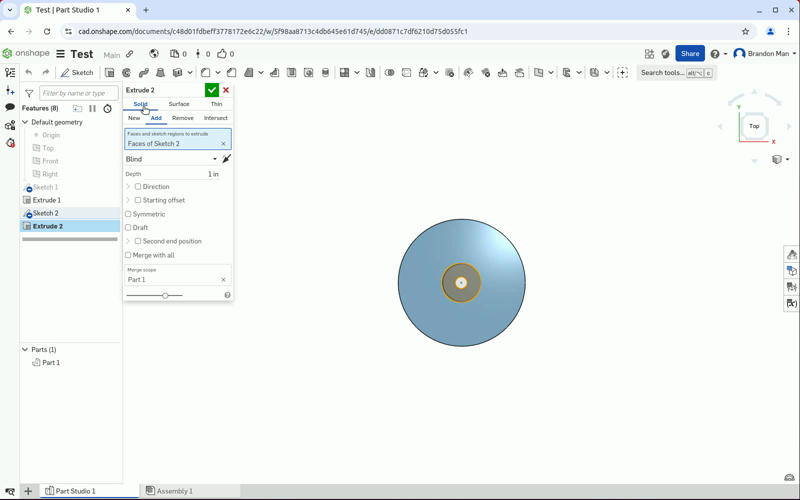
click(143, 106)
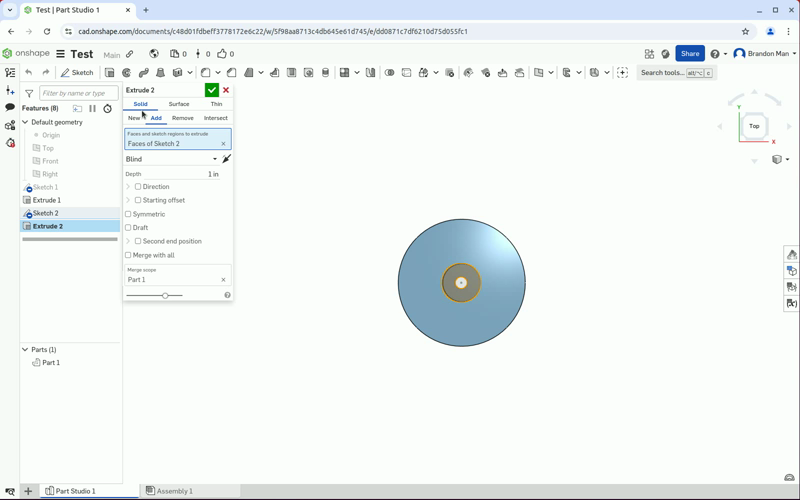
mouse_move(137, 120)
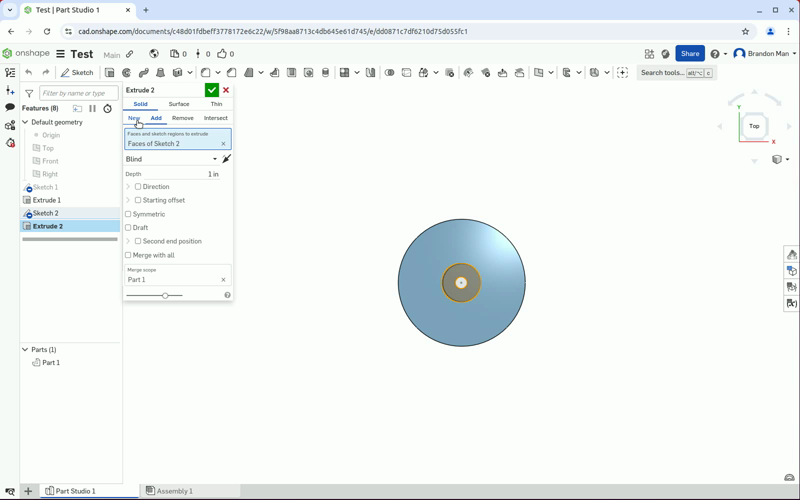
click(137, 120)
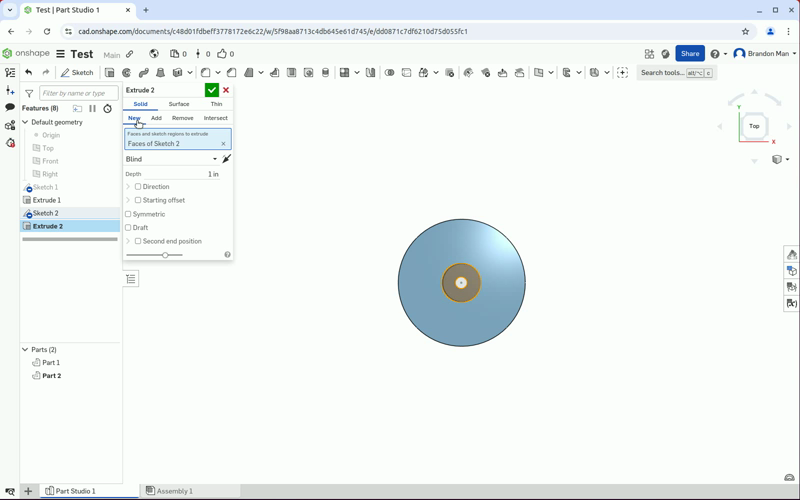
key(tab, 4)
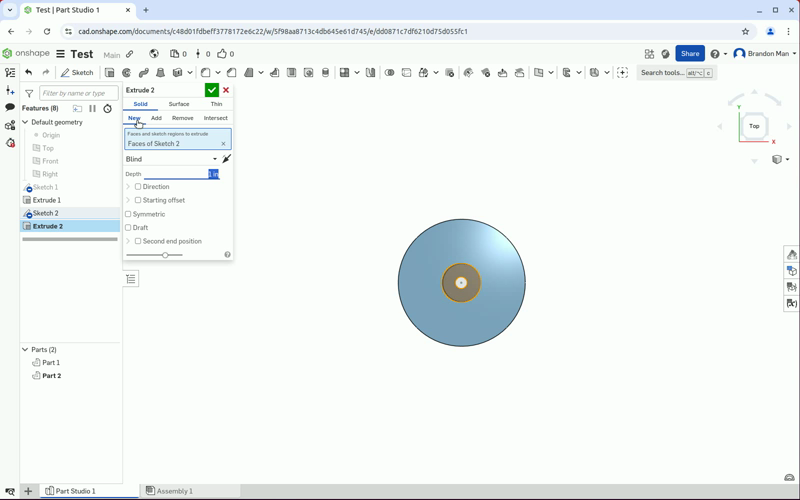
text(10.591)
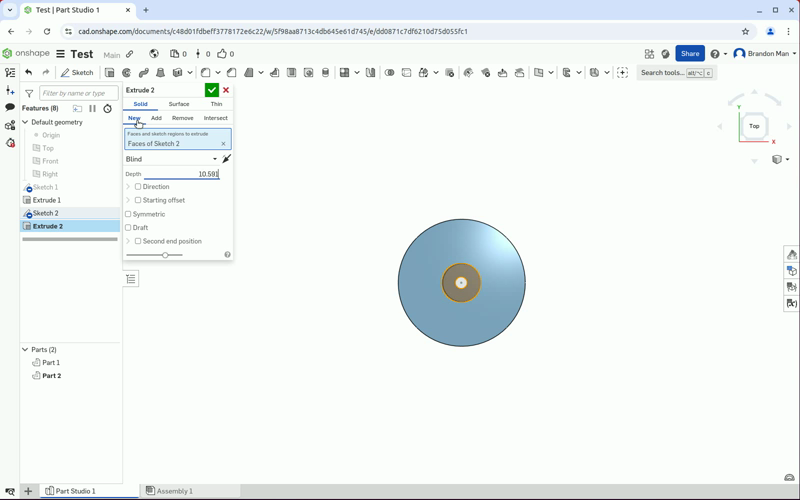
key(enter)
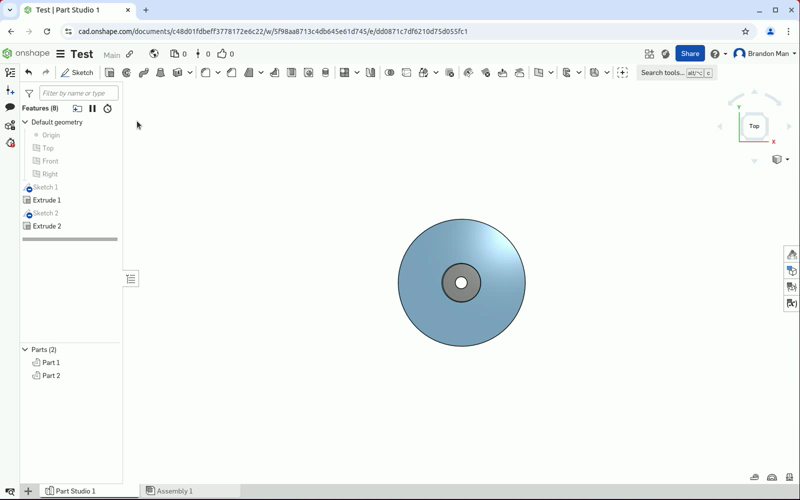
key(shift+h)
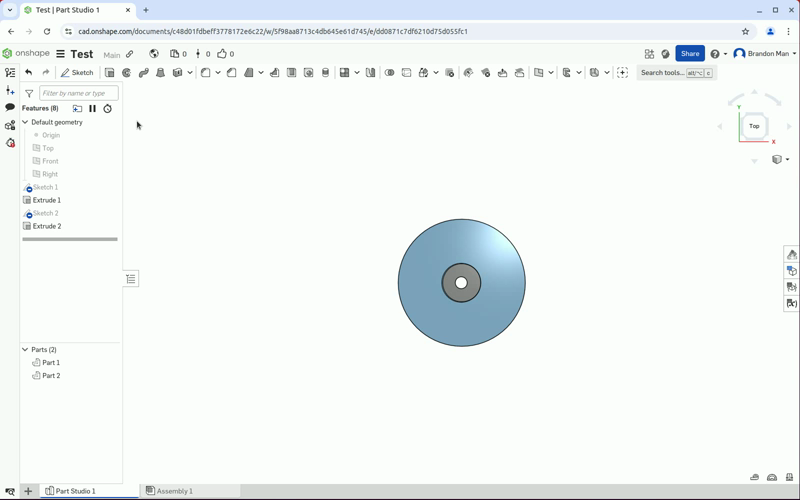
key(shift+h)
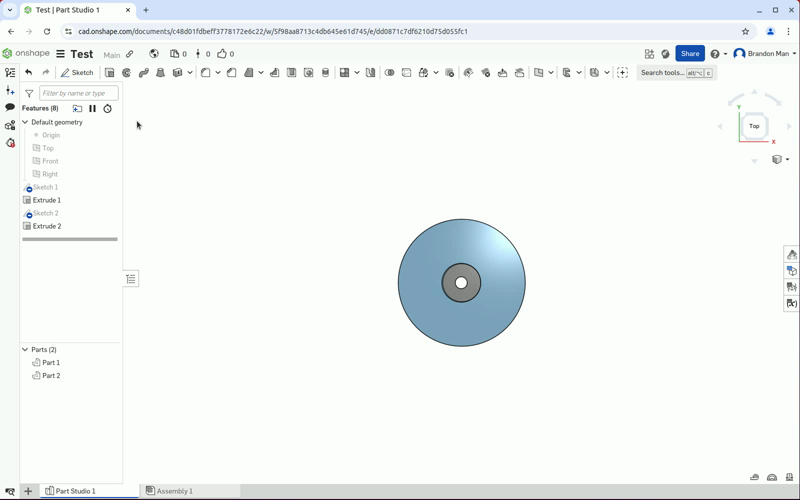
mouse_move(73, 189)
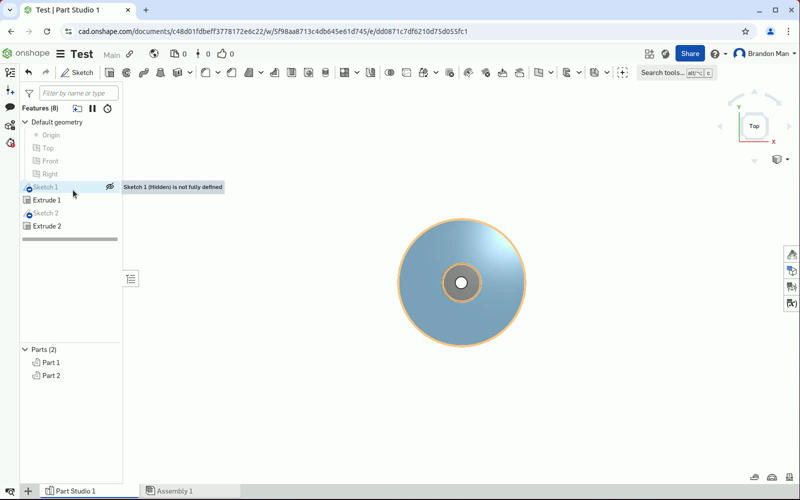
click(73, 189)
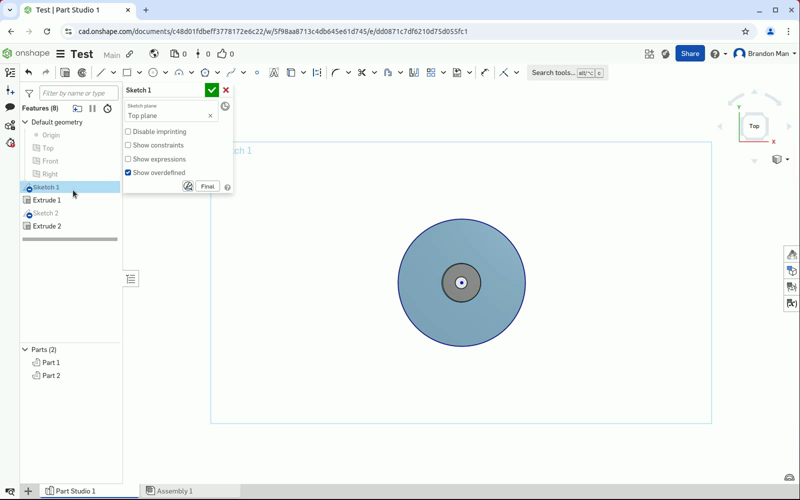
mouse_move(229, 92)
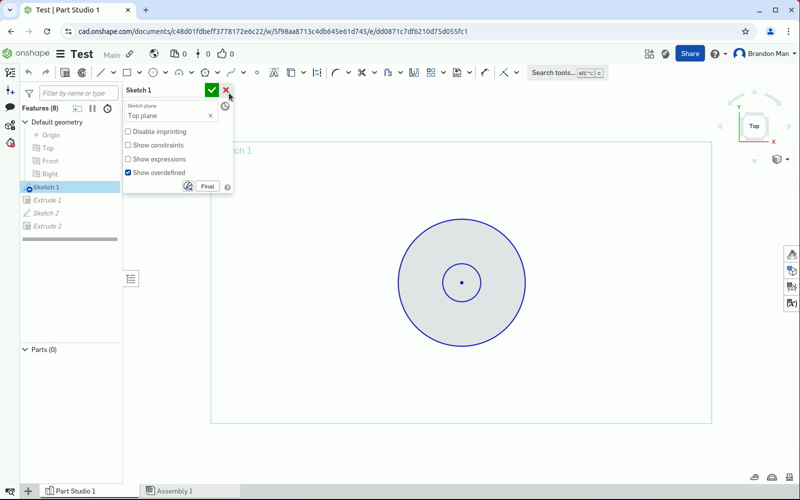
click(229, 92)
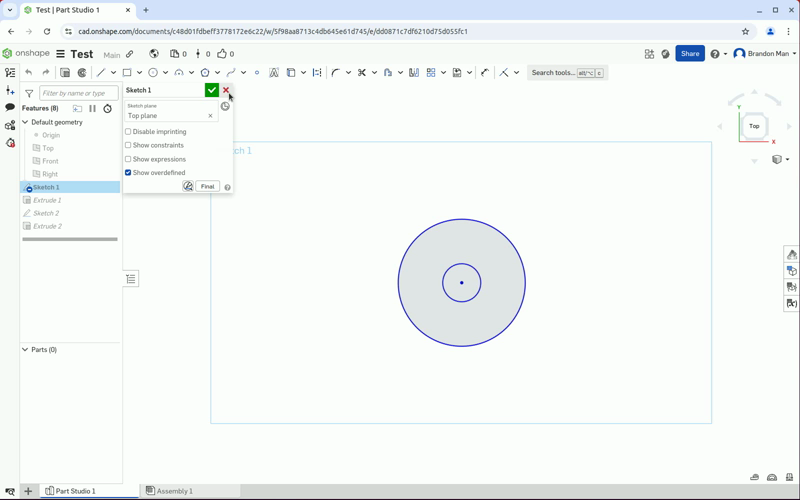
key(shift+s)
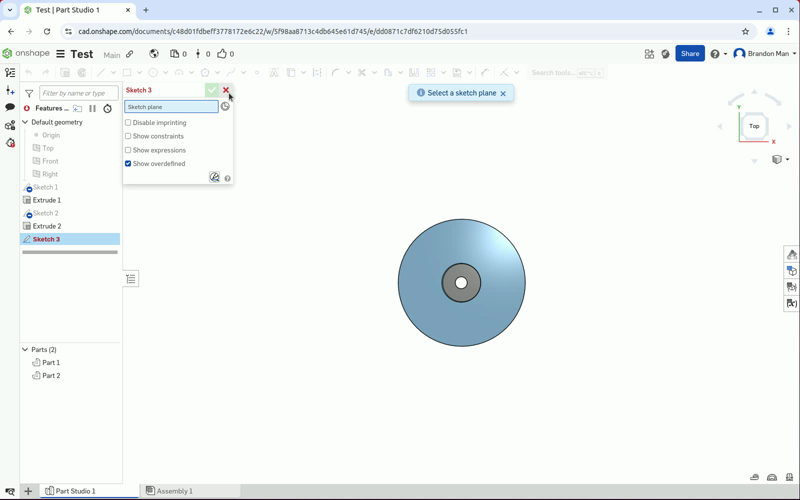
mouse_move(73, 150)
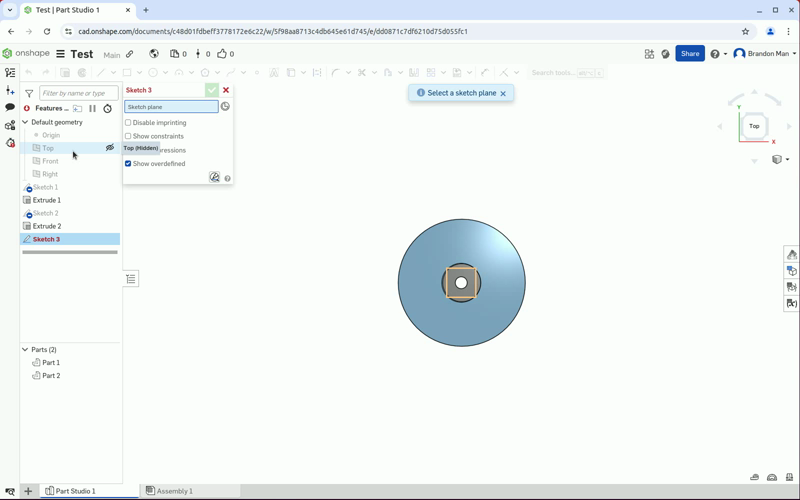
click(73, 150)
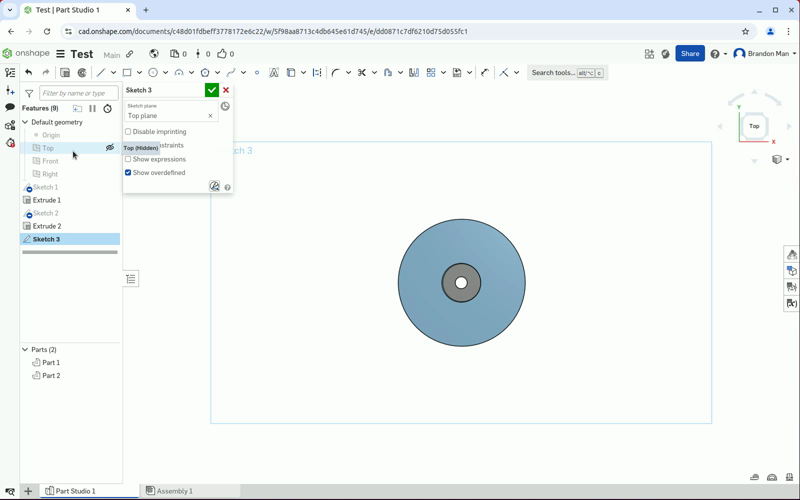
mouse_move(73, 352)
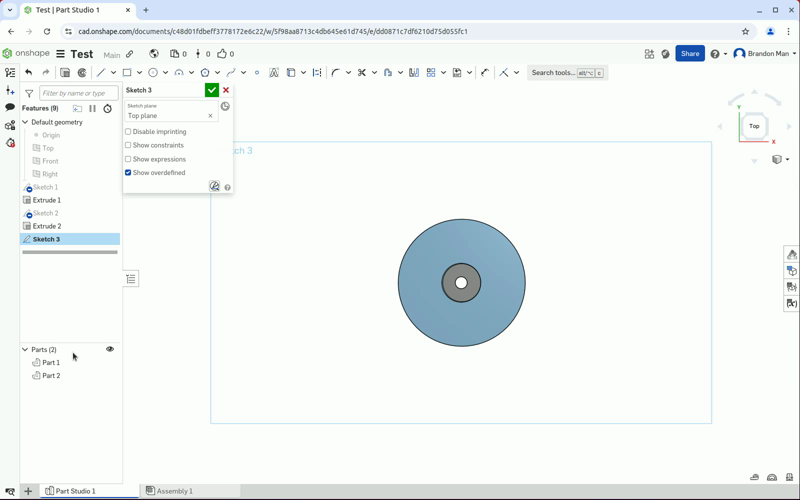
key(y)
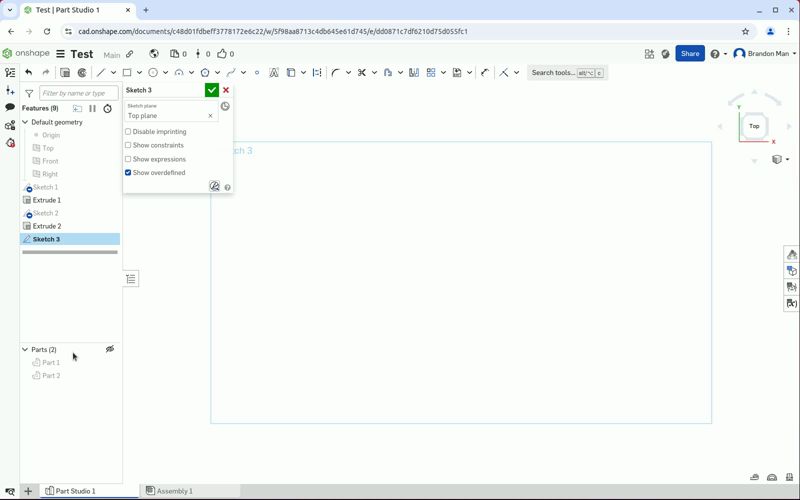
key(c)
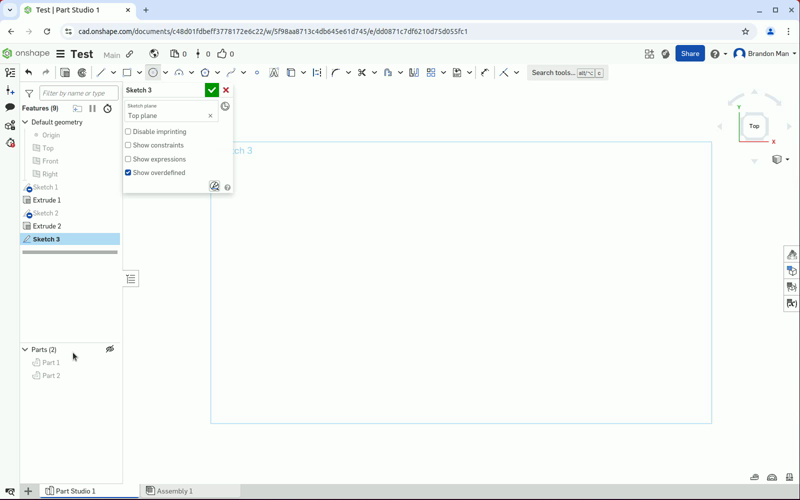
key_down(shift)
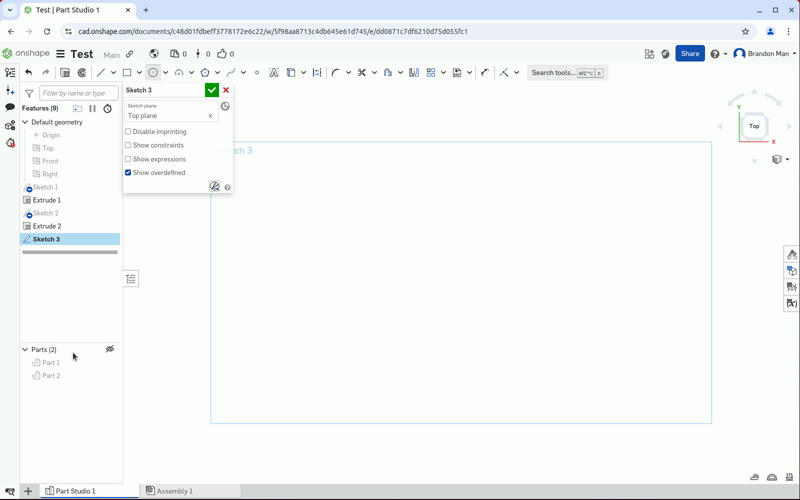
mouse_move(461, 282)
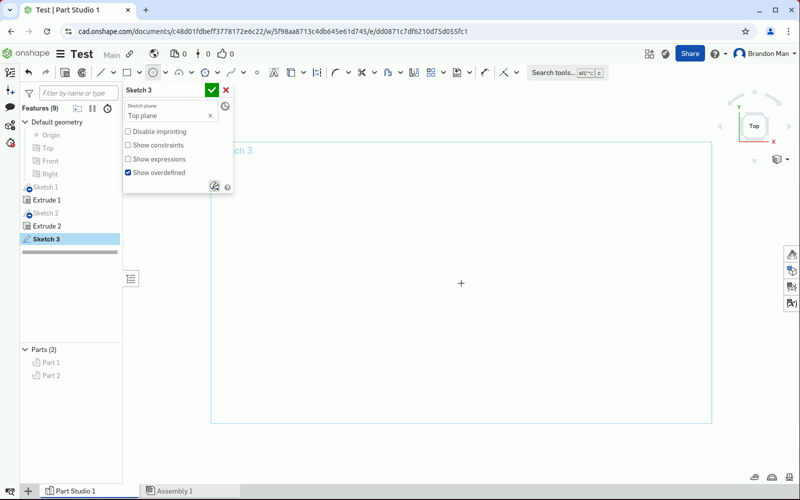
click(461, 282)
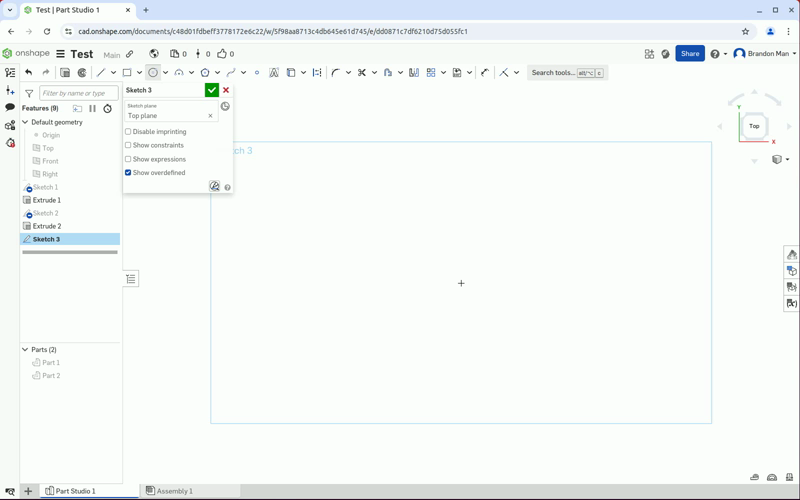
key_up(shift)
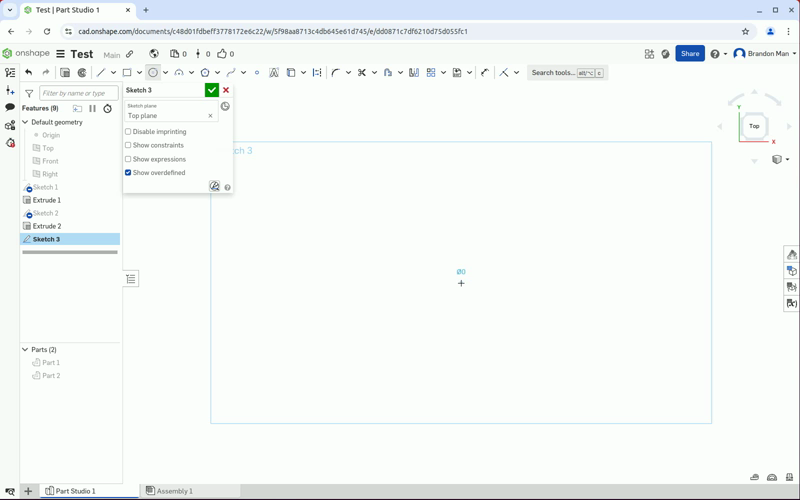
mouse_move(467, 282)
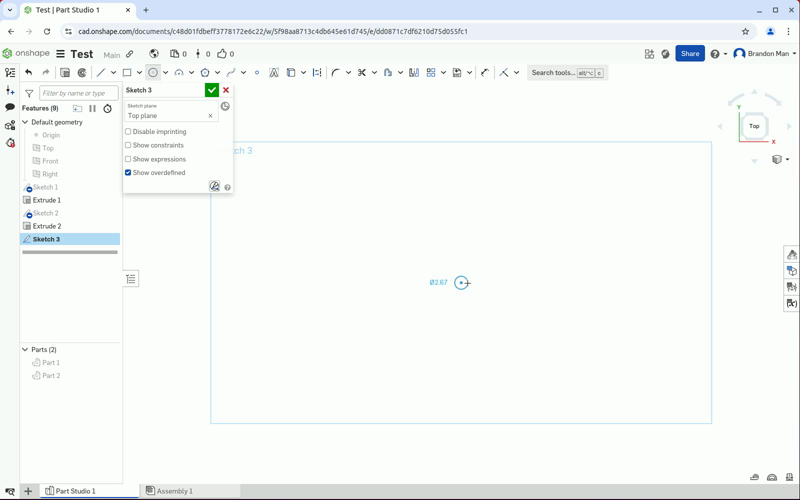
click(467, 282)
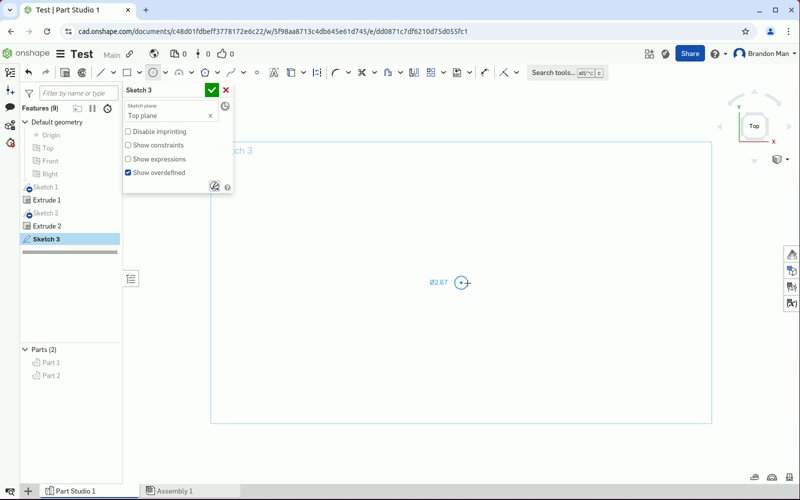
key(esc)
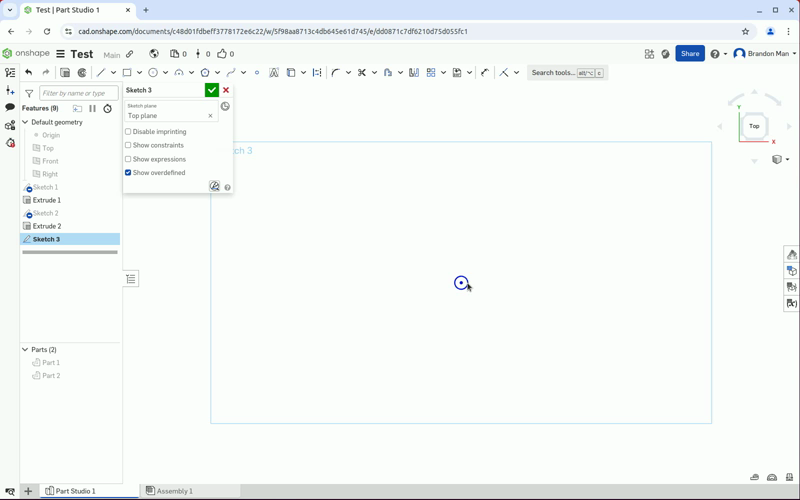
mouse_move(462, 283)
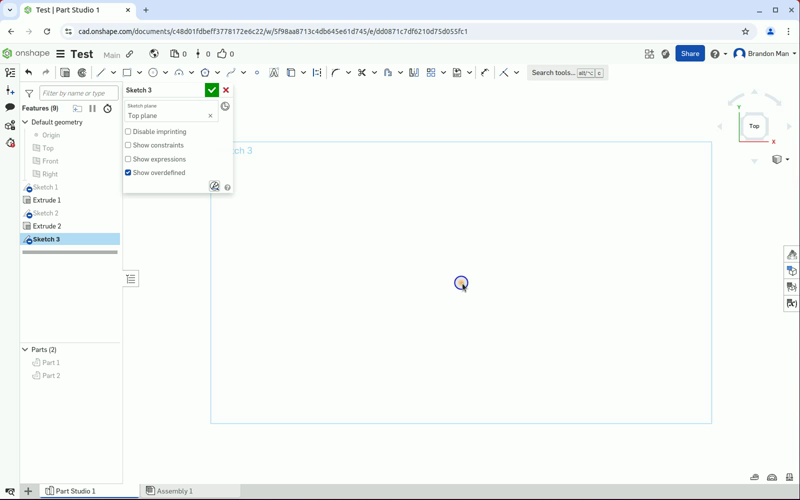
scroll(6)
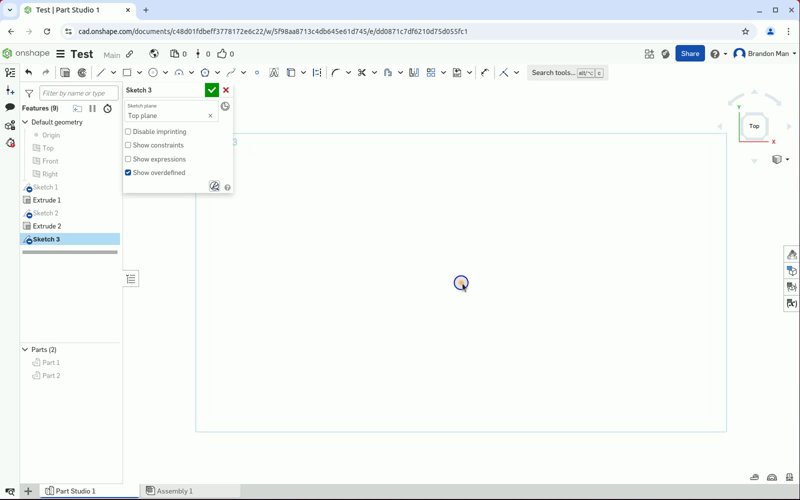
scroll(6)
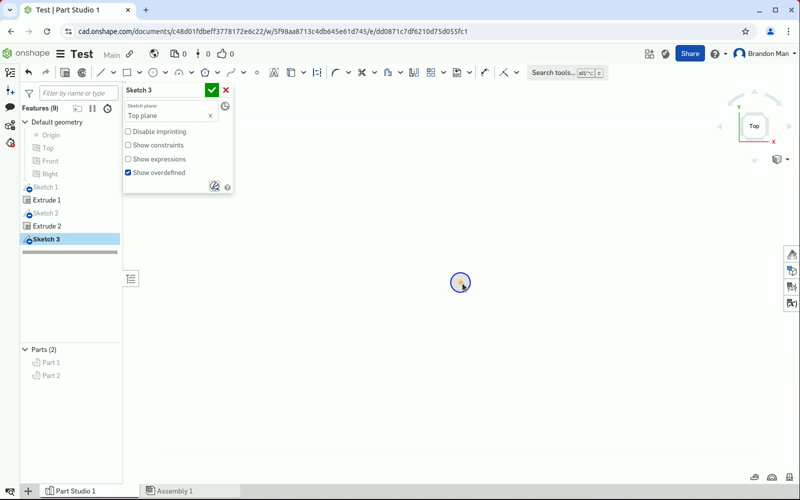
scroll(6)
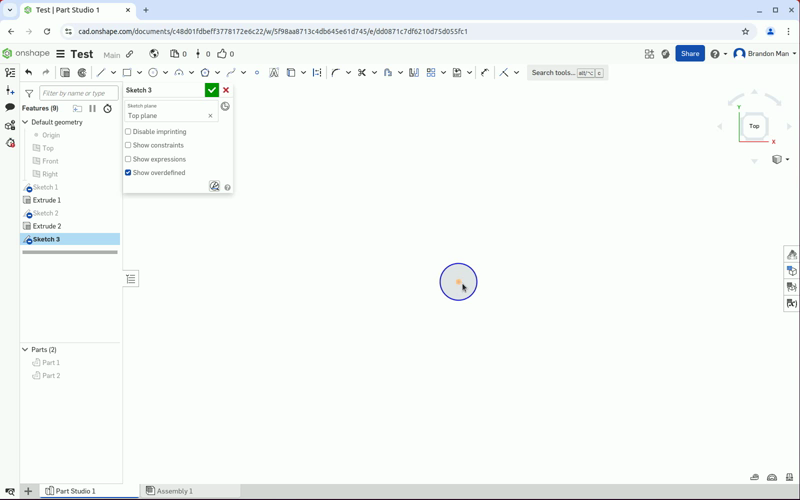
scroll(6)
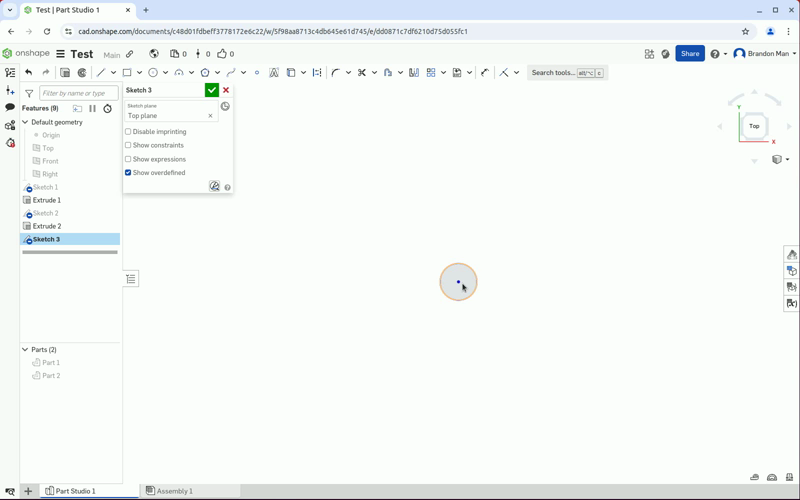
scroll(6)
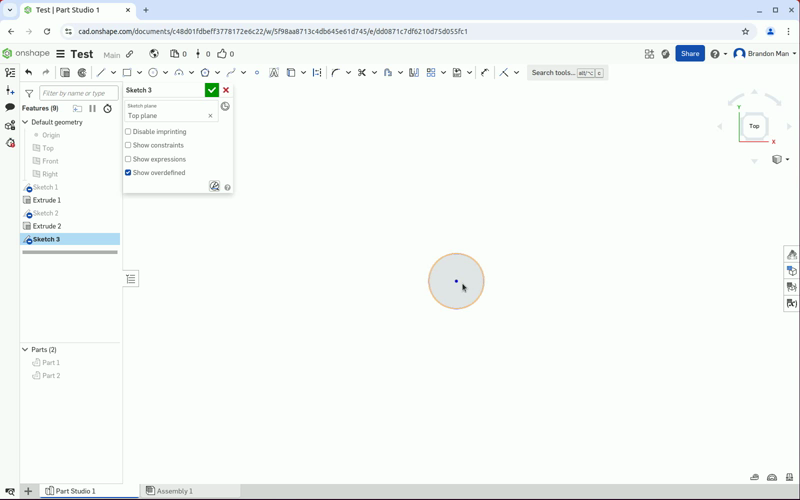
scroll(6)
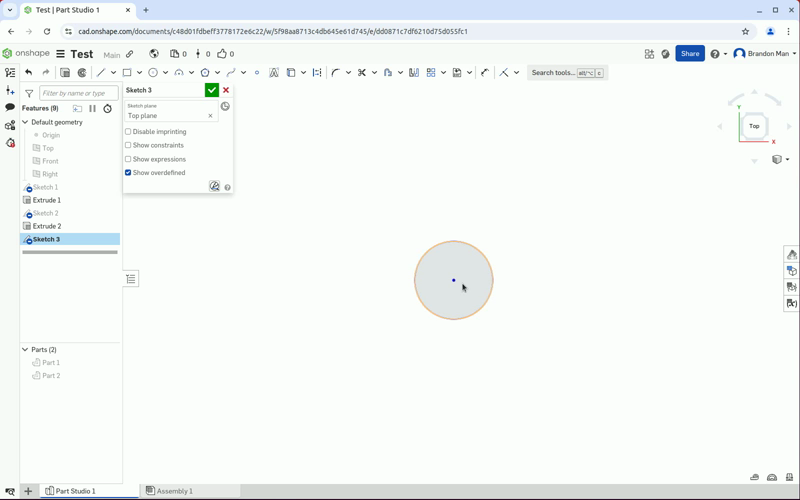
scroll(6)
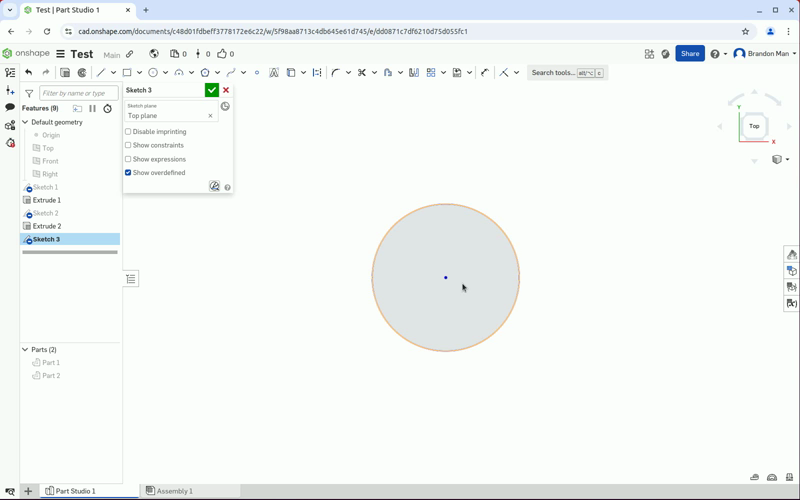
click(462, 283)
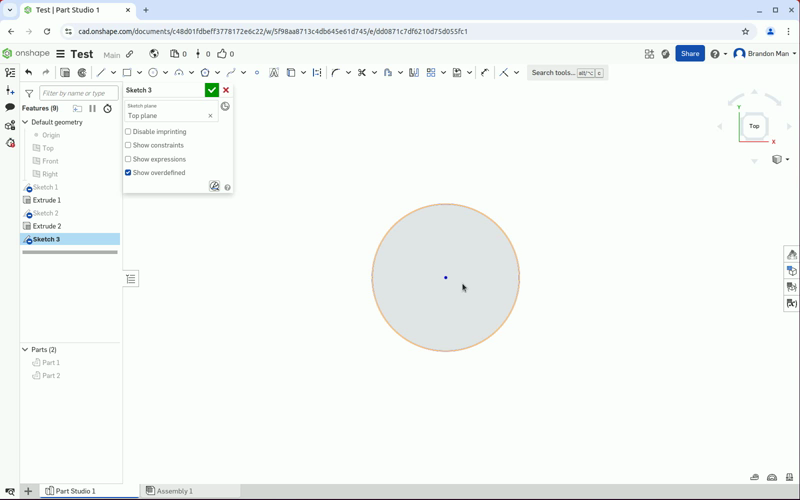
scroll(-6)
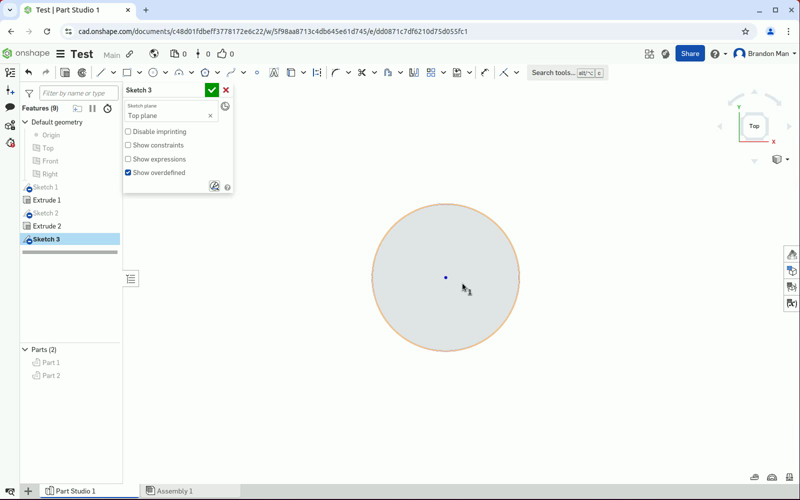
scroll(-6)
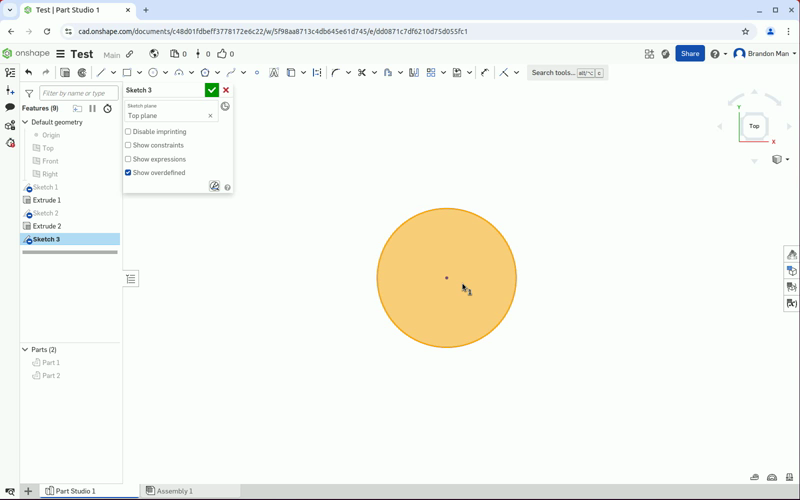
scroll(-6)
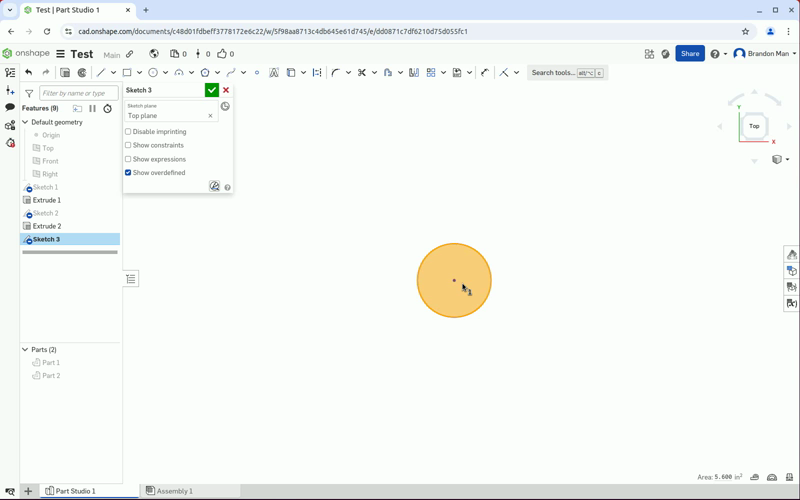
scroll(-6)
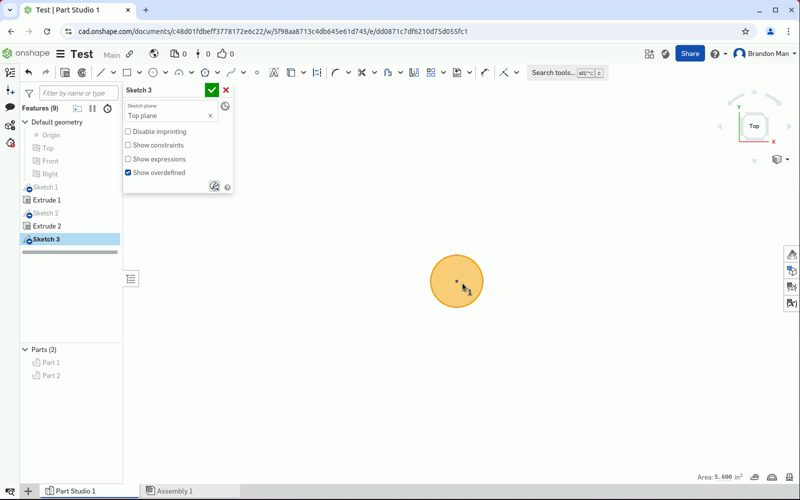
scroll(-6)
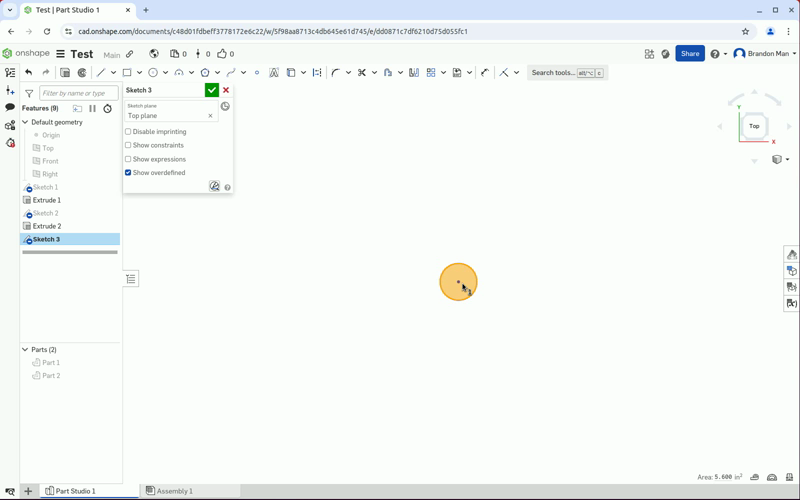
scroll(-6)
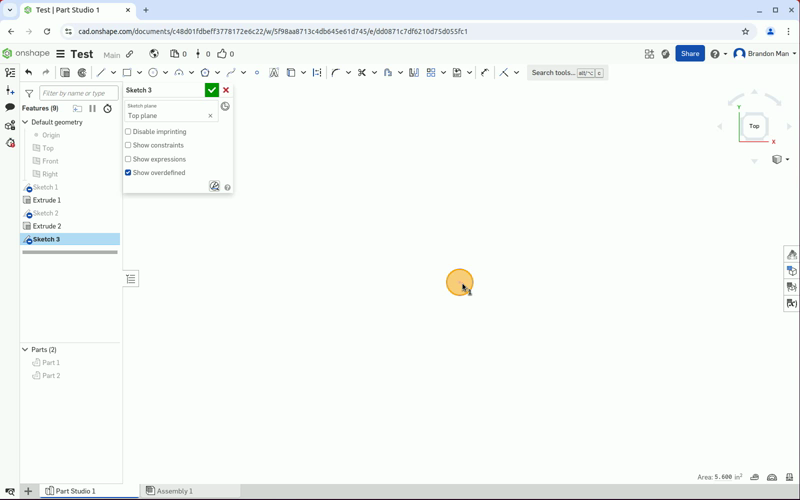
scroll(-6)
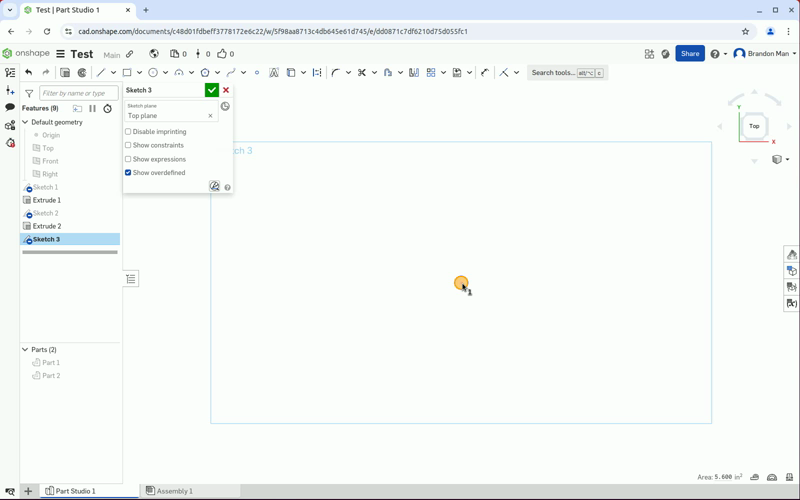
mouse_move(73, 352)
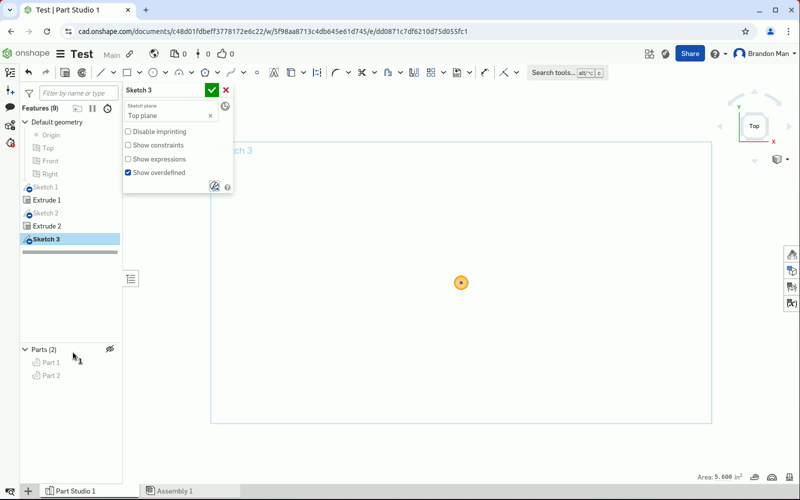
key(shift+y)
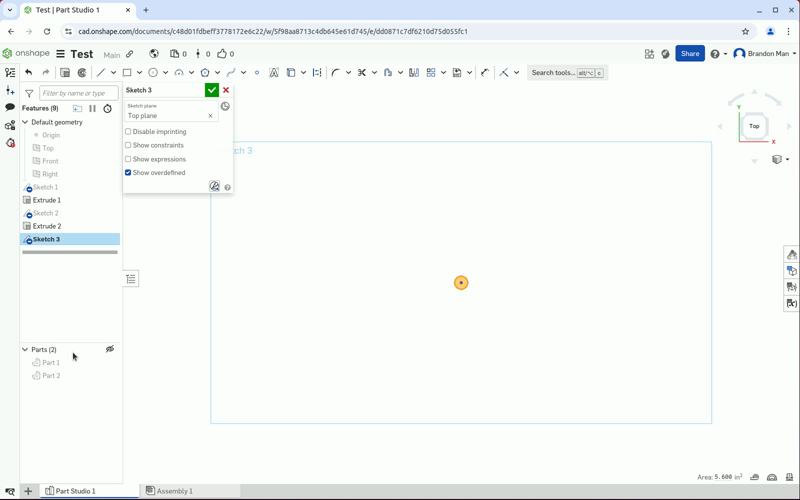
key(shift+e)
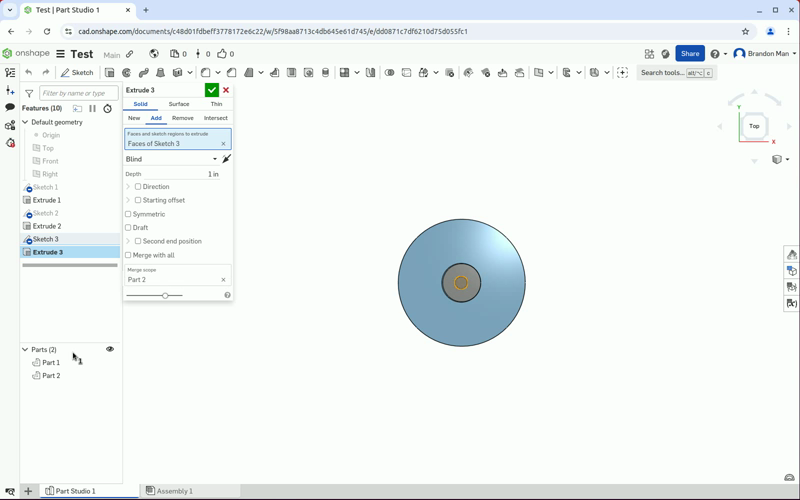
mouse_move(143, 106)
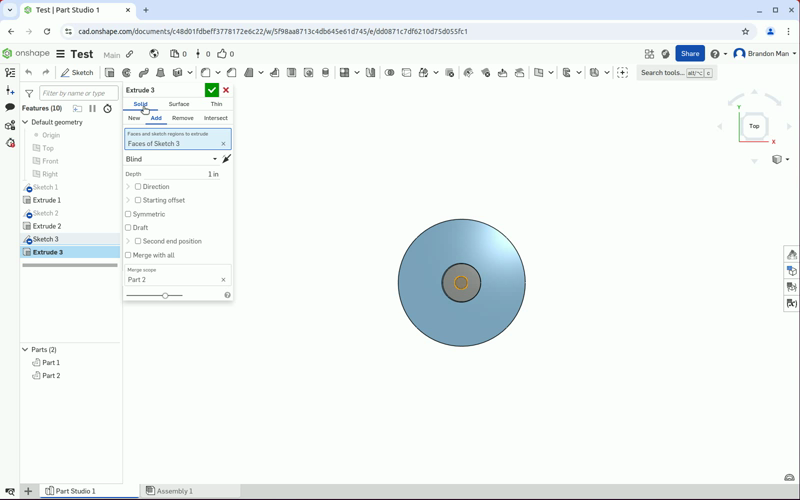
click(143, 106)
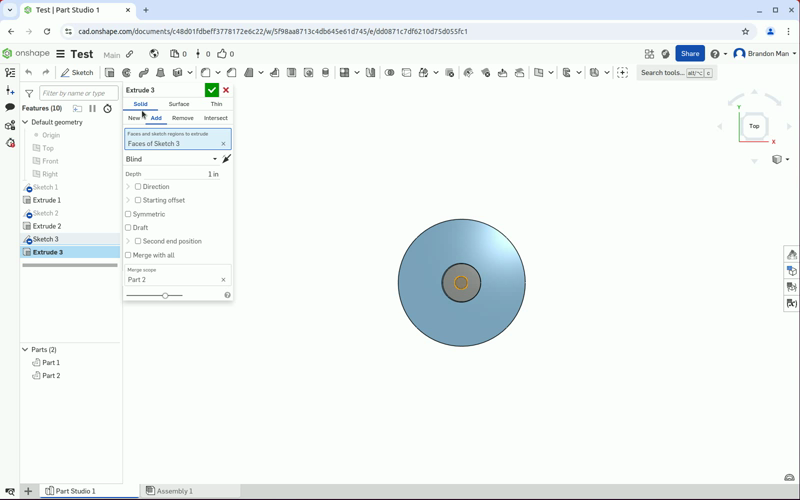
mouse_move(137, 120)
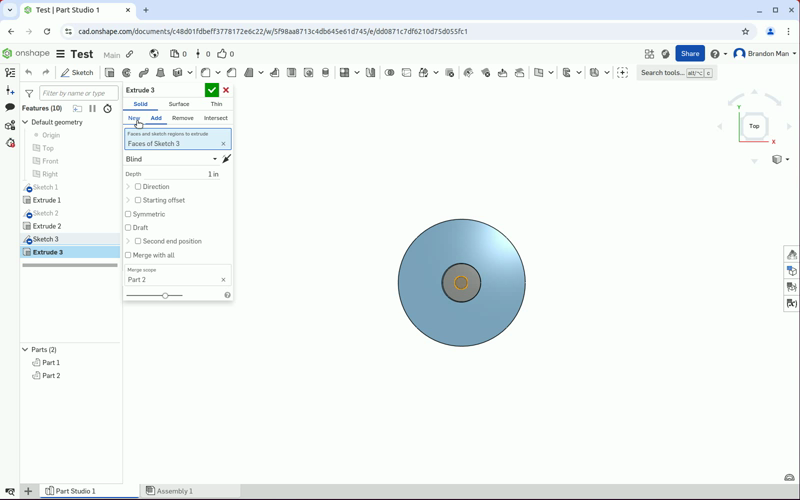
click(137, 120)
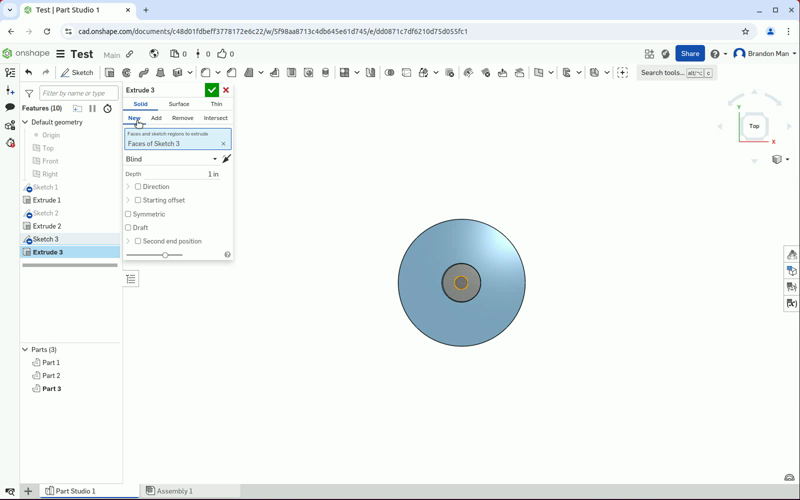
key(tab, 4)
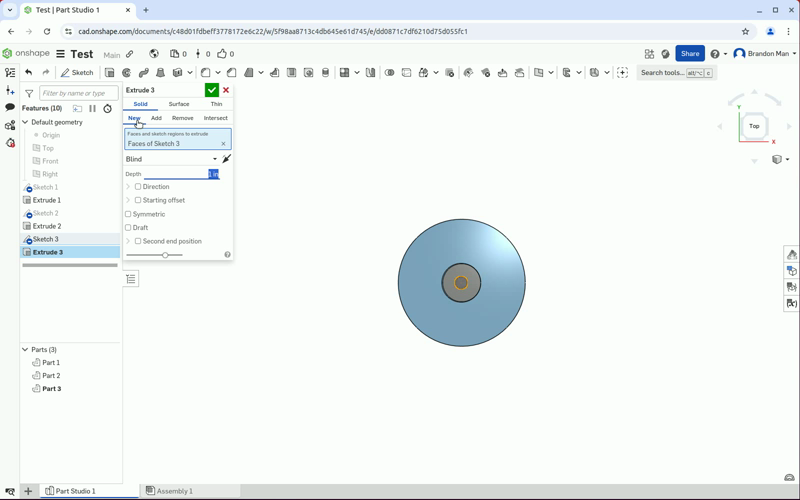
text(10.591)
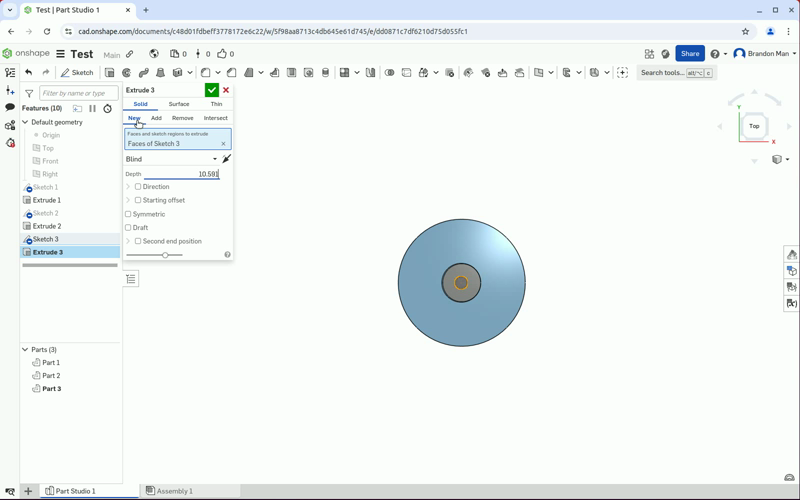
key(enter)
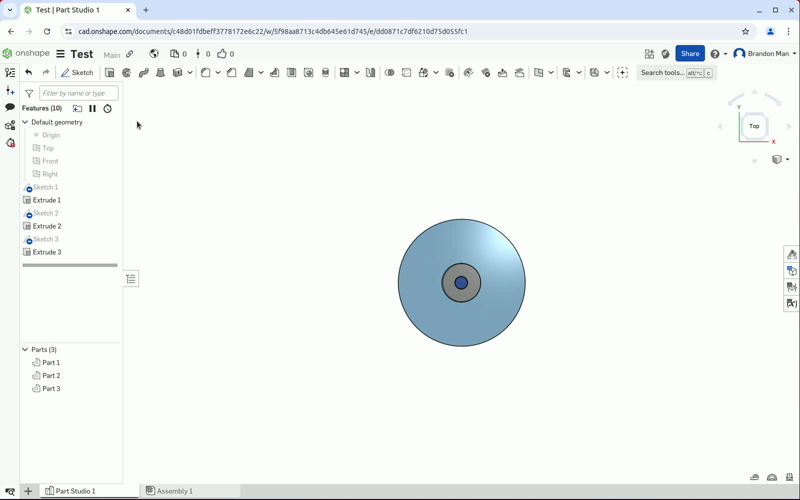
key(shift+h)
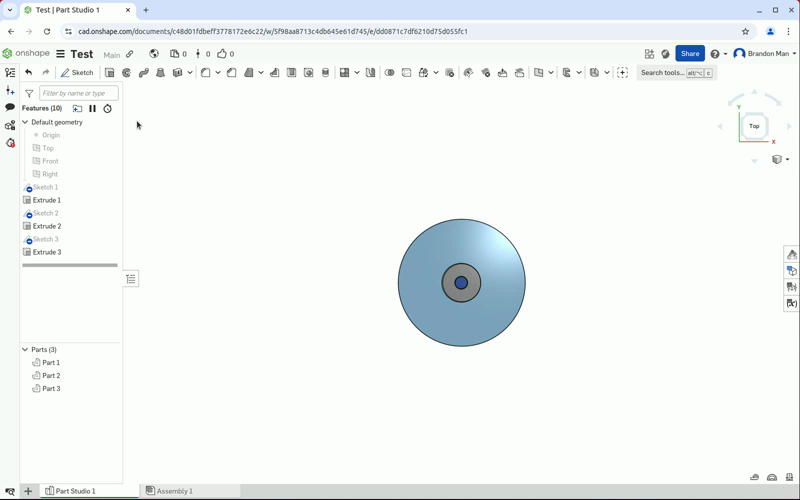
key(shift+h)
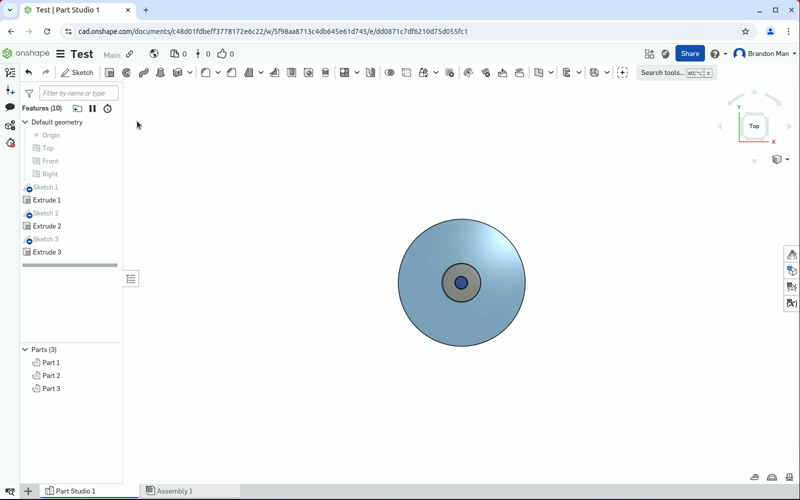
mouse_move(73, 189)
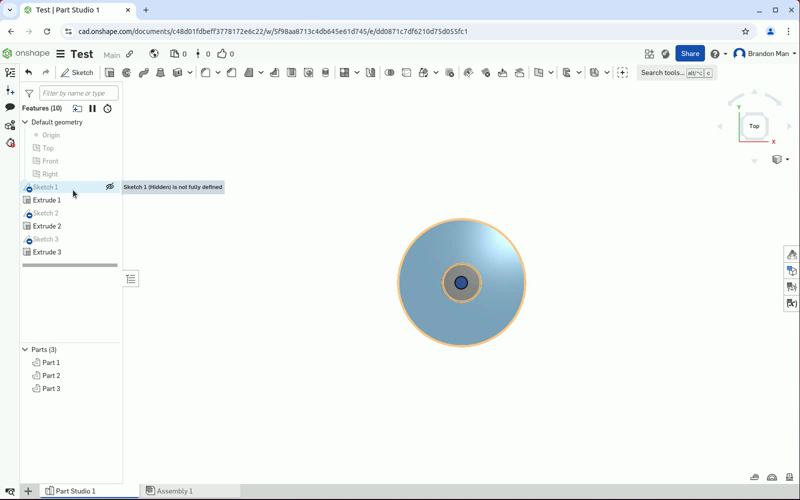
click(73, 189)
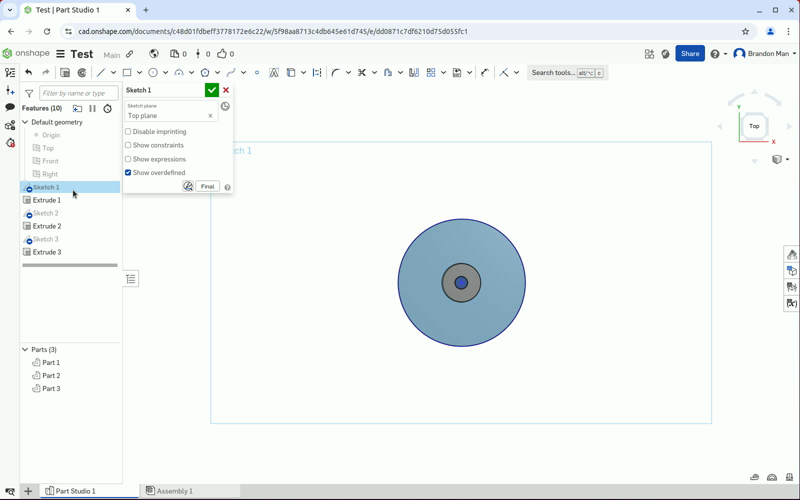
mouse_move(229, 92)
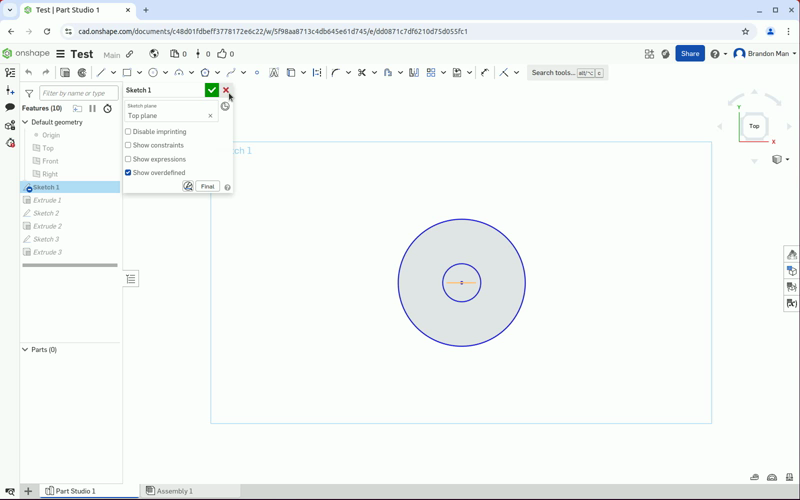
click(229, 92)
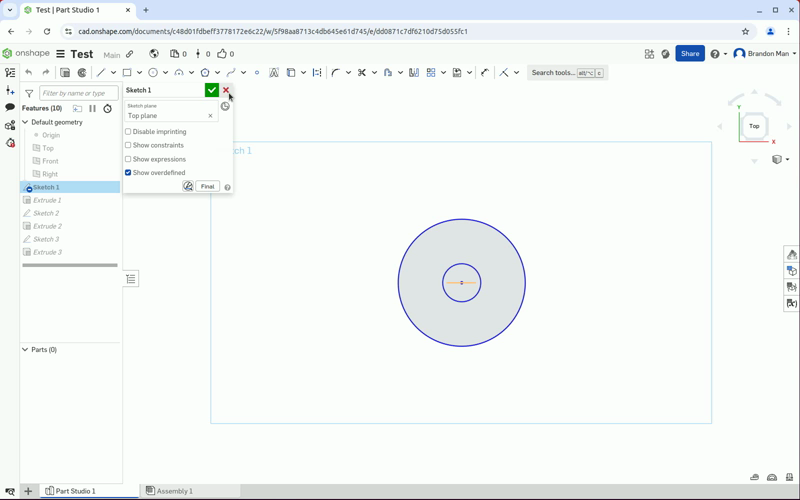
key(shift+s)
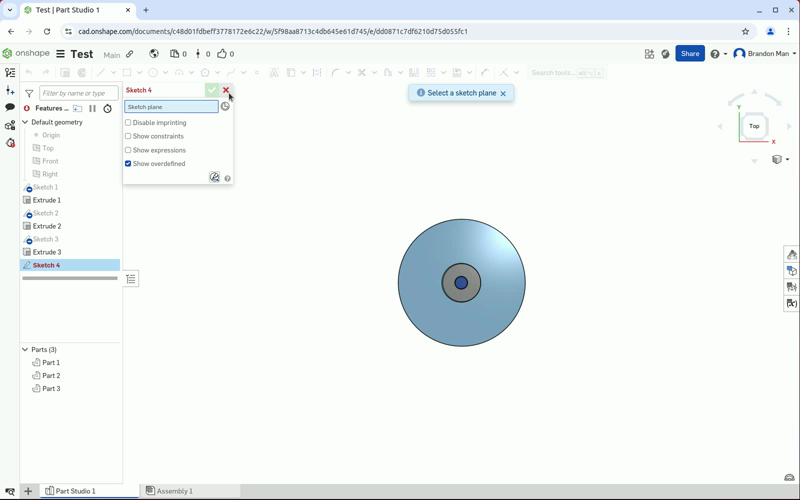
mouse_move(73, 150)
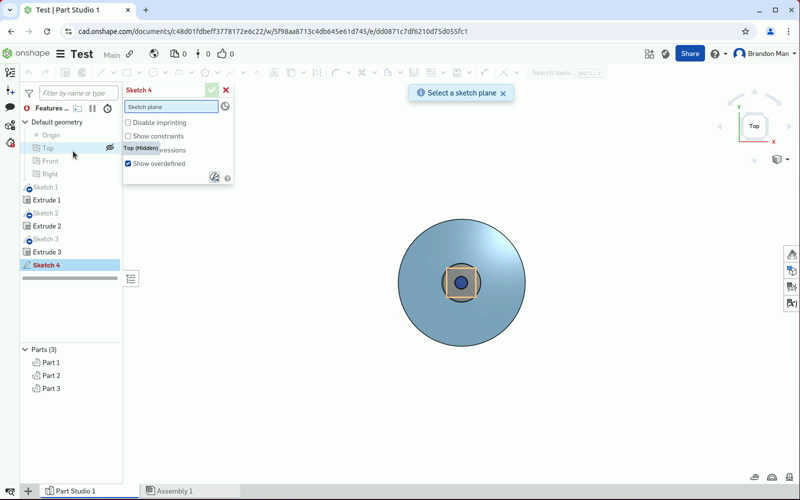
click(73, 150)
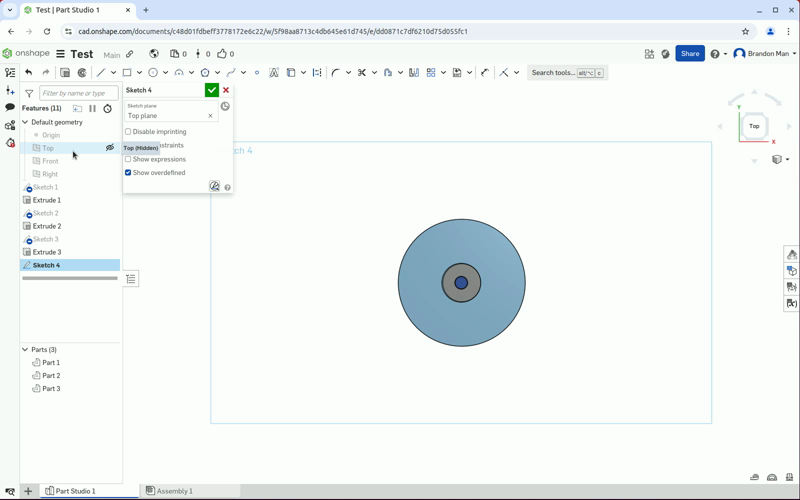
mouse_move(73, 352)
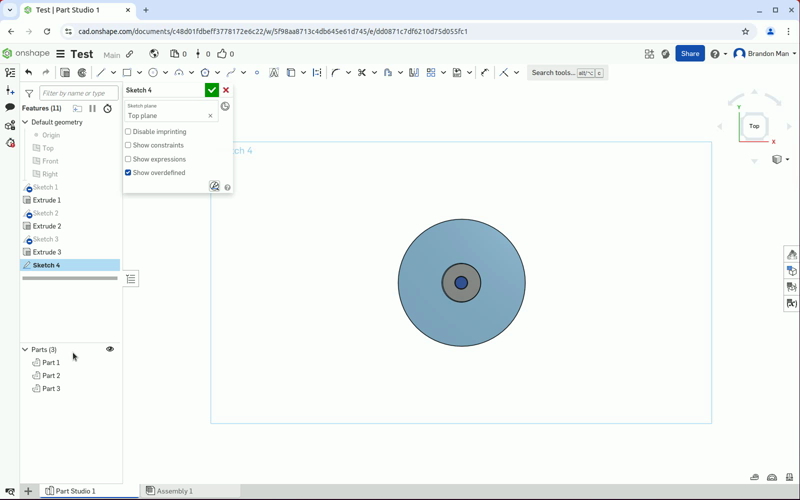
key(y)
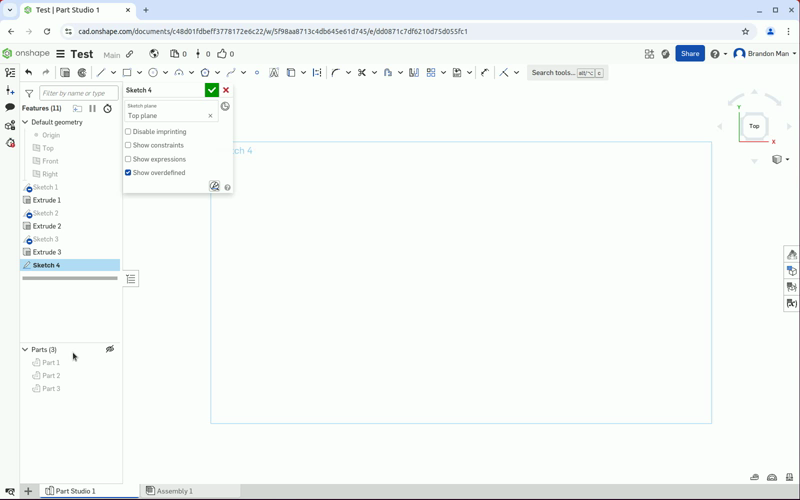
key(c)
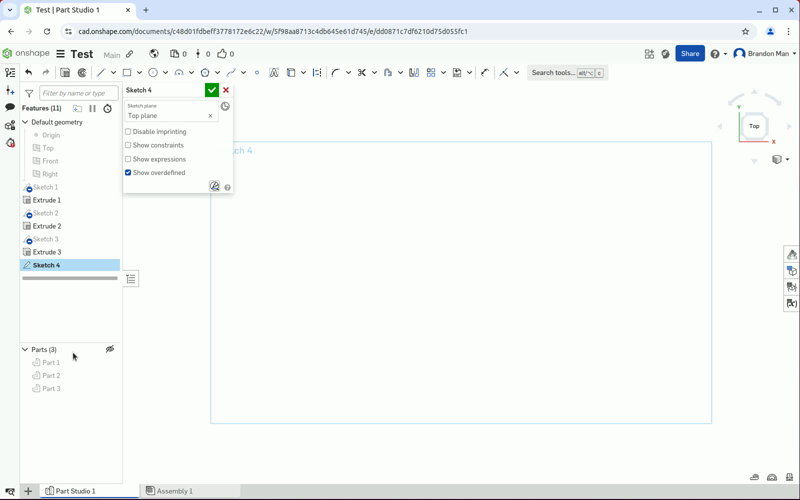
key_down(shift)
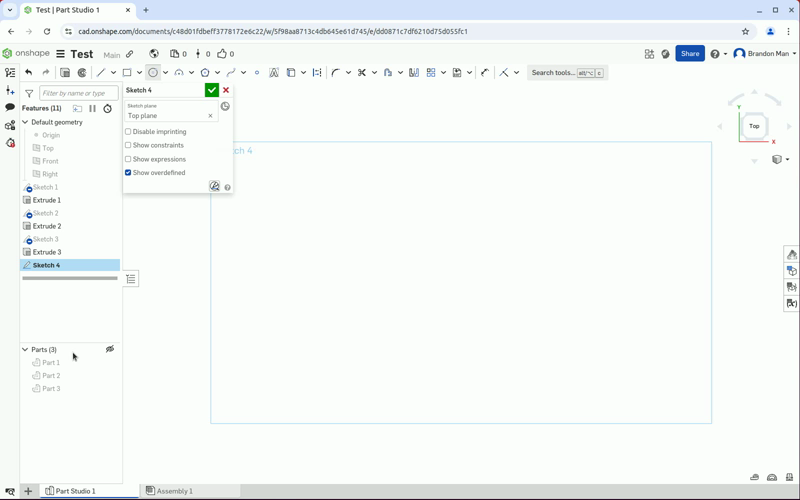
mouse_move(461, 282)
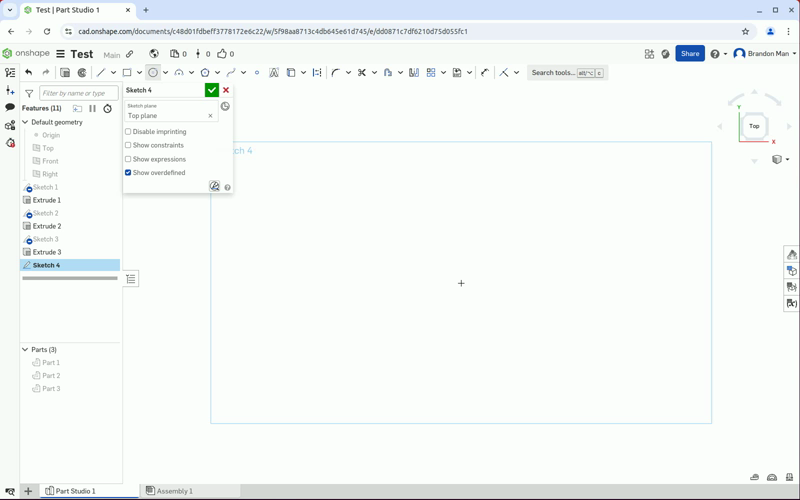
click(461, 282)
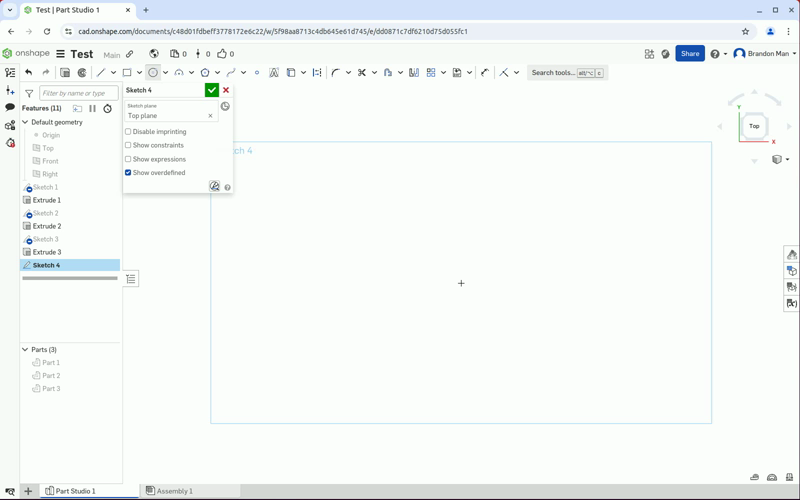
key_up(shift)
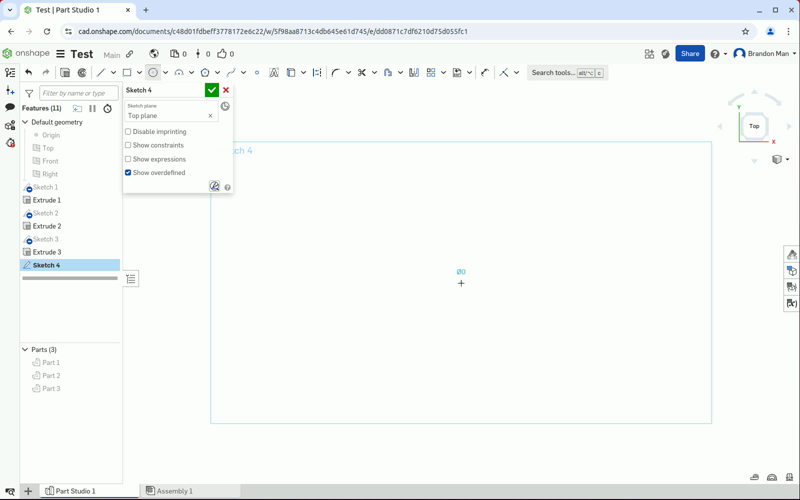
mouse_move(480, 282)
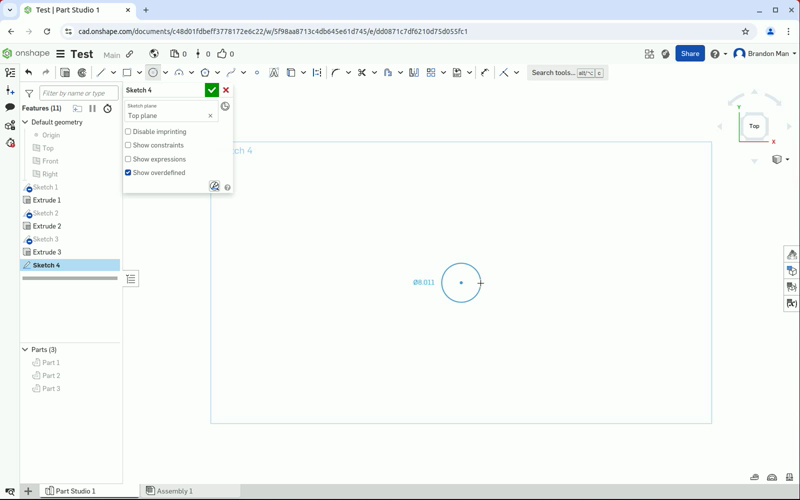
click(480, 282)
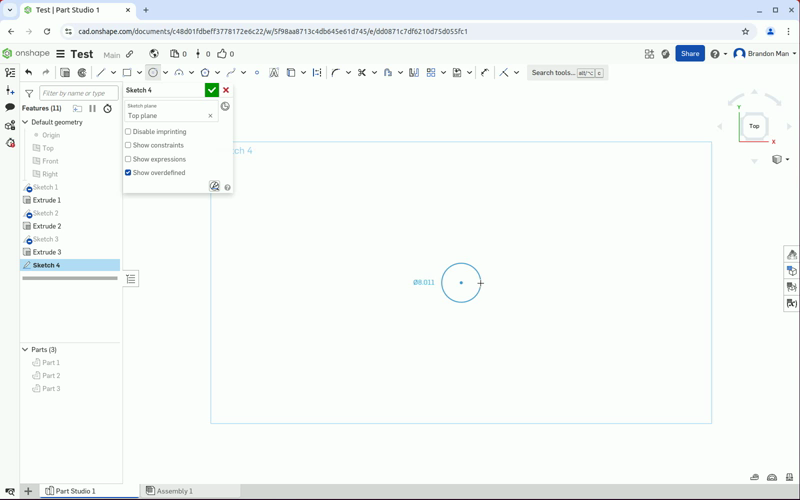
key(esc)
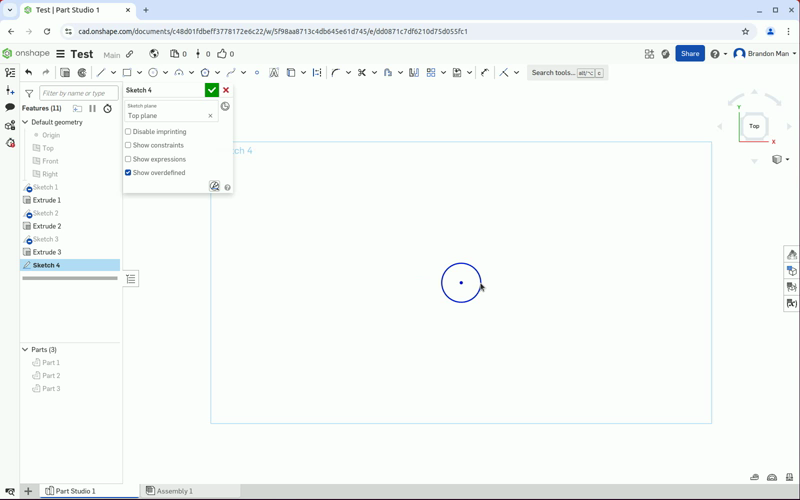
key(c)
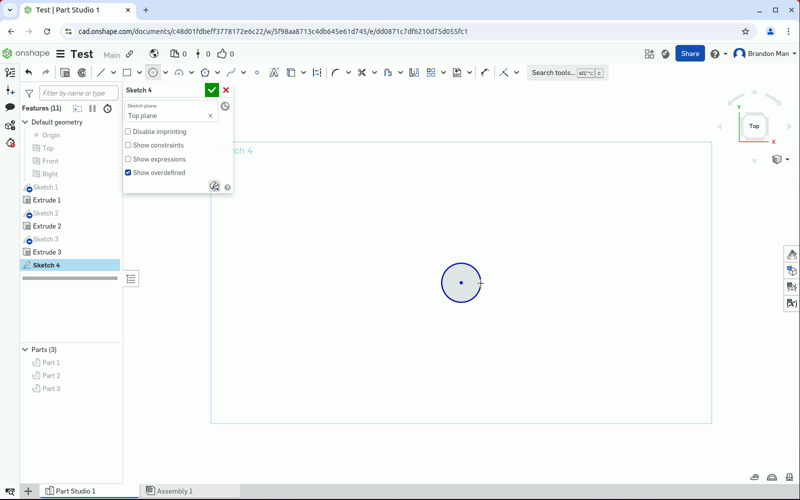
key_down(shift)
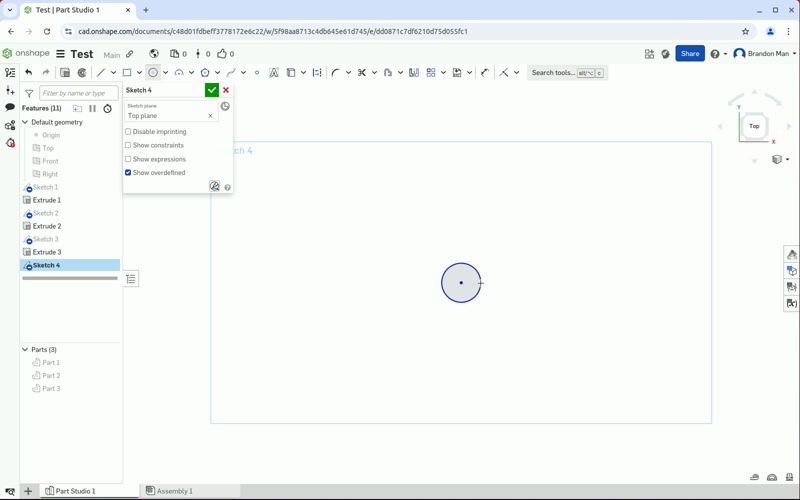
mouse_move(461, 282)
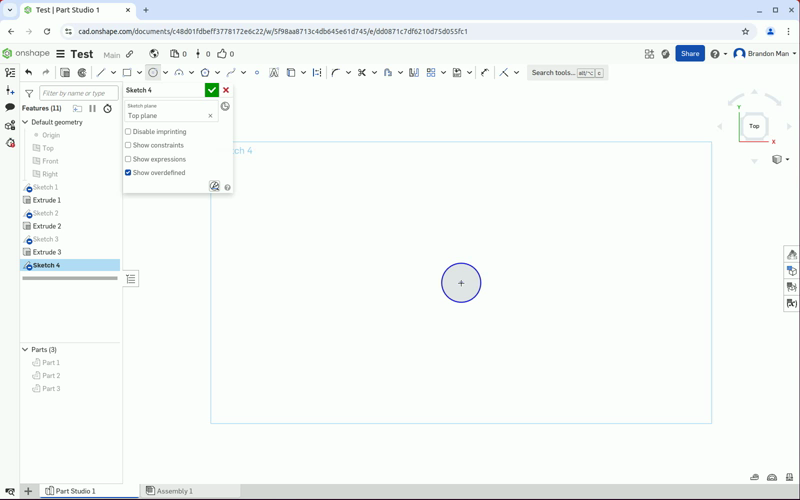
click(461, 282)
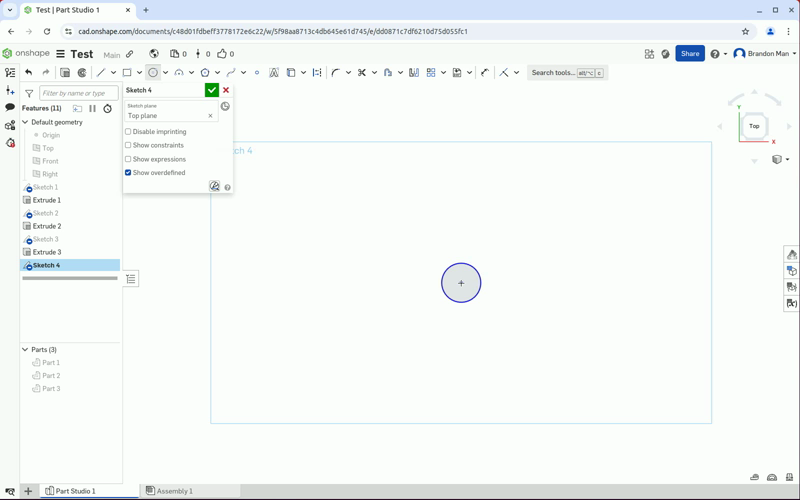
key_up(shift)
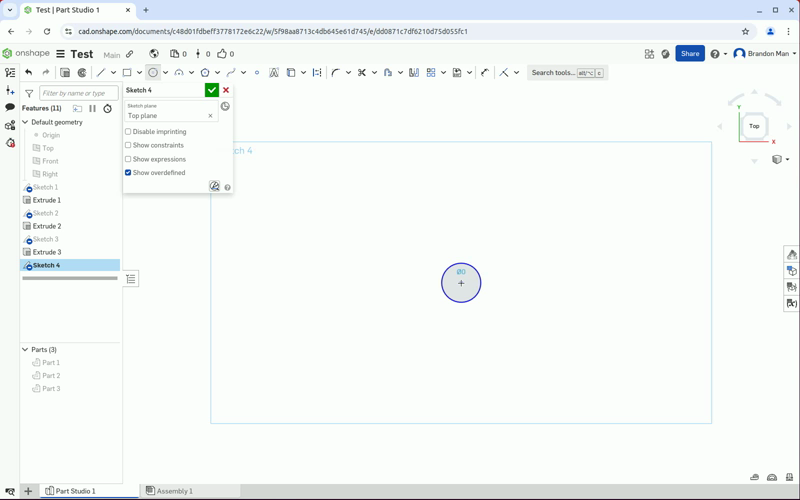
mouse_move(467, 282)
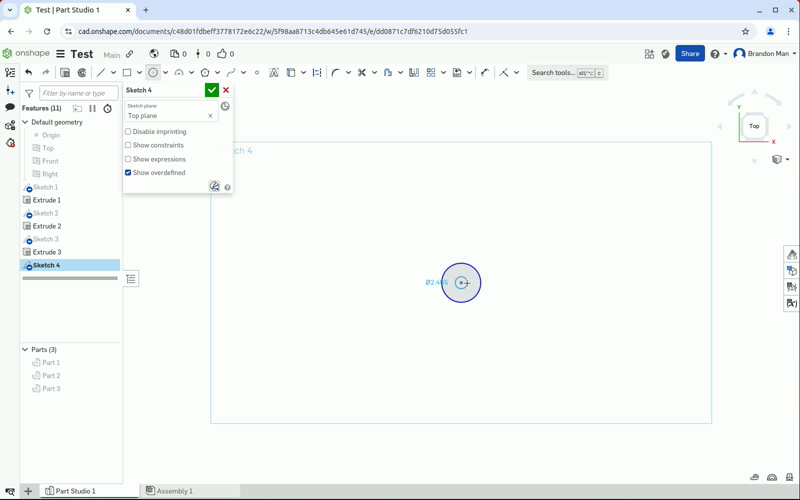
click(467, 282)
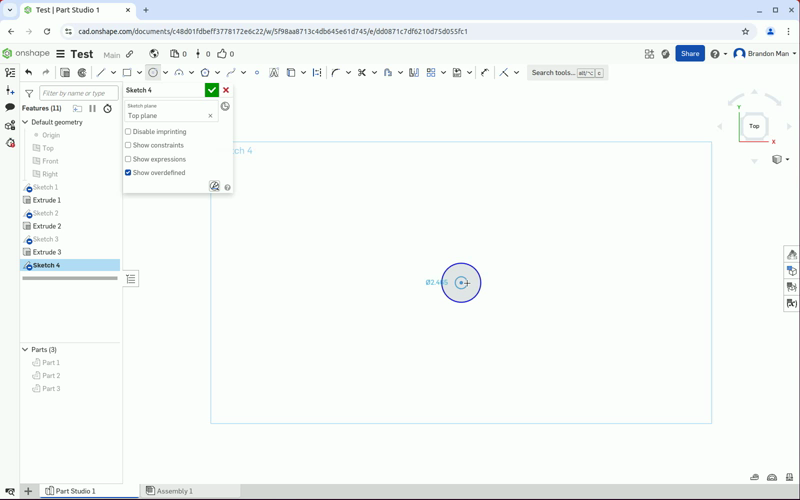
key(esc)
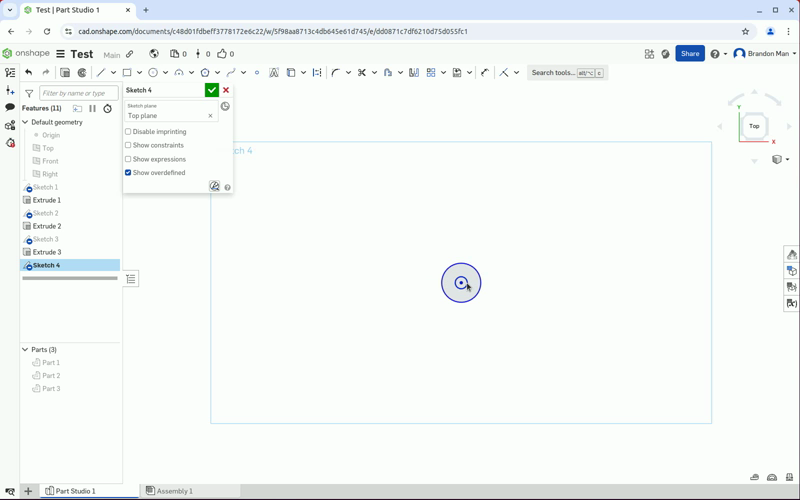
mouse_move(459, 265)
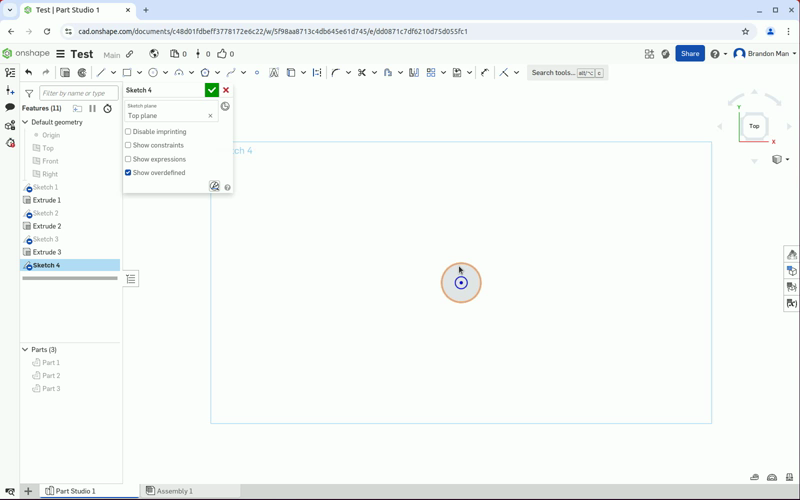
scroll(6)
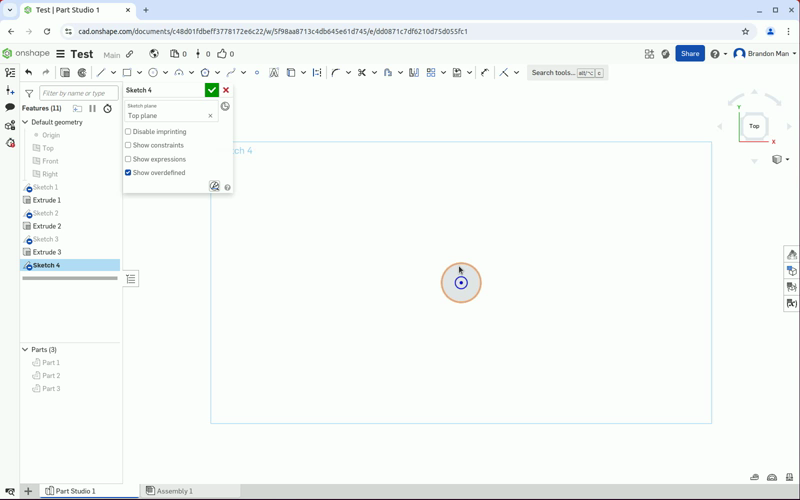
scroll(6)
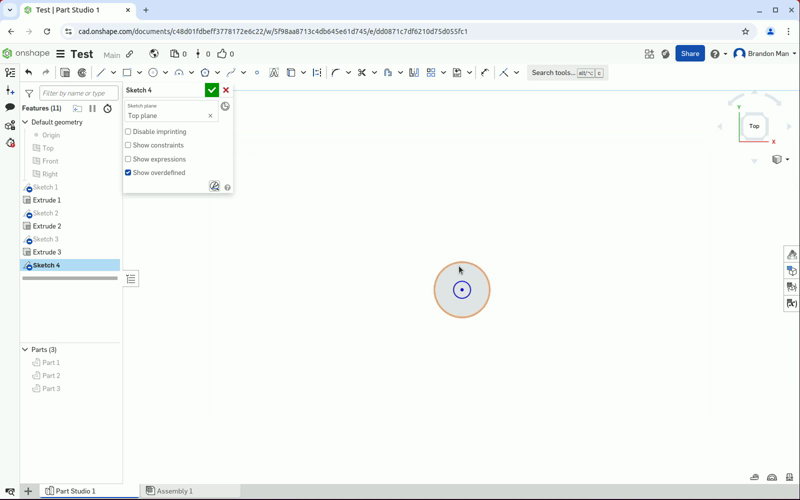
scroll(6)
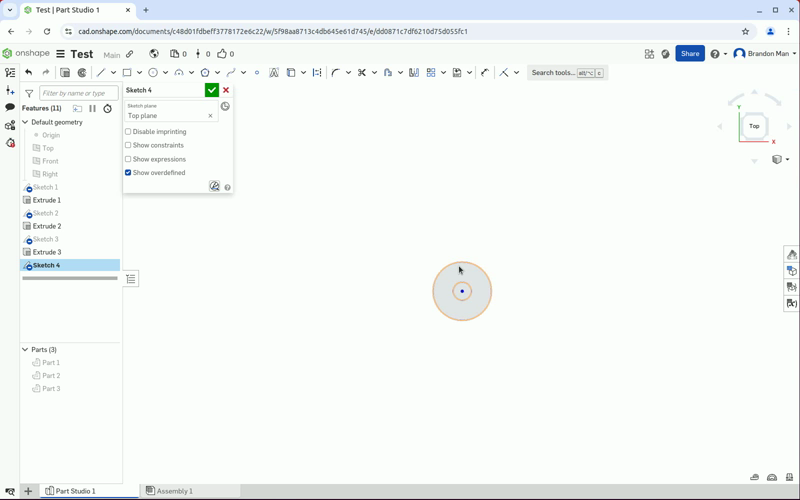
scroll(6)
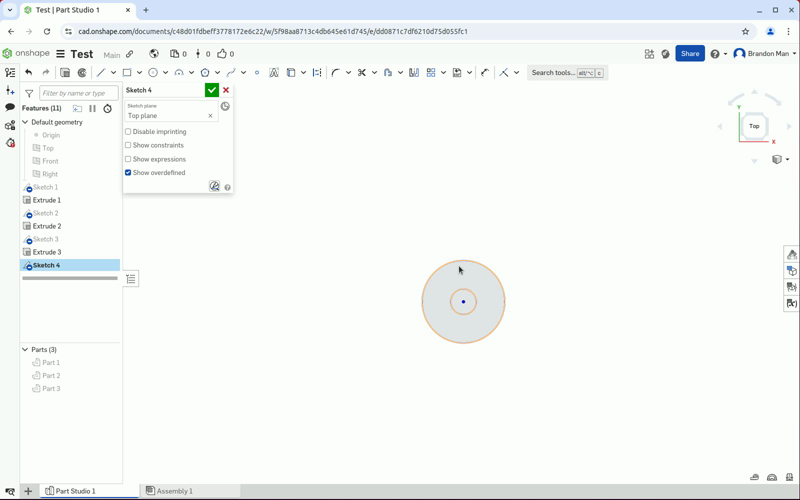
scroll(6)
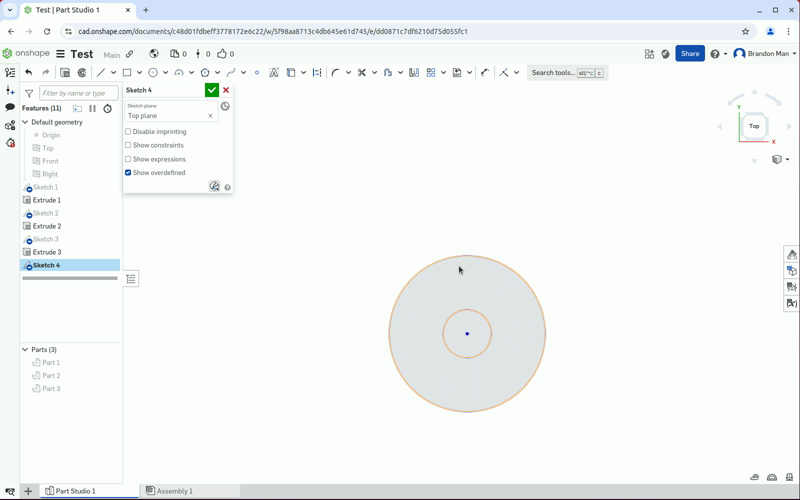
scroll(6)
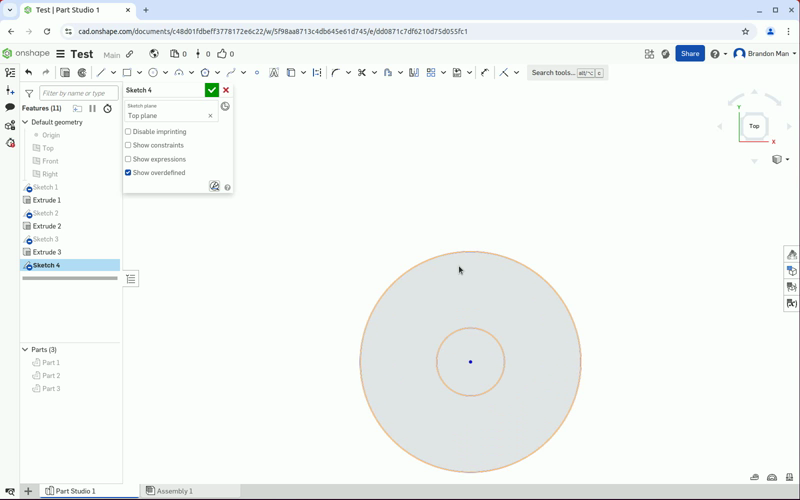
scroll(6)
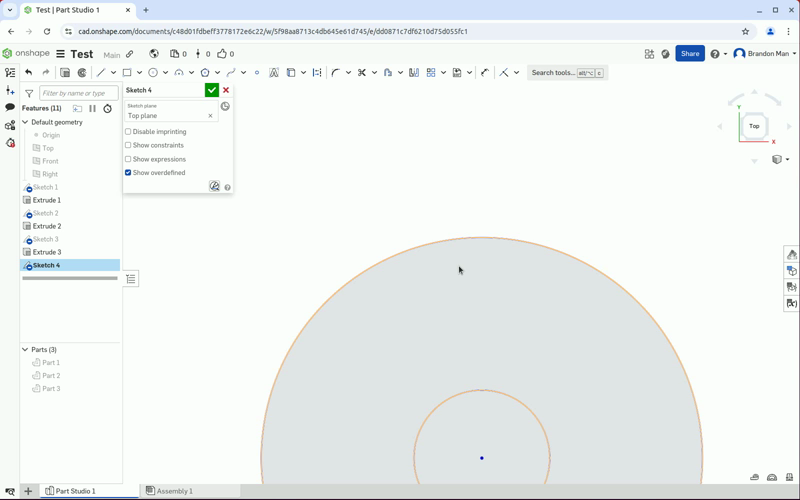
click(459, 265)
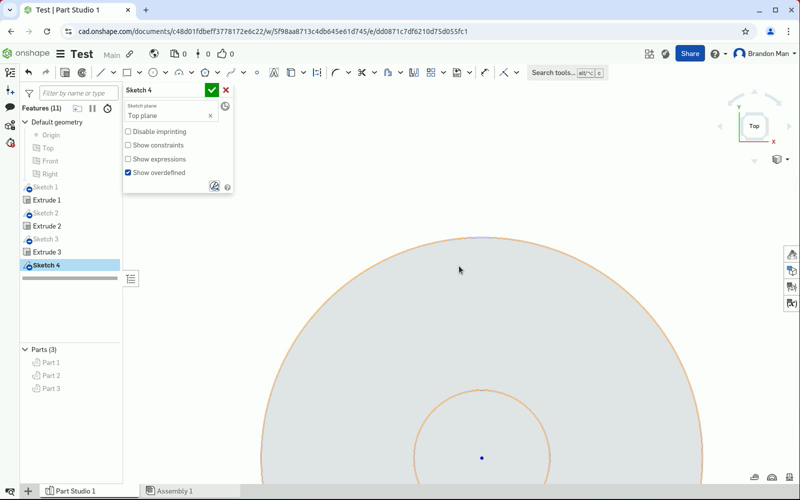
scroll(-6)
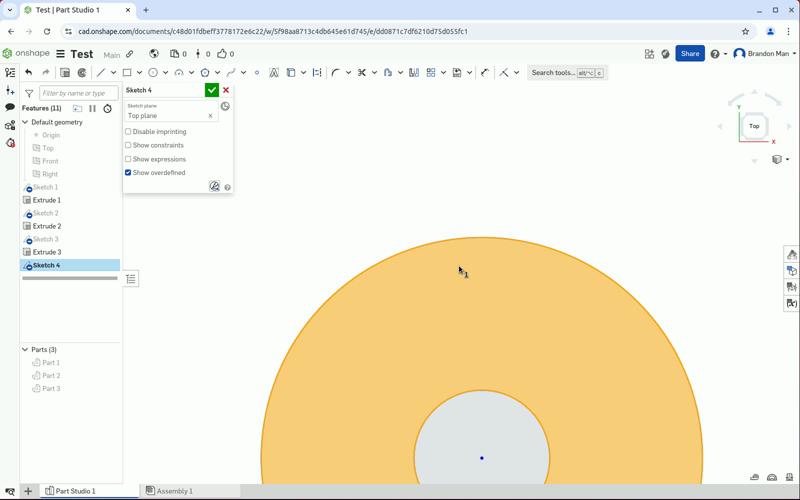
scroll(-6)
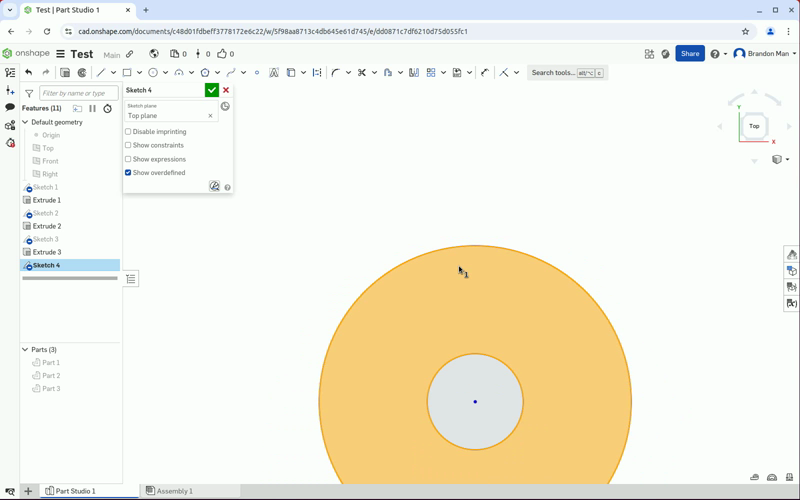
scroll(-6)
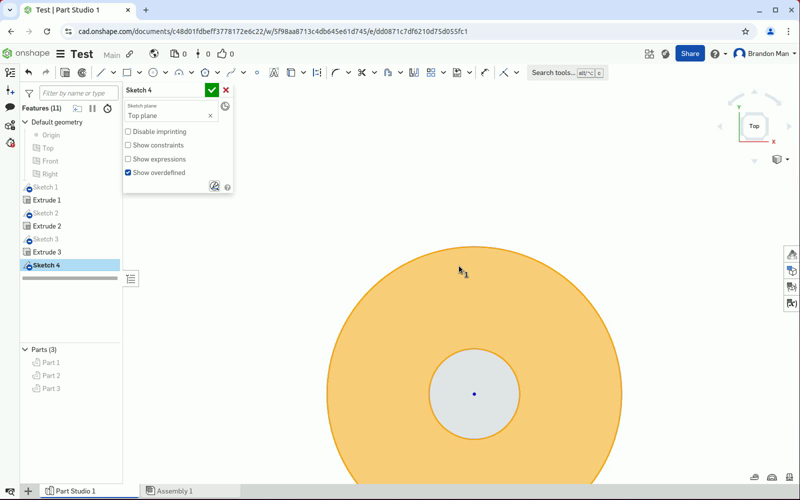
scroll(-6)
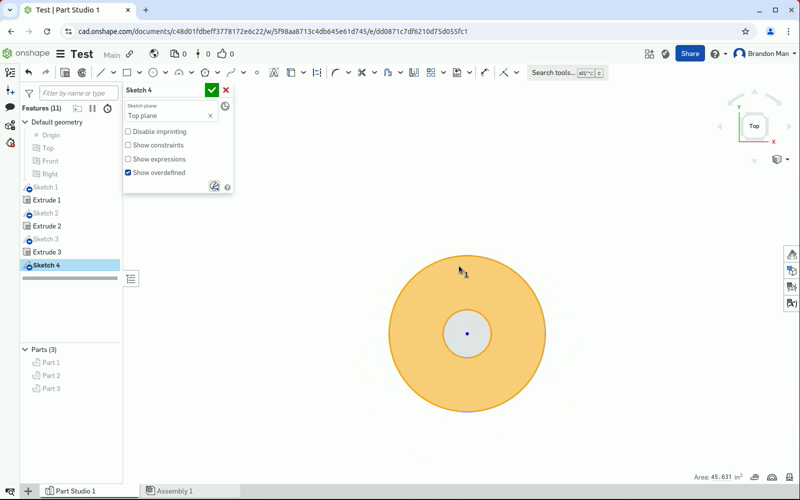
scroll(-6)
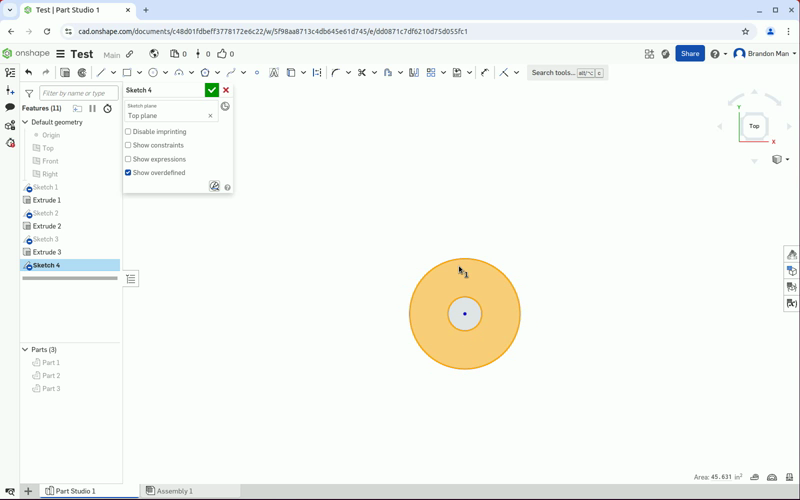
scroll(-6)
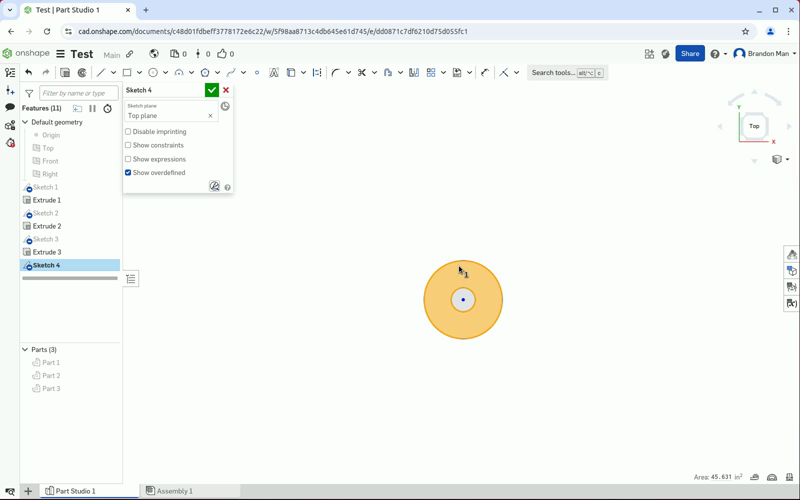
scroll(-6)
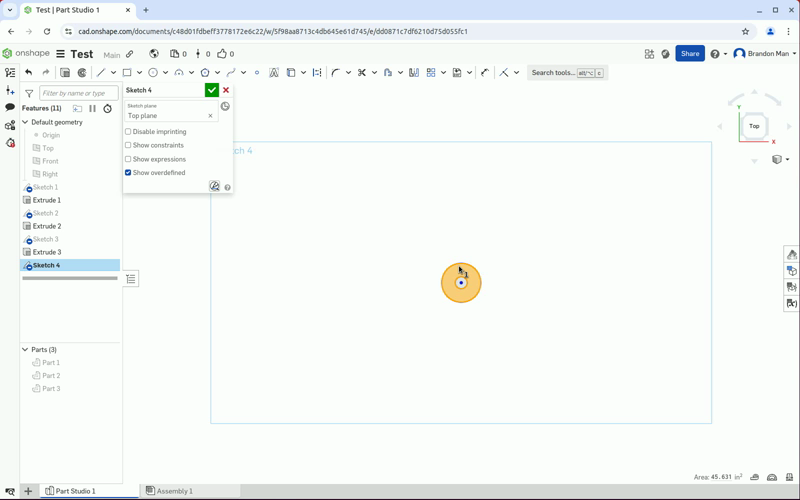
mouse_move(73, 352)
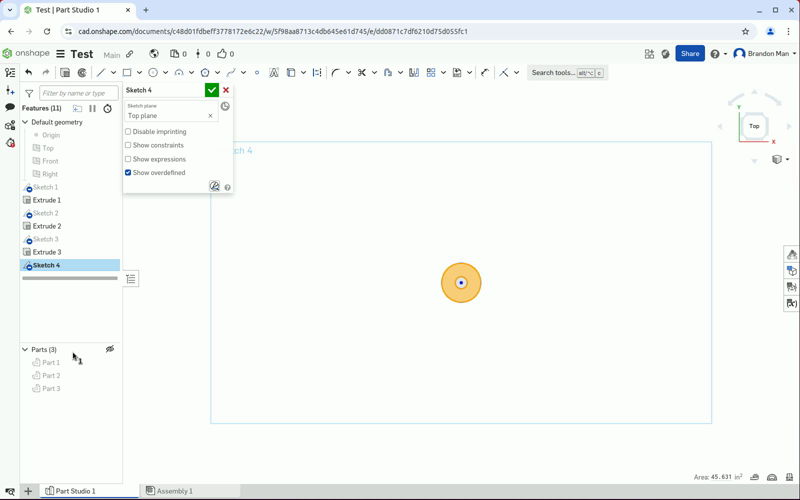
key(shift+y)
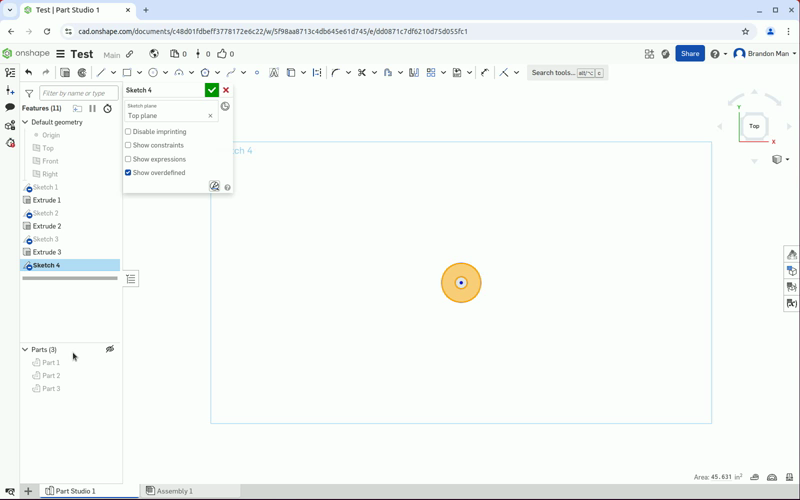
key(shift+e)
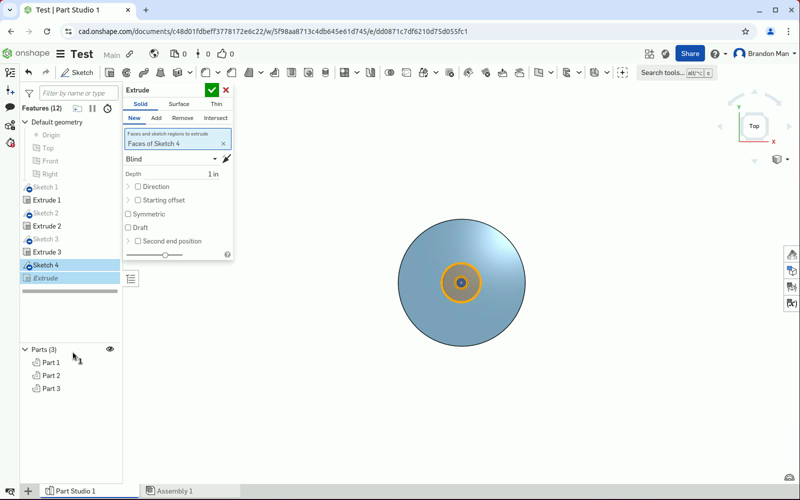
mouse_move(143, 106)
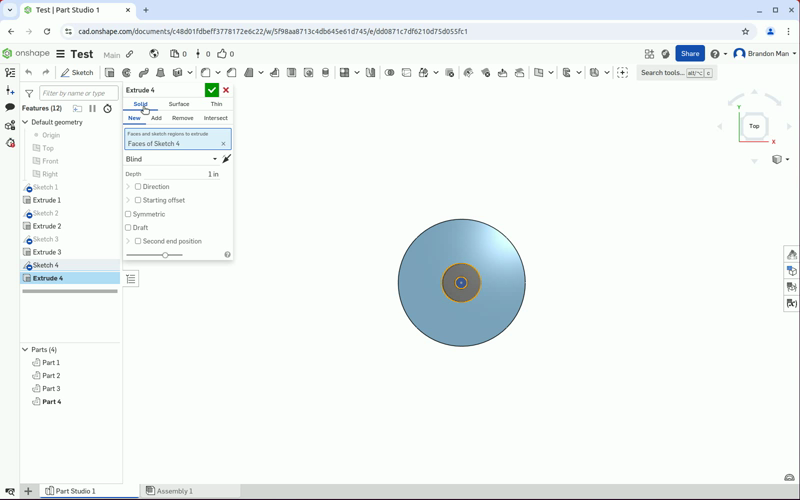
click(143, 106)
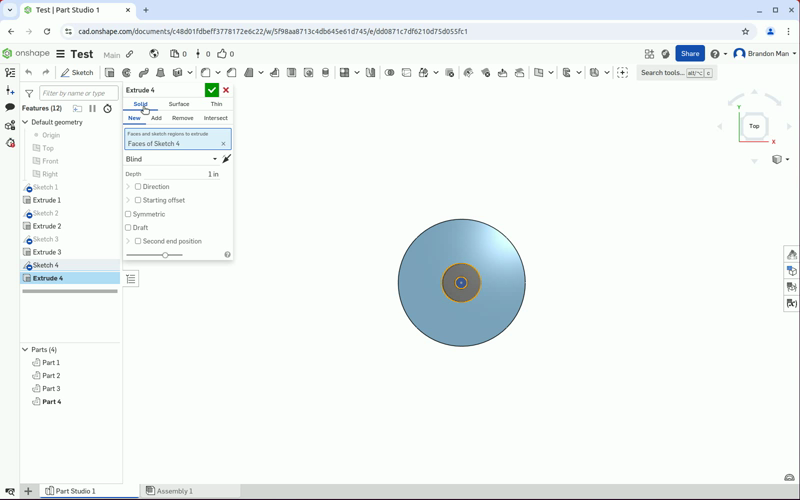
mouse_move(137, 120)
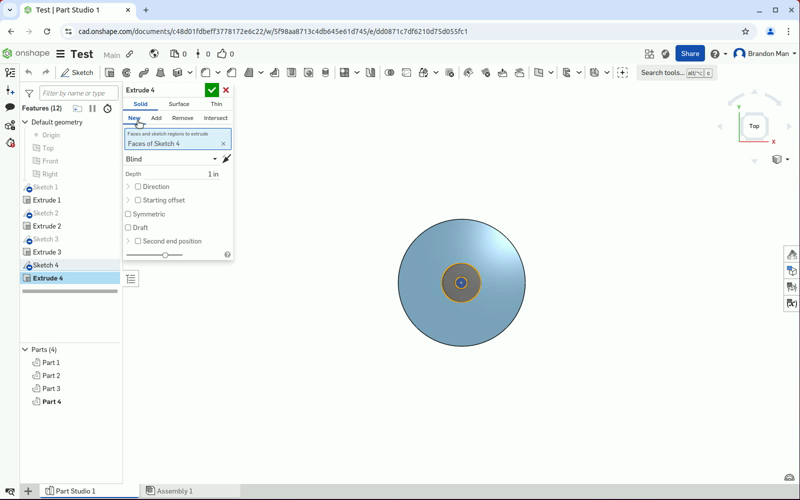
click(137, 120)
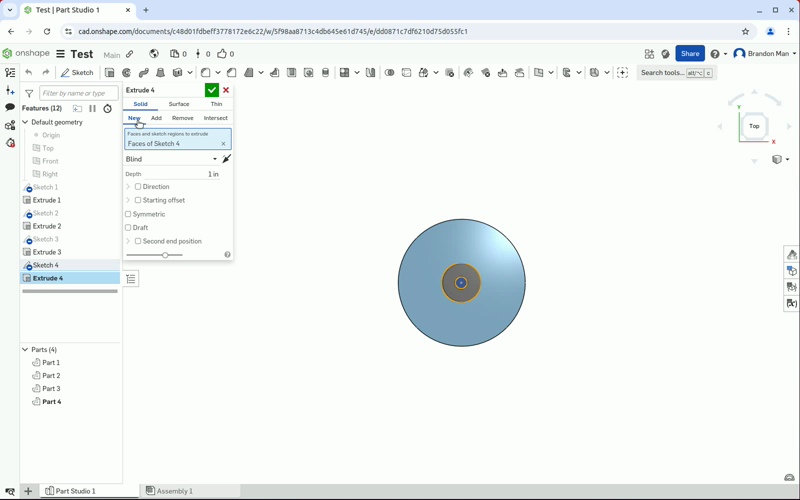
key(tab, 4)
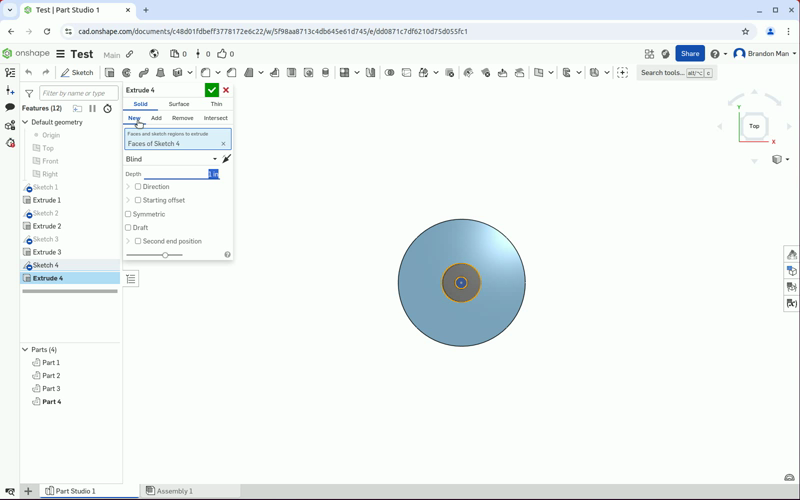
text(-22.145)
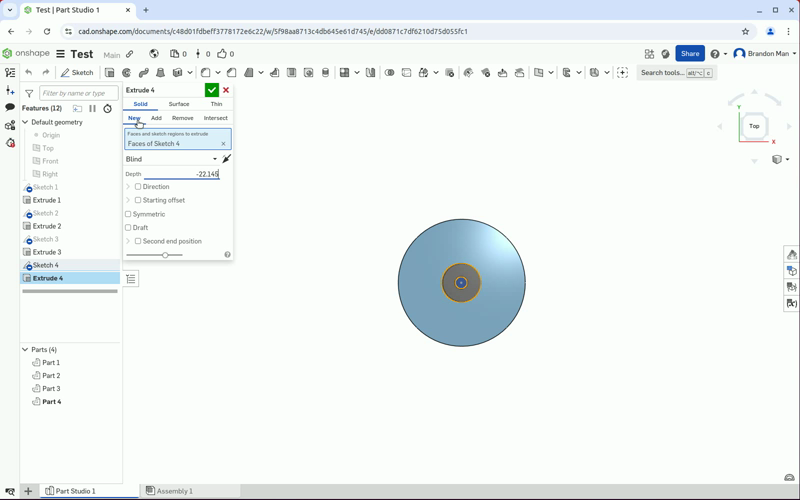
key(enter)
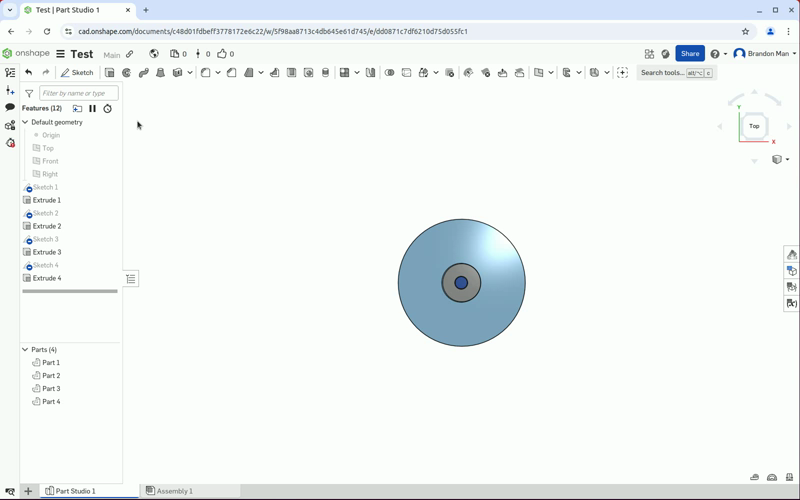
key(shift+h)
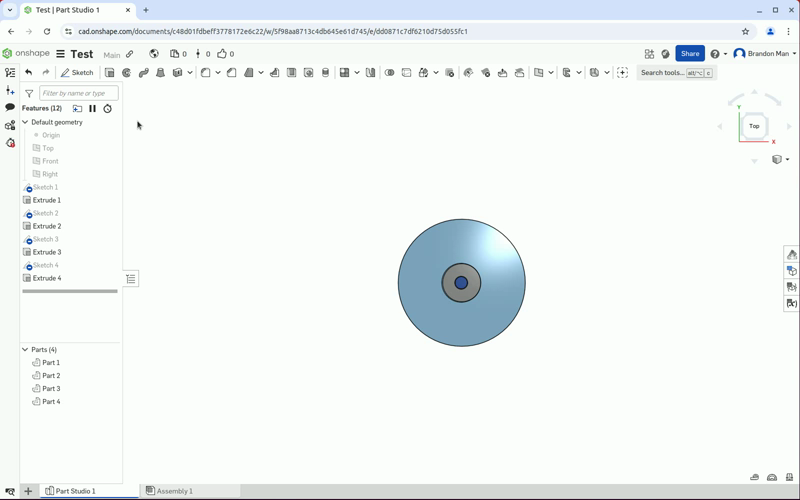
key(shift+h)
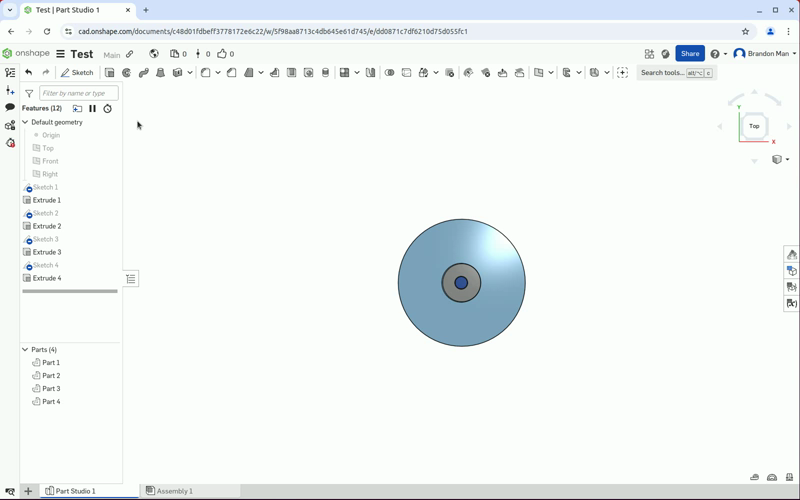
mouse_move(73, 189)
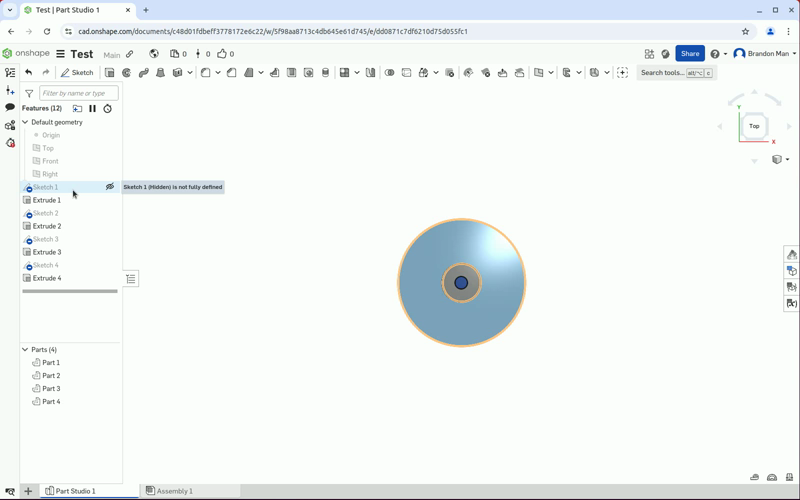
click(73, 189)
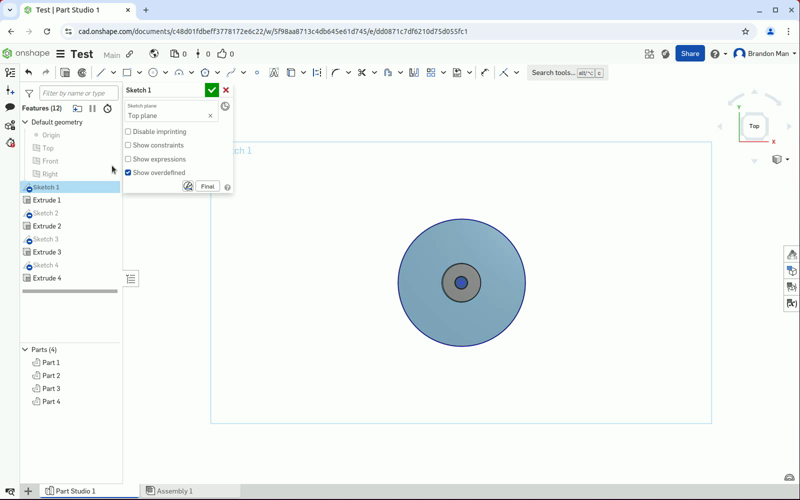
mouse_move(229, 92)
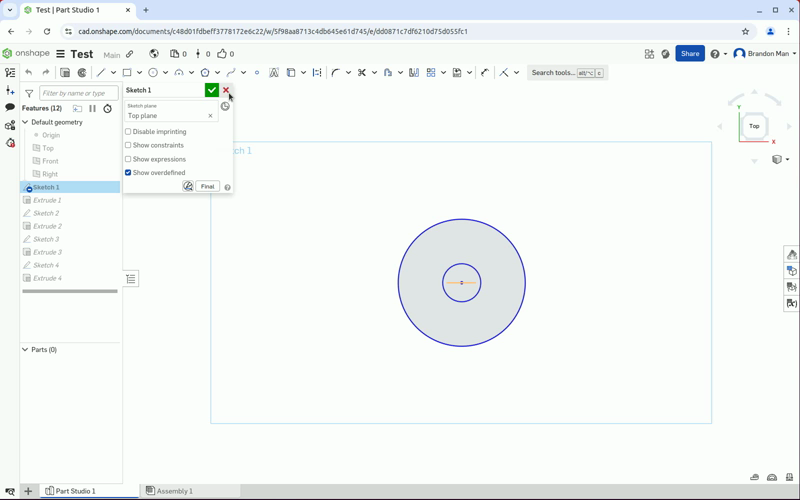
click(229, 92)
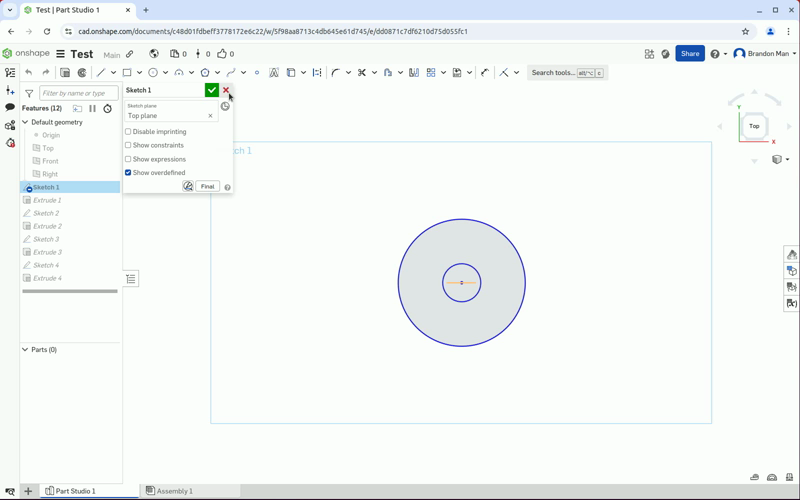
key(shift+s)
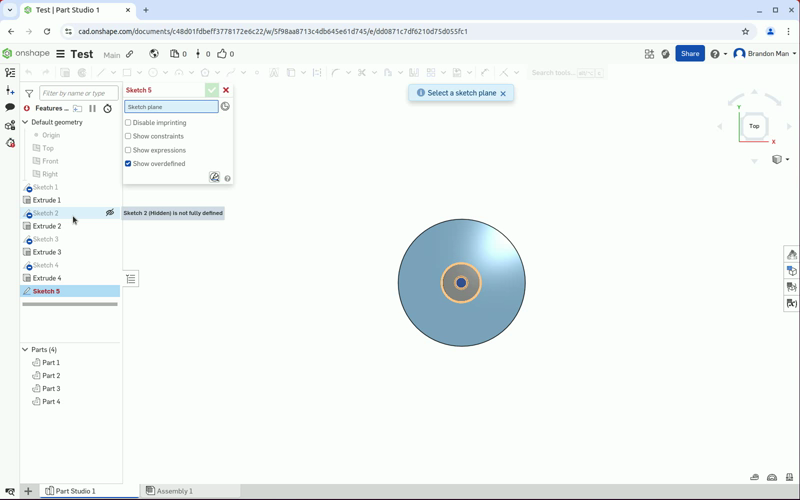
scroll(3)
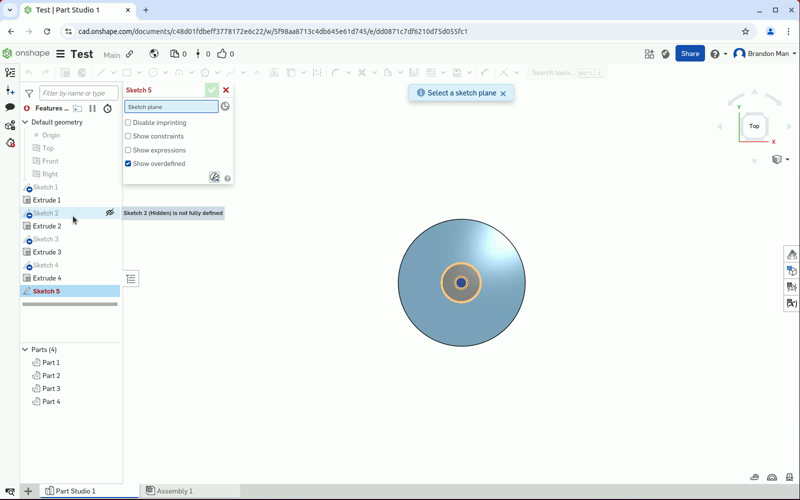
mouse_move(73, 150)
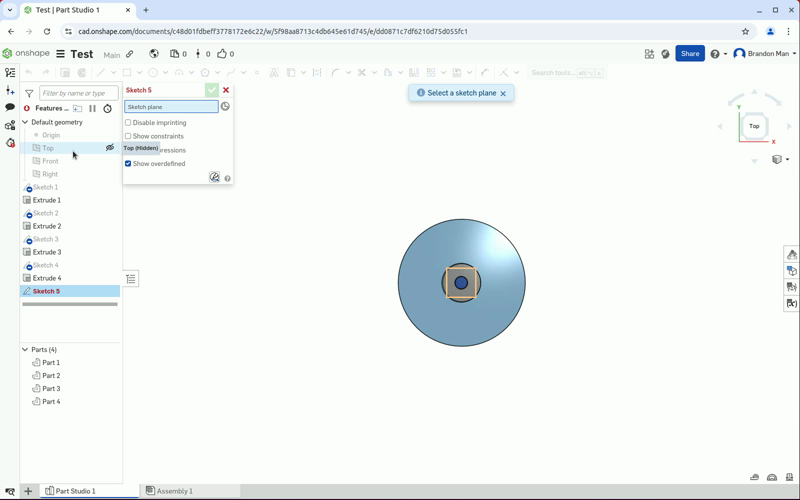
click(73, 150)
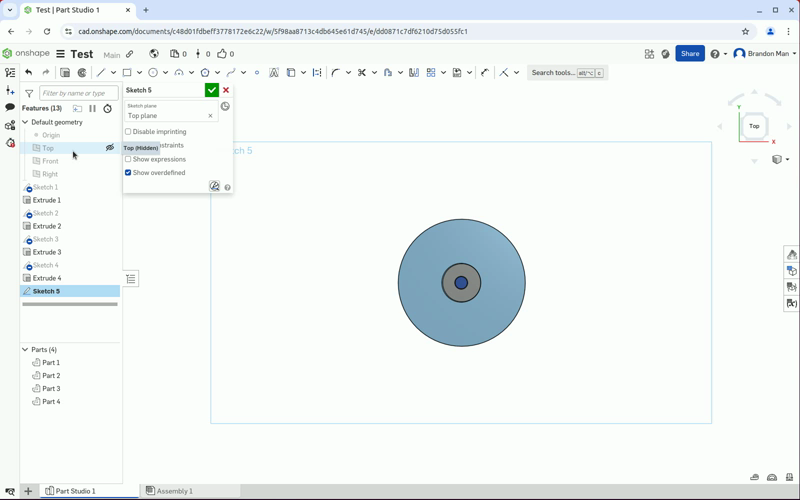
mouse_move(73, 352)
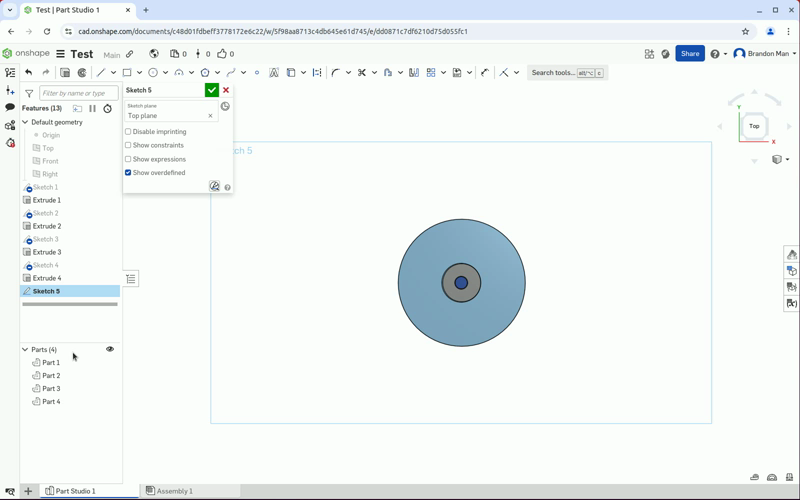
key(y)
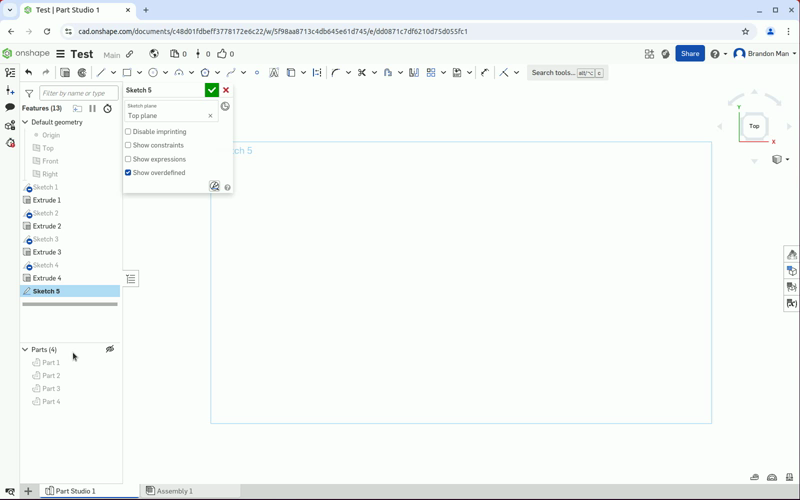
key(c)
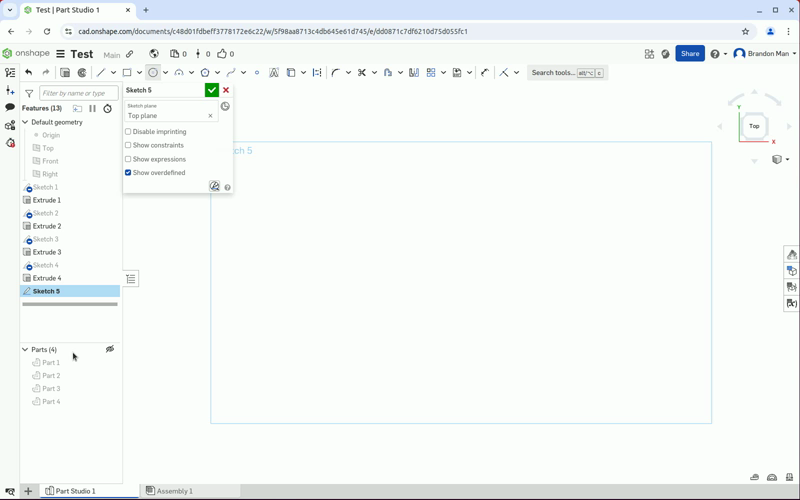
key_down(shift)
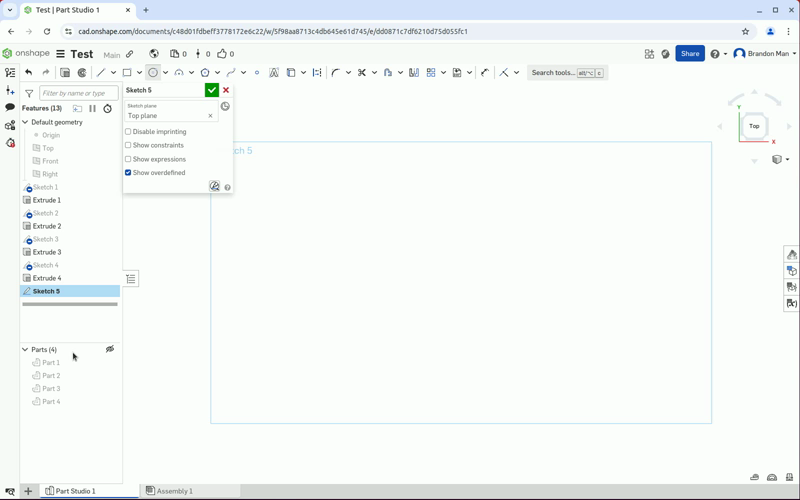
mouse_move(461, 282)
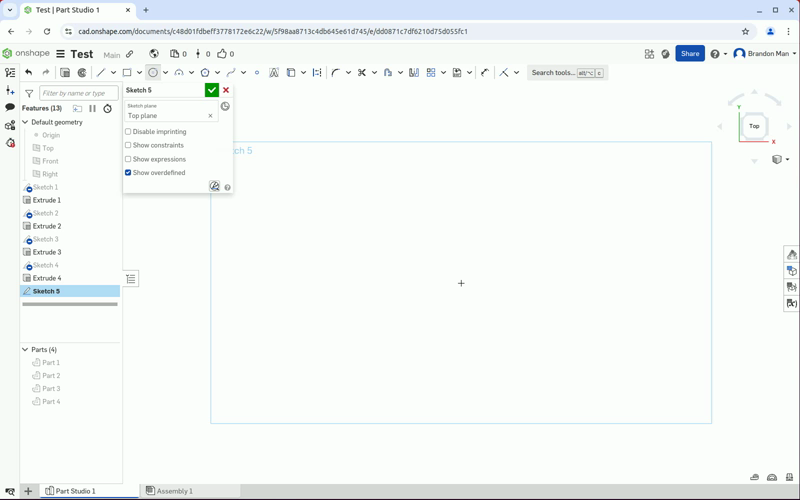
click(461, 282)
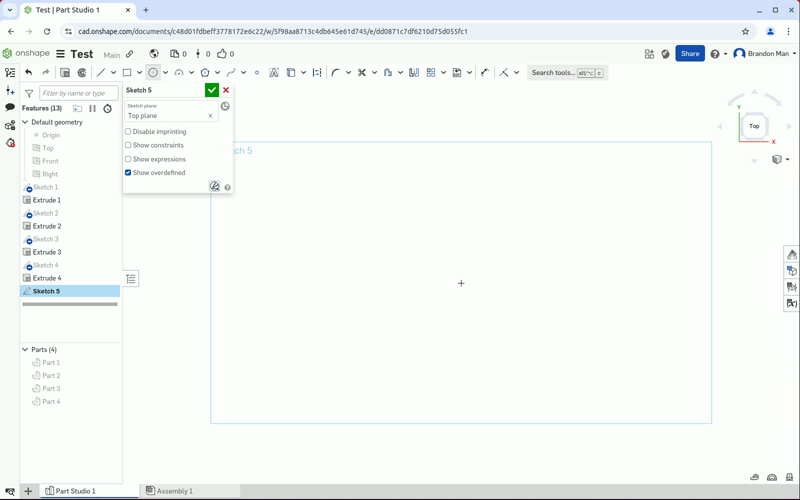
key_up(shift)
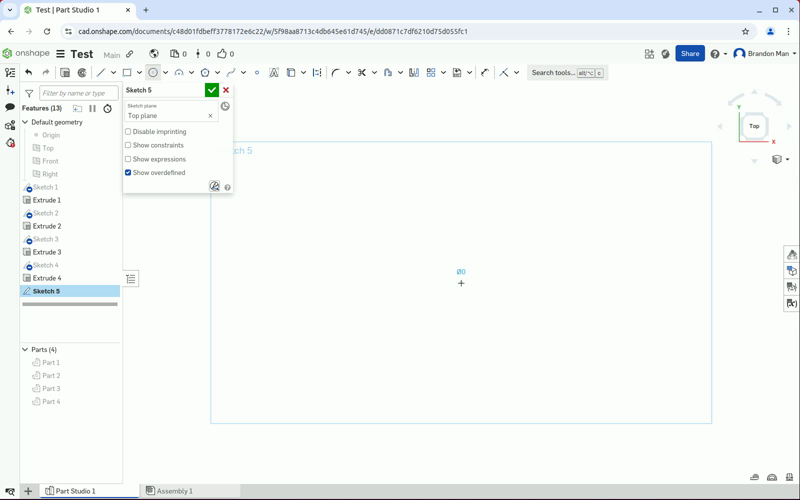
mouse_move(467, 282)
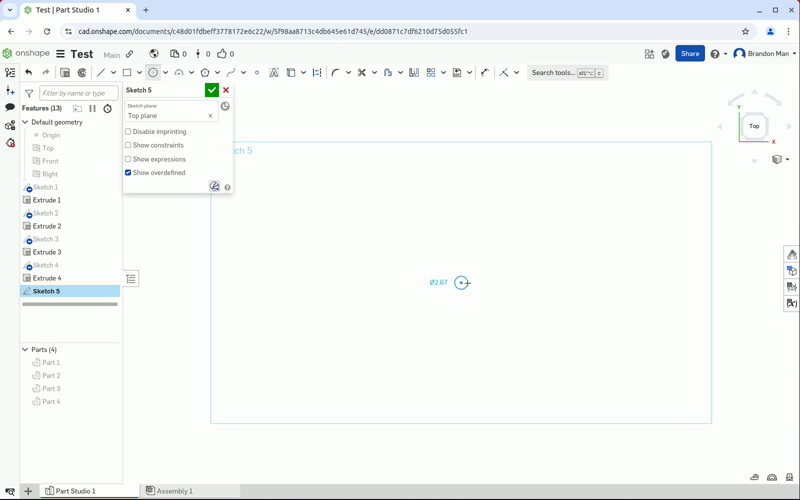
click(467, 282)
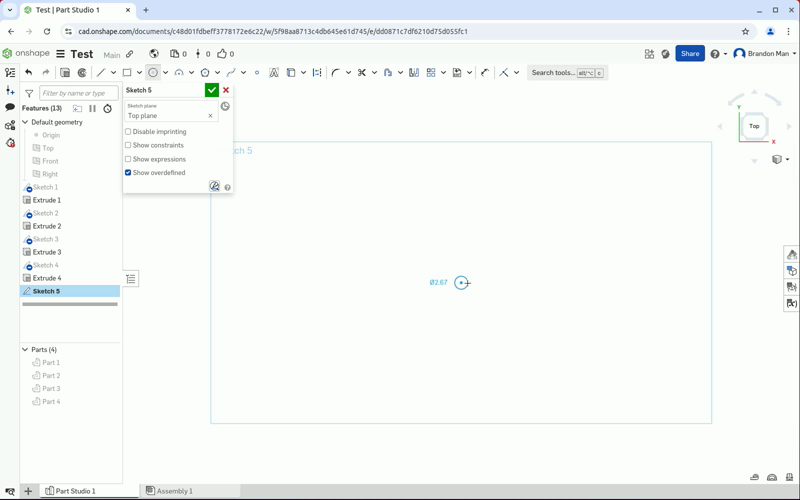
key(esc)
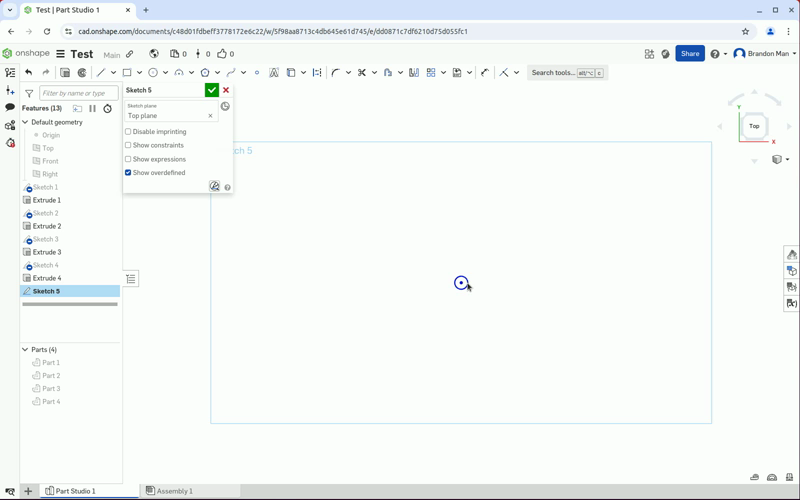
mouse_move(461, 287)
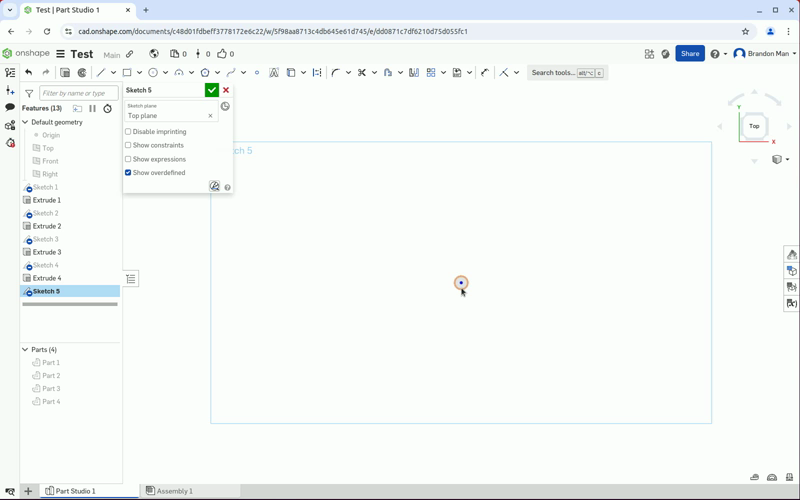
scroll(6)
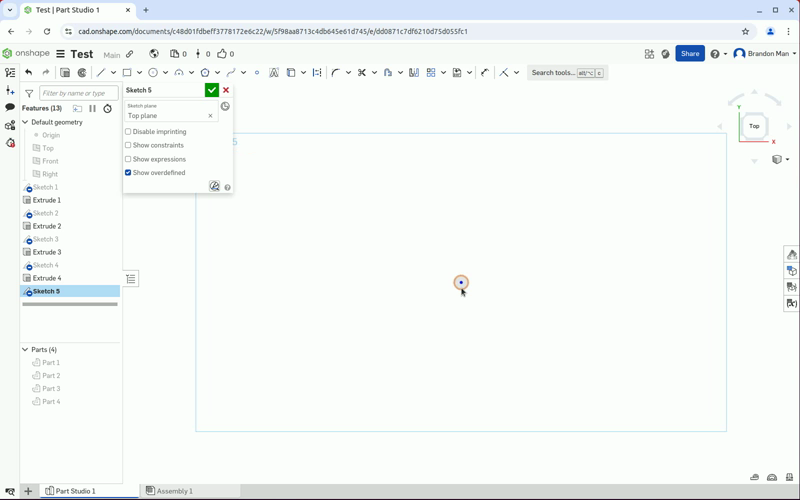
scroll(6)
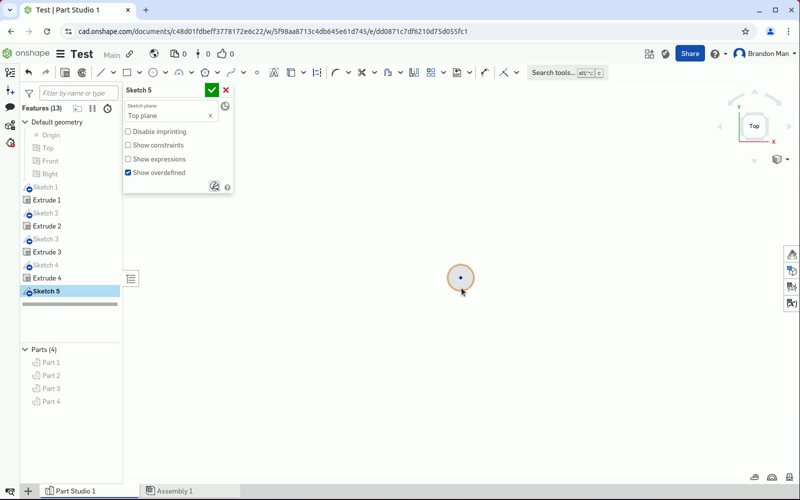
scroll(6)
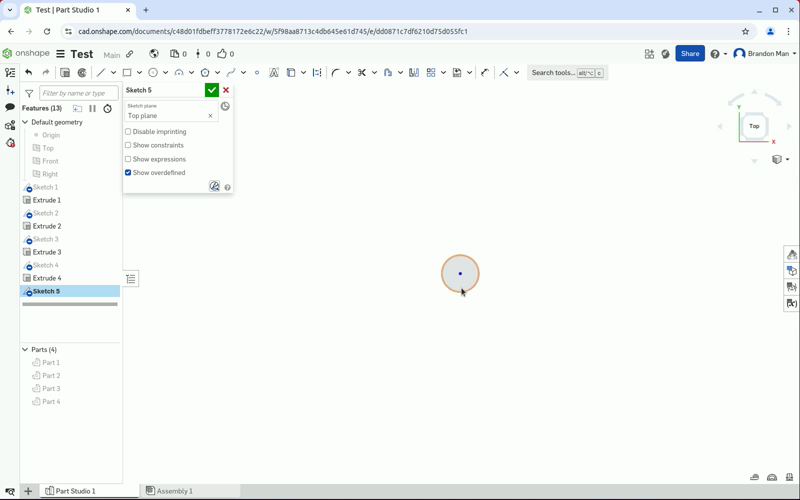
scroll(6)
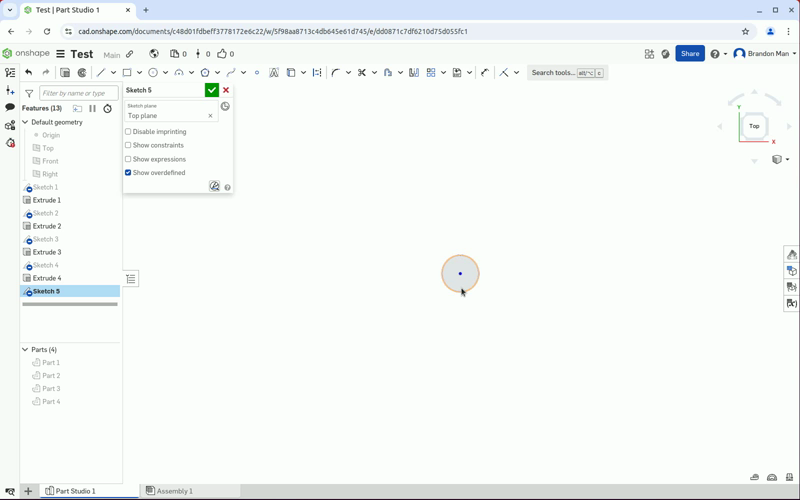
scroll(6)
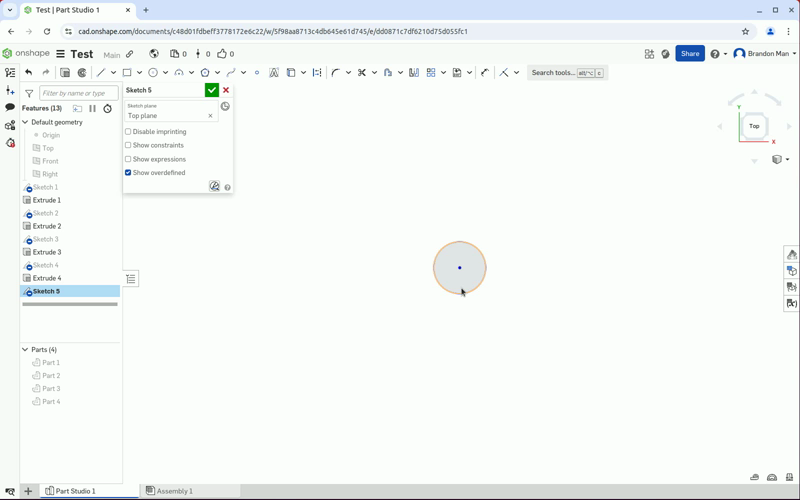
scroll(6)
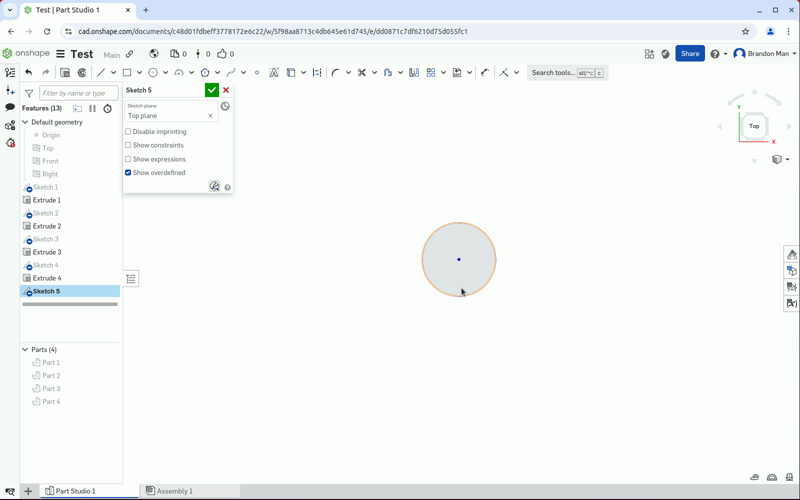
scroll(6)
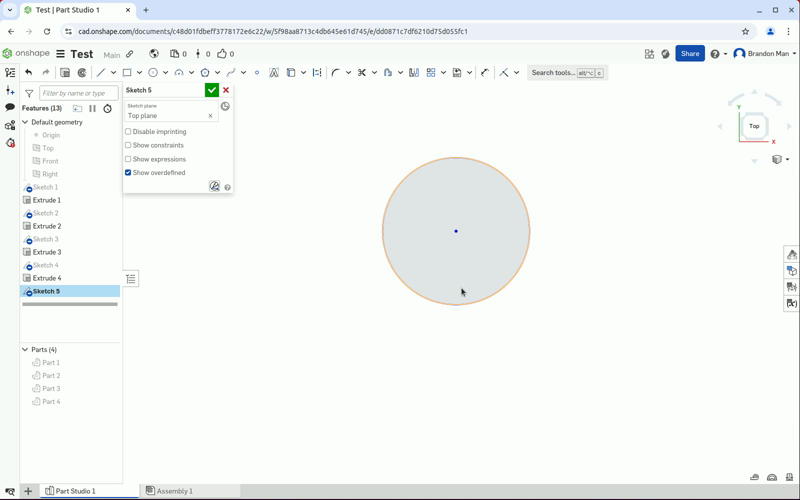
click(461, 287)
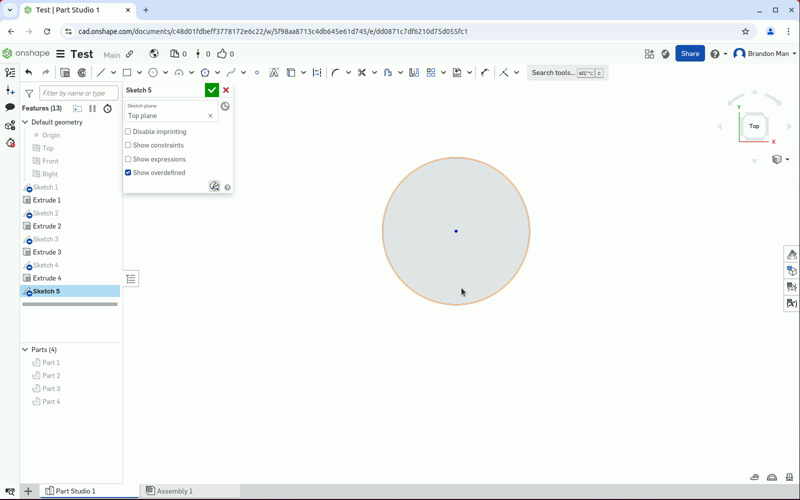
scroll(-6)
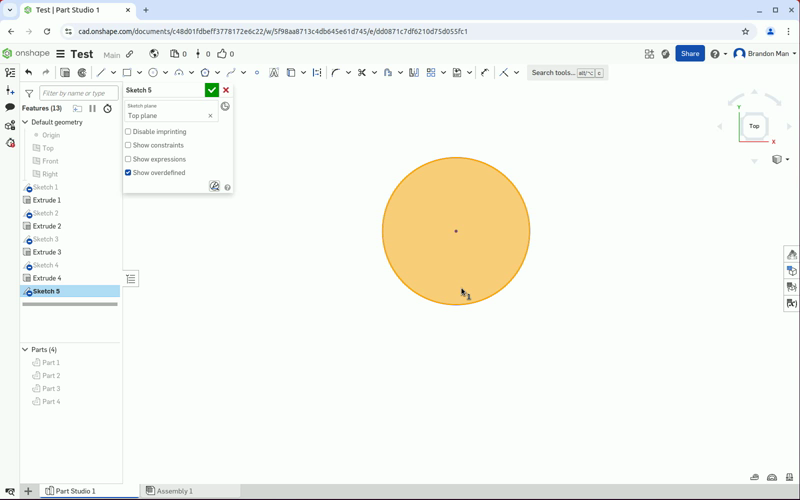
scroll(-6)
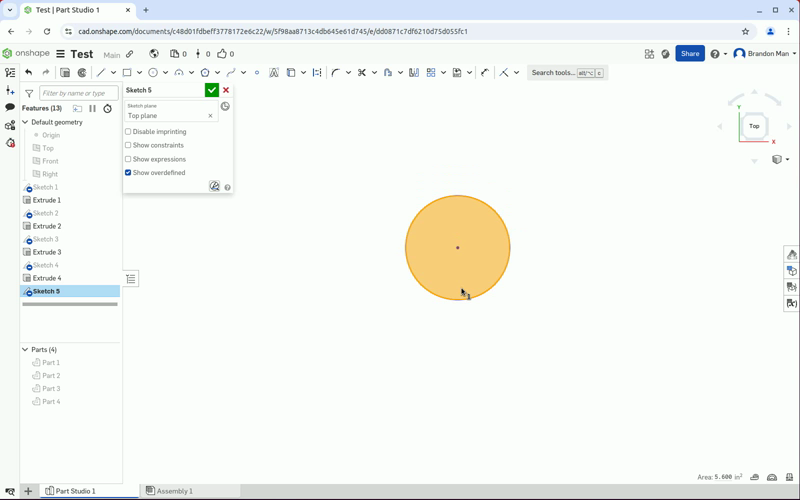
scroll(-6)
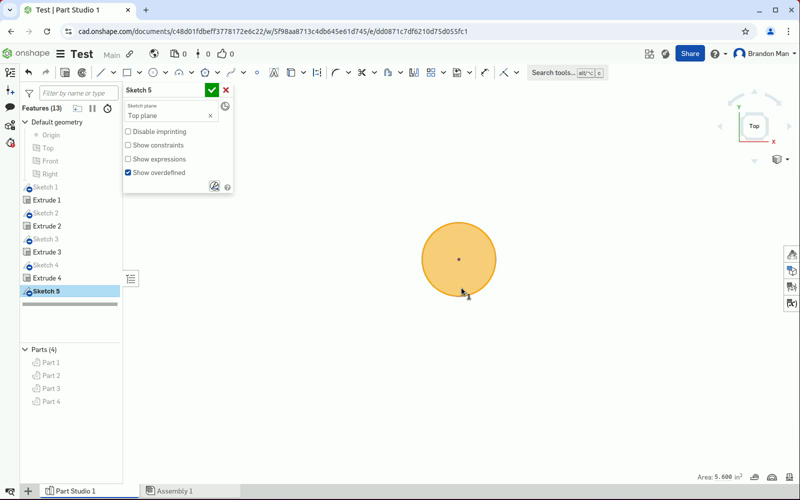
scroll(-6)
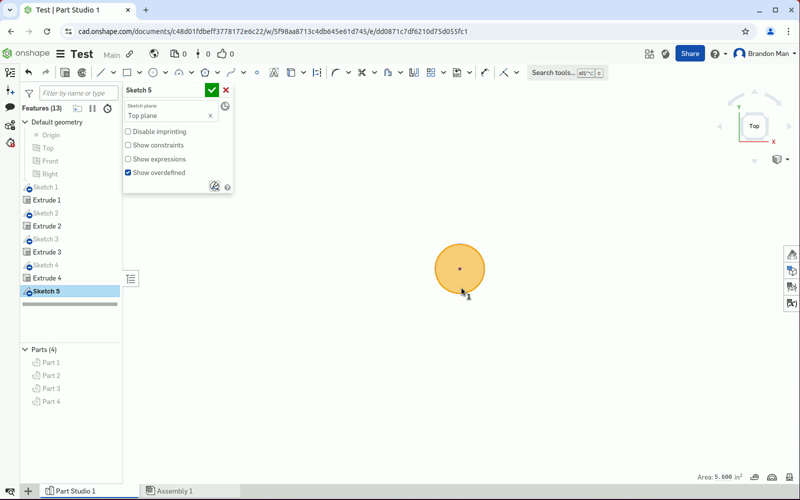
scroll(-6)
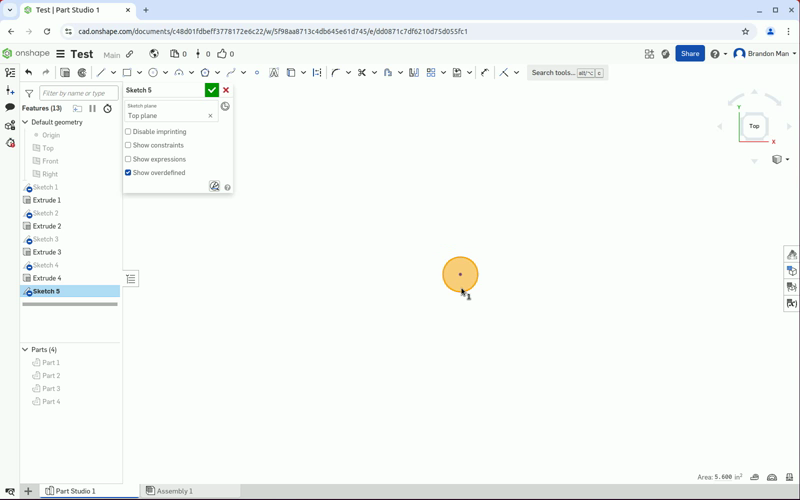
scroll(-6)
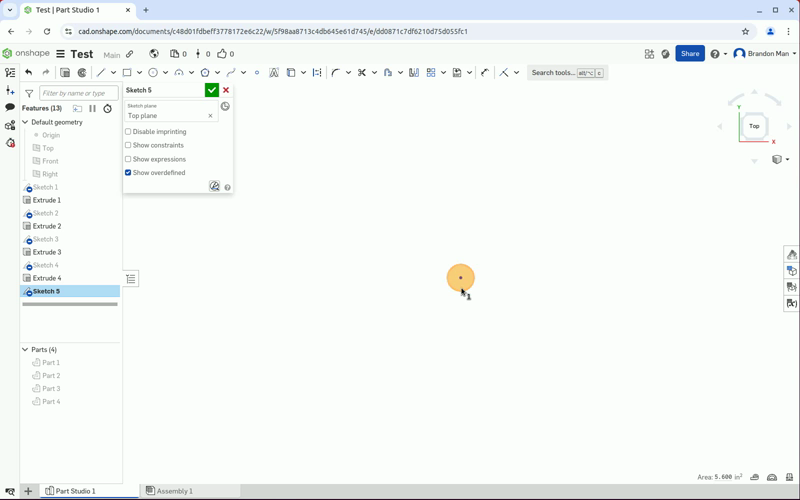
scroll(-6)
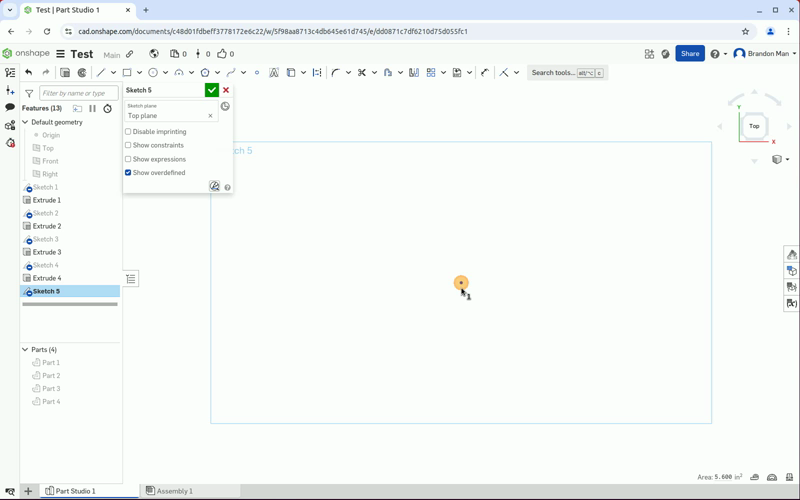
mouse_move(73, 352)
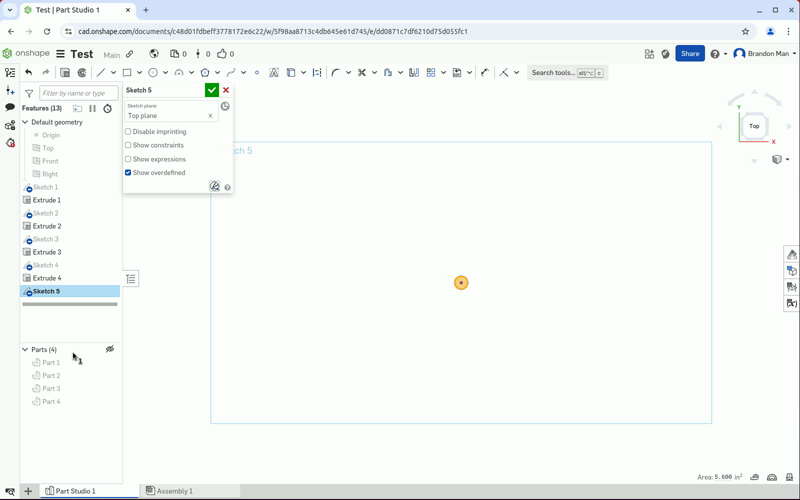
key(shift+y)
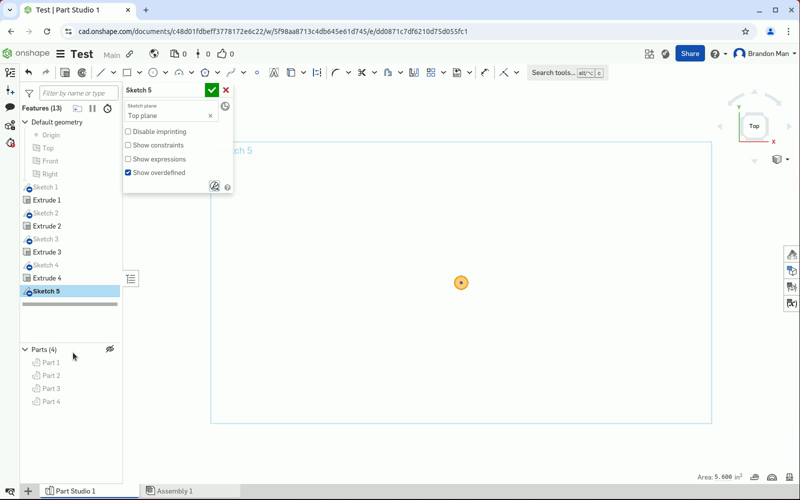
key(shift+e)
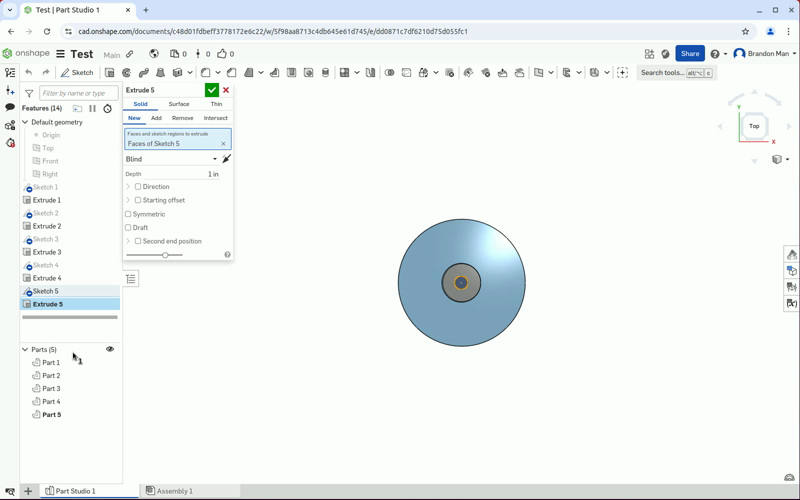
mouse_move(143, 106)
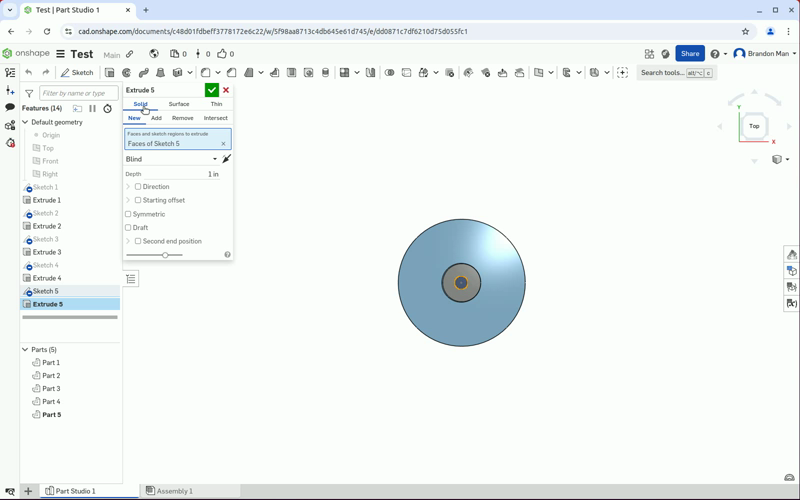
click(143, 106)
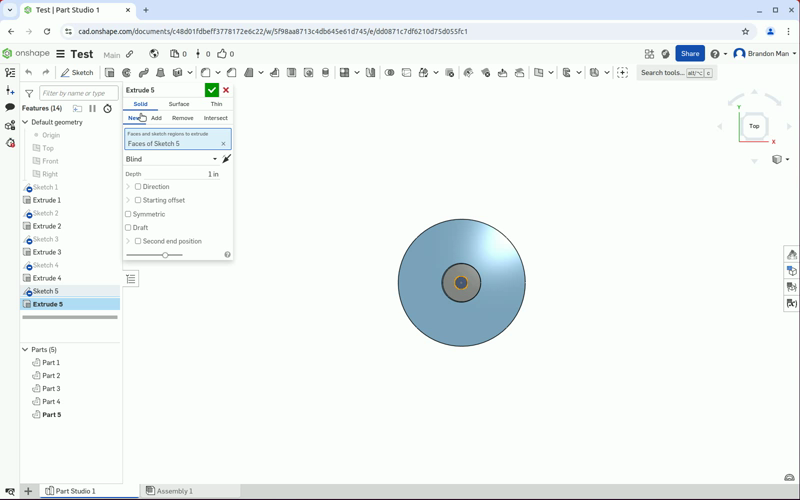
mouse_move(137, 120)
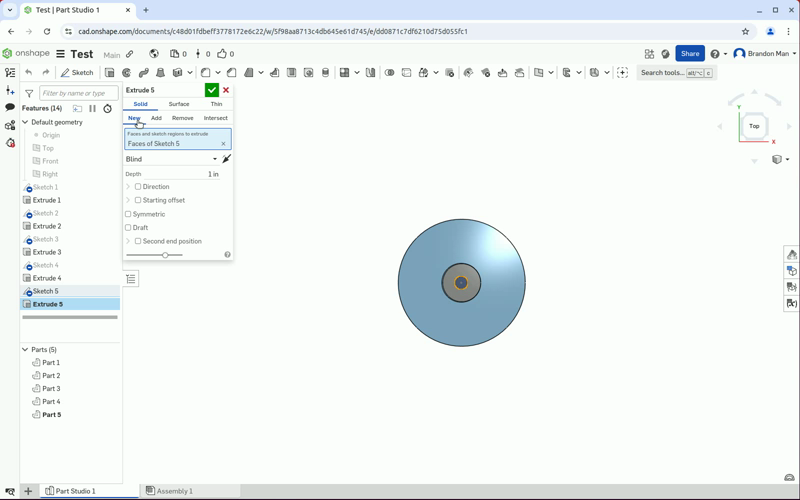
click(137, 120)
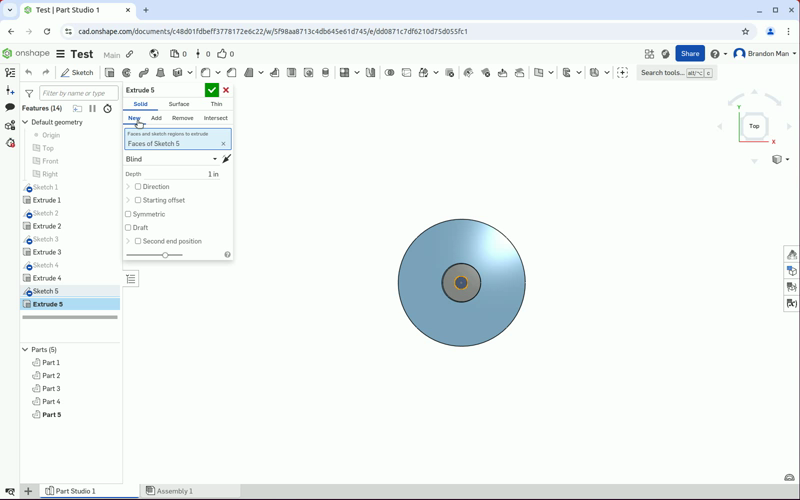
key(tab, 4)
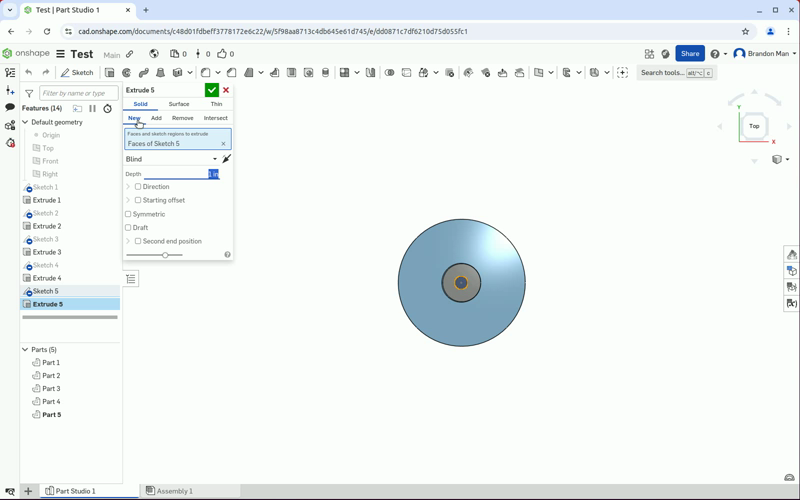
text(-22.145)
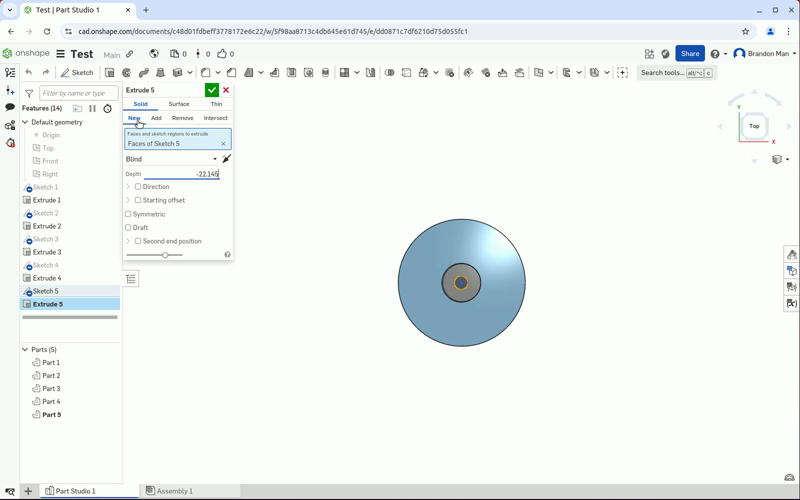
key(enter)
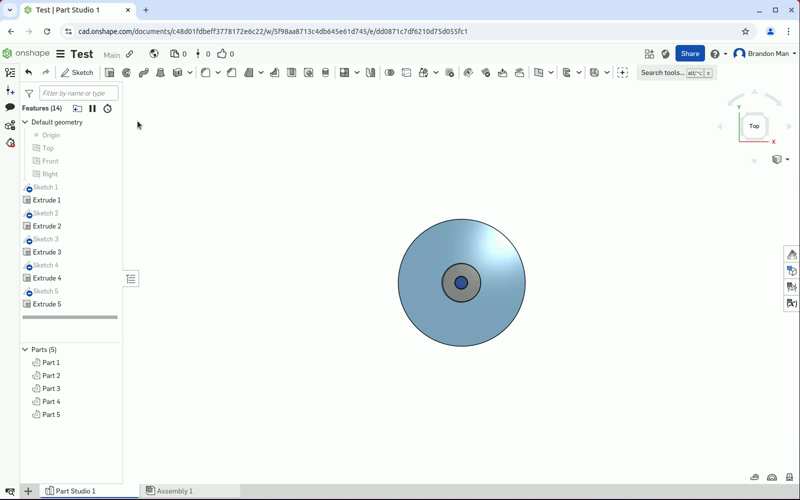
key(shift+h)
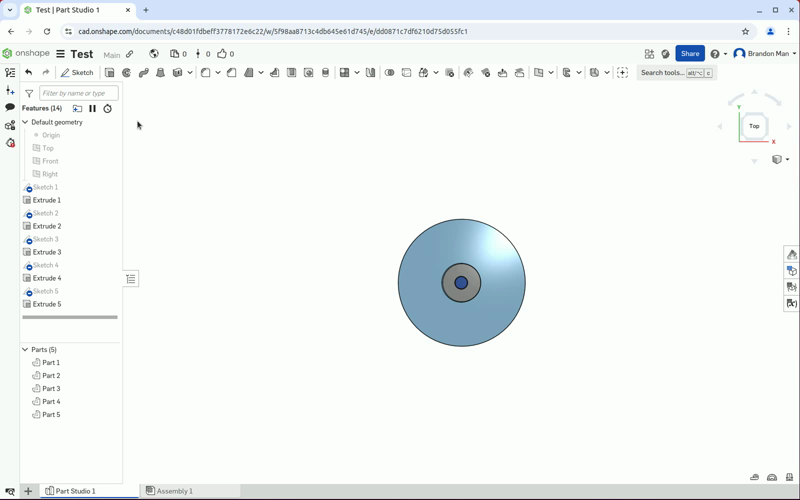
key(shift+h)
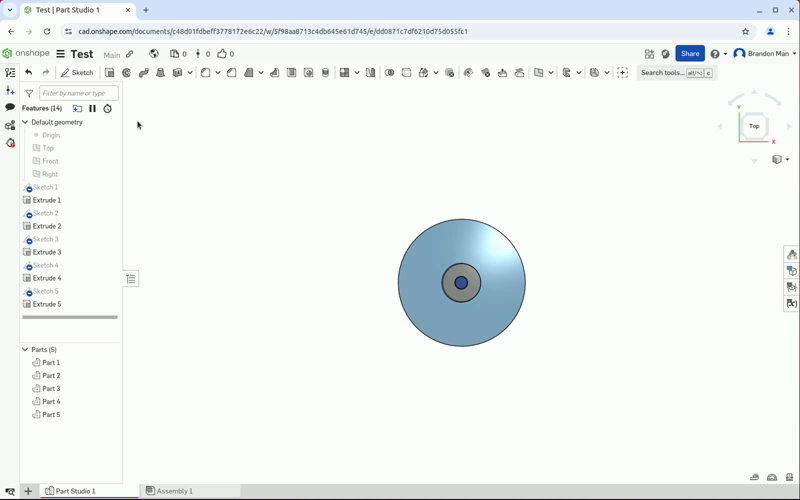
mouse_move(73, 189)
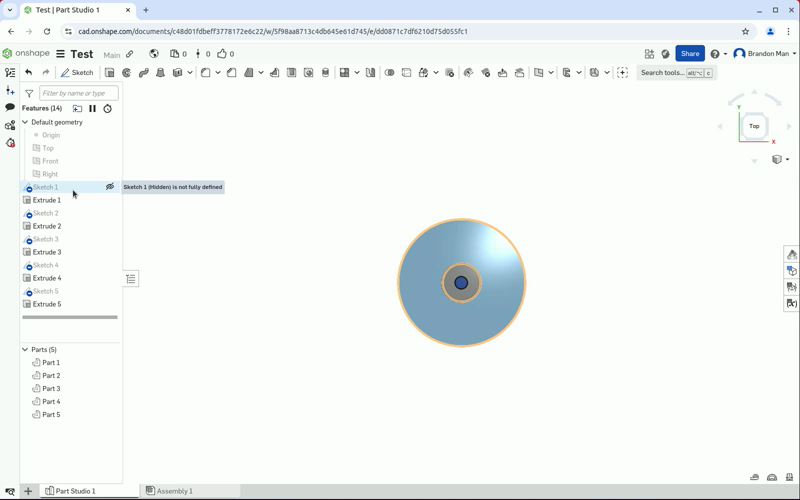
click(73, 189)
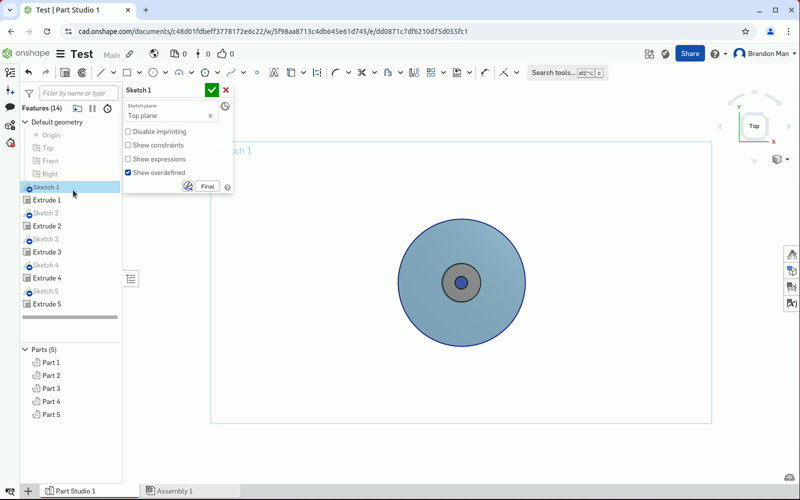
mouse_move(229, 92)
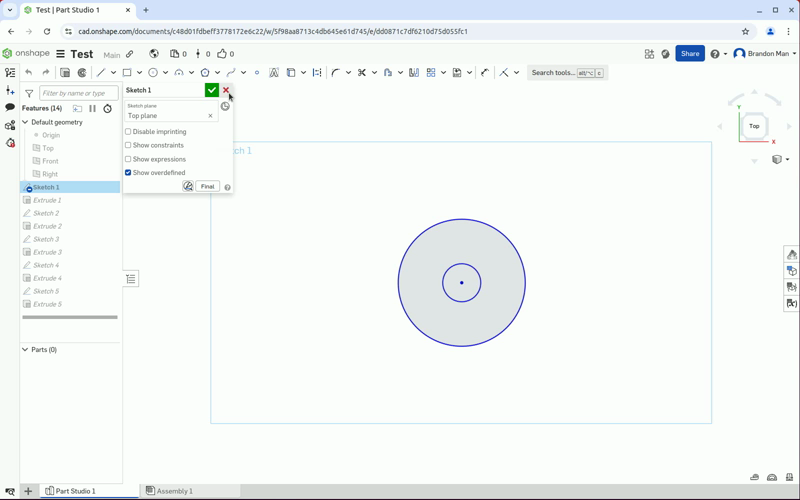
click(229, 92)
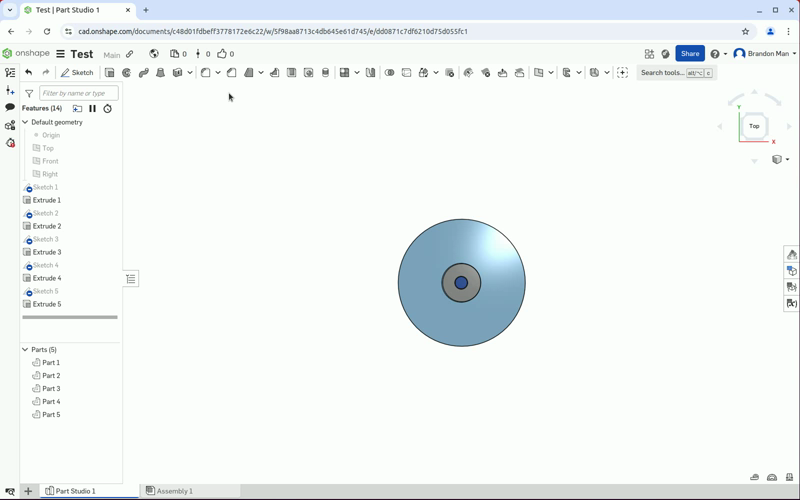
mouse_move(541, 75)
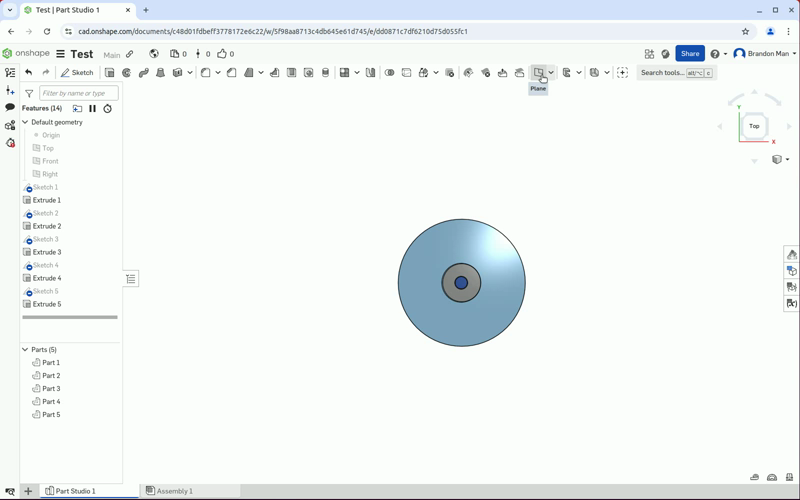
click(541, 75)
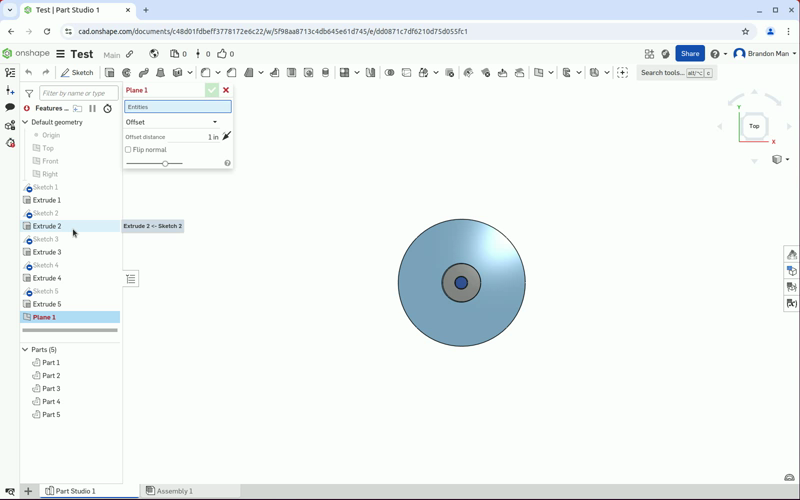
scroll(3)
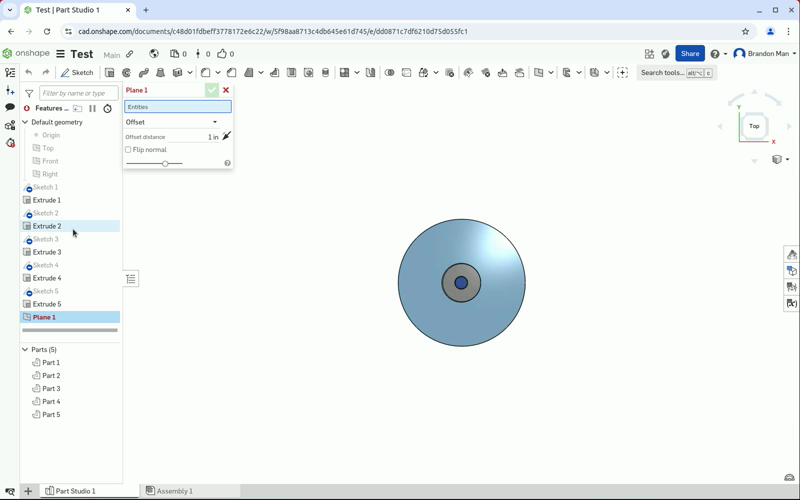
mouse_move(73, 150)
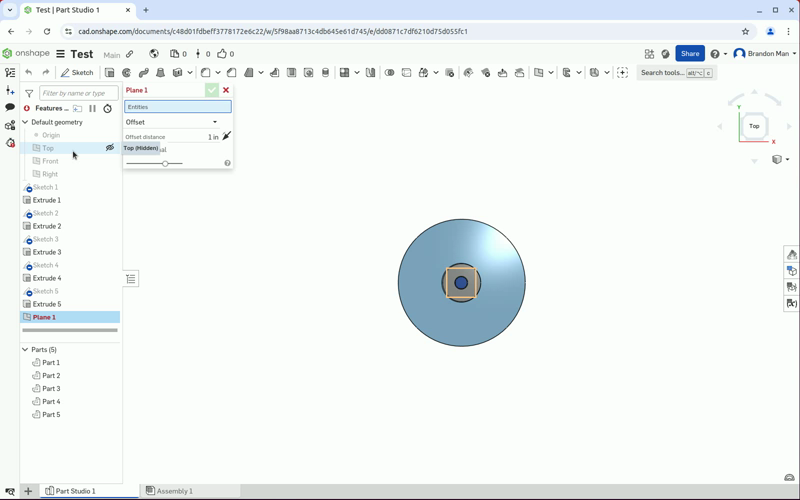
click(73, 150)
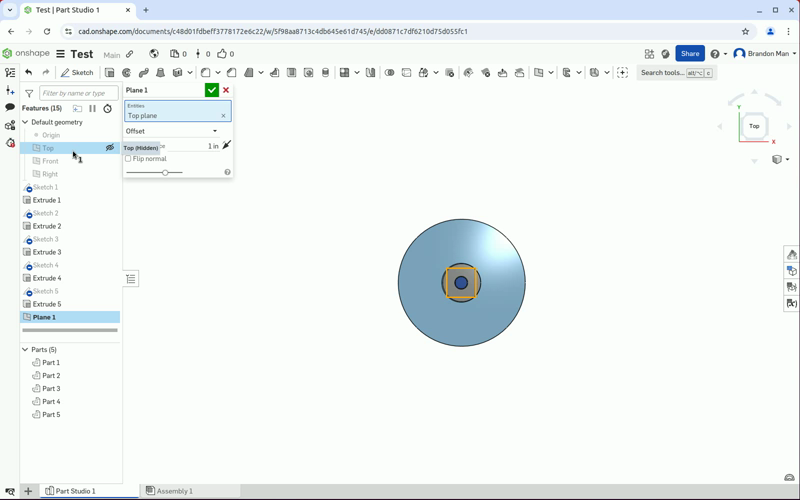
key(tab, 2)
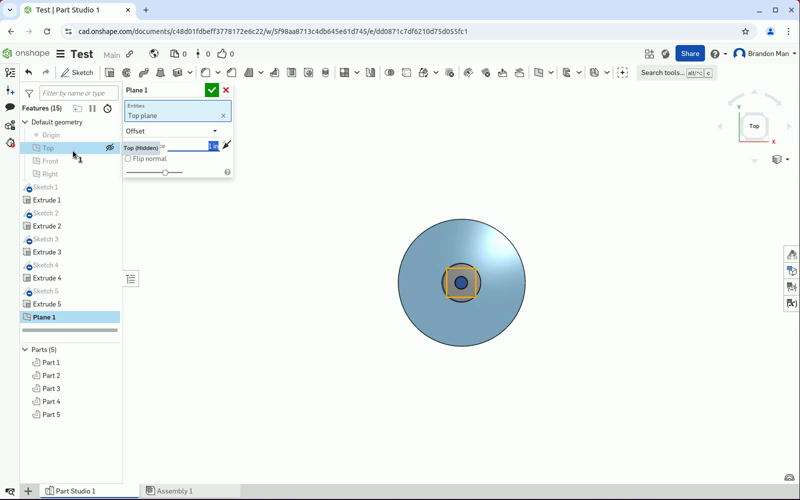
text(10.599)
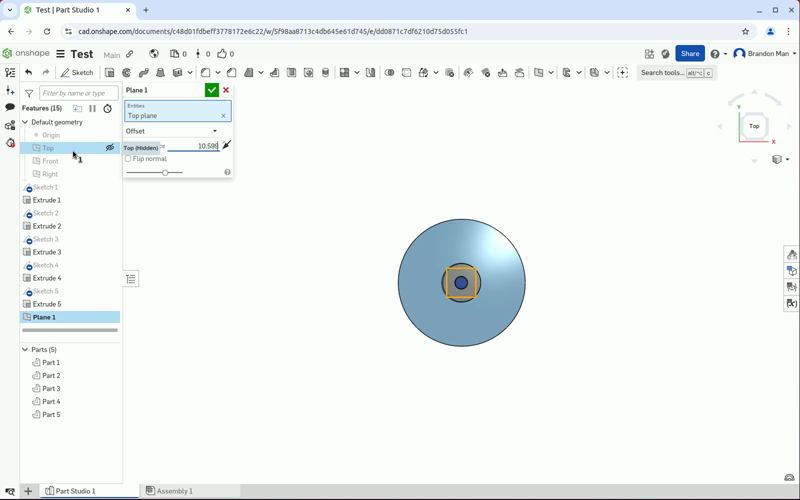
key(enter, 2)
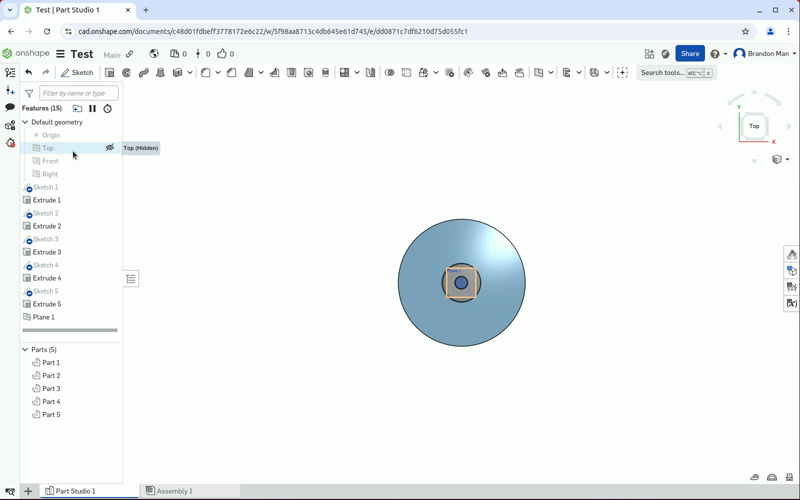
key(shift+s)
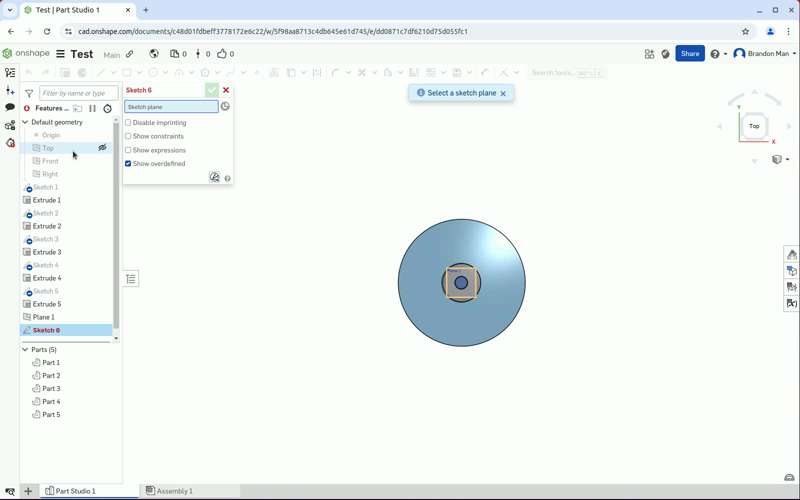
mouse_move(69, 319)
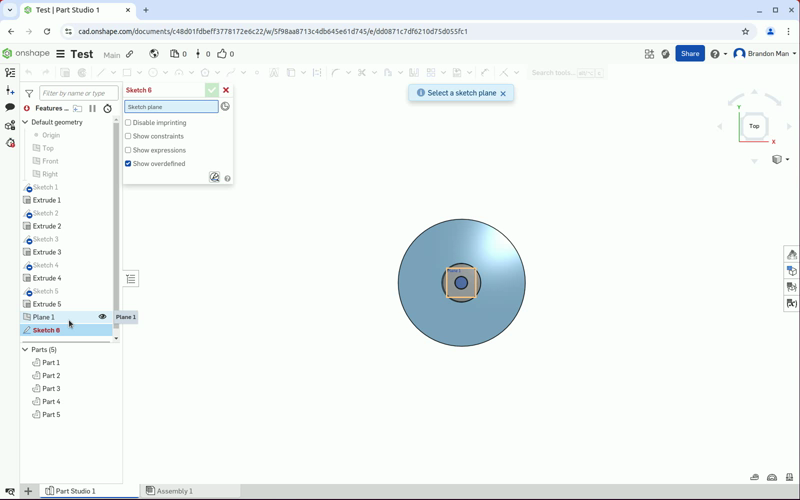
click(69, 319)
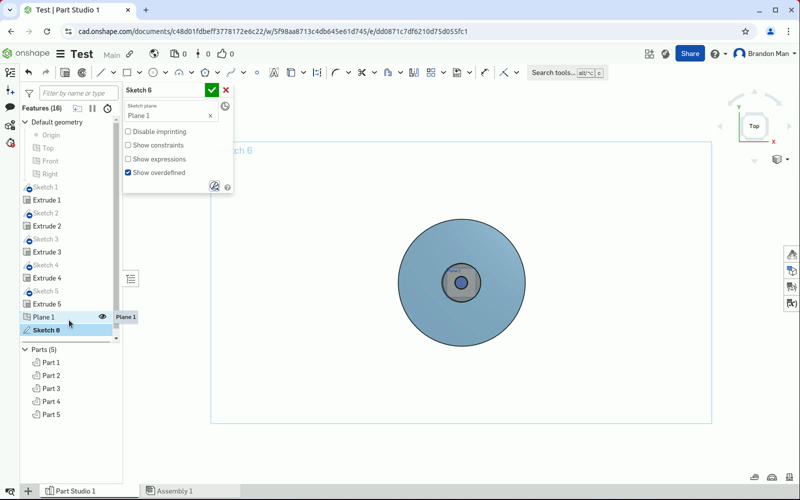
mouse_move(73, 352)
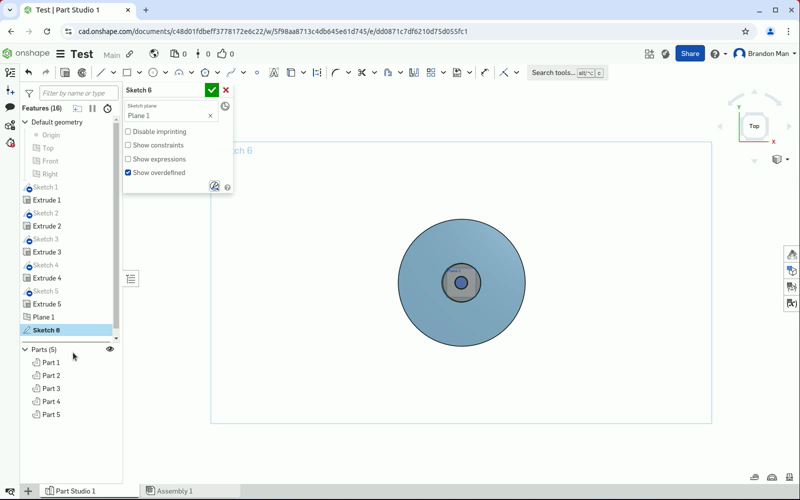
key(y)
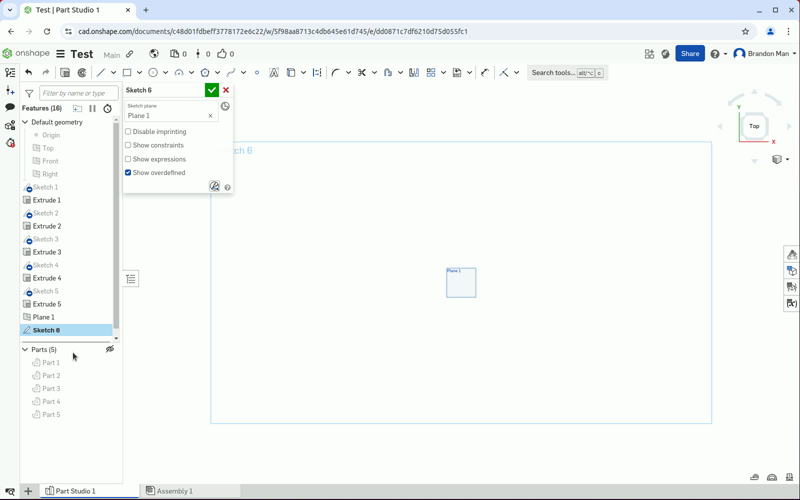
key(c)
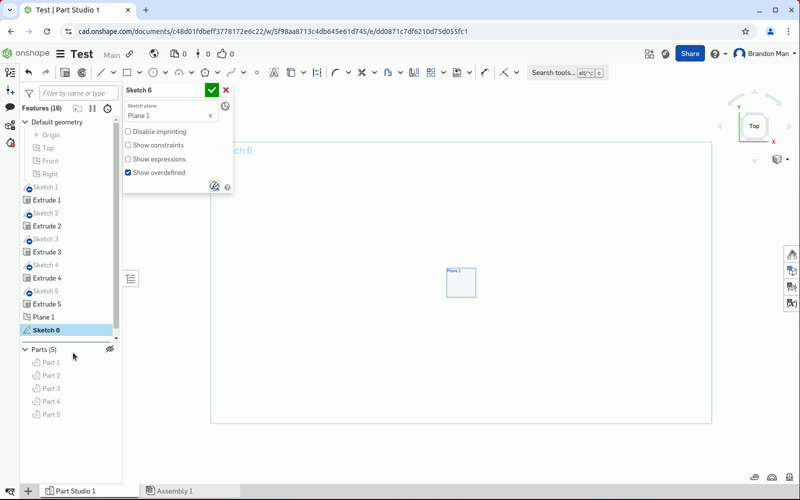
key_down(shift)
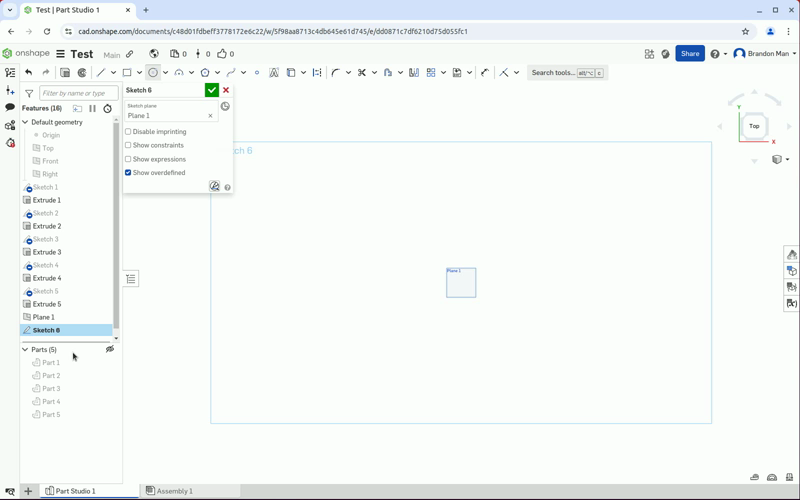
mouse_move(461, 282)
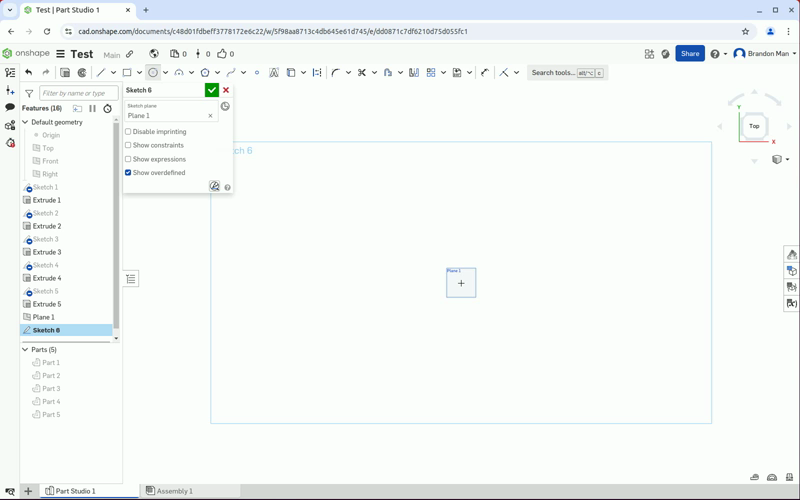
click(461, 282)
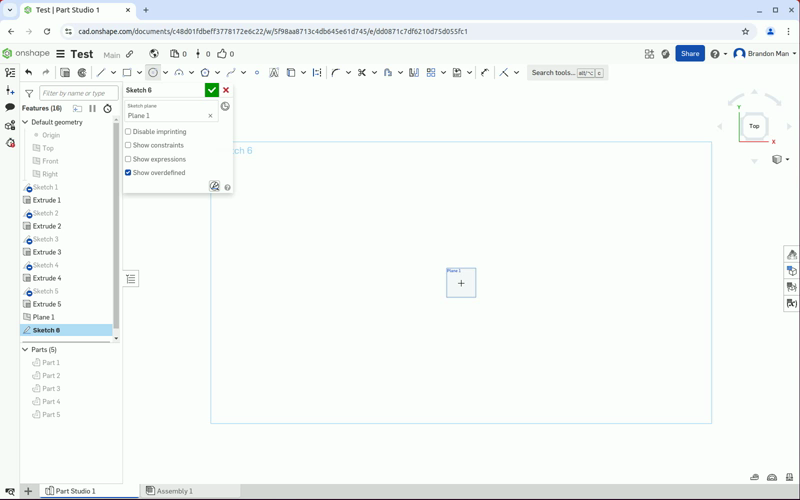
key_up(shift)
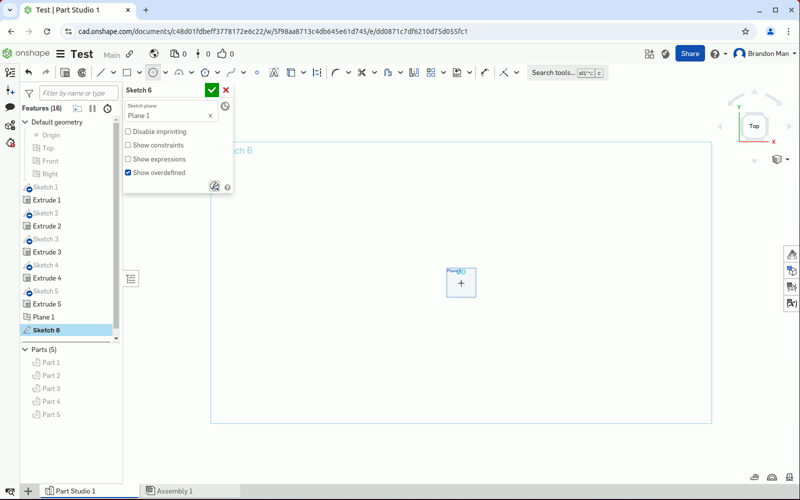
mouse_move(467, 282)
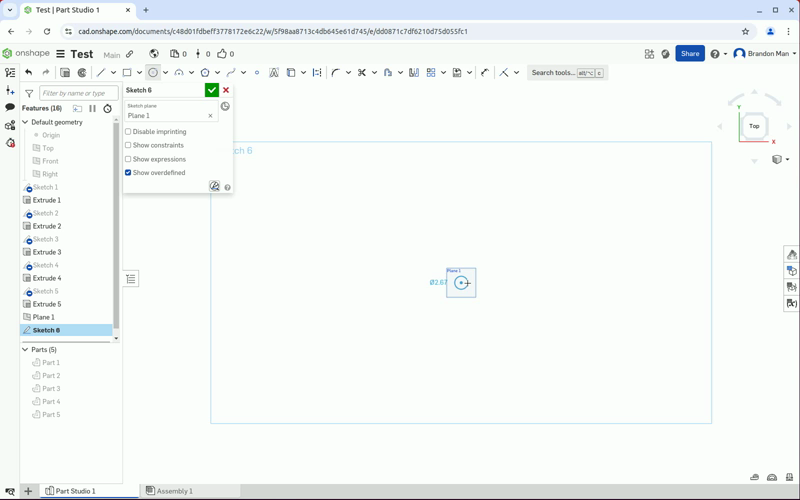
click(467, 282)
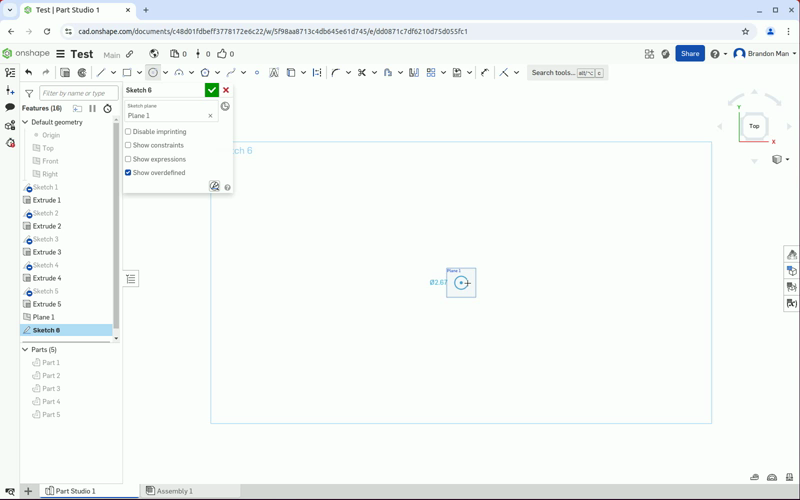
key(esc)
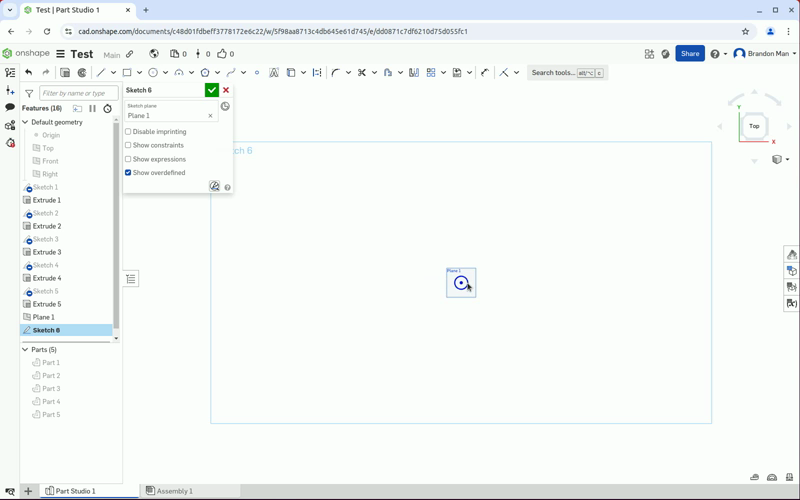
mouse_move(460, 277)
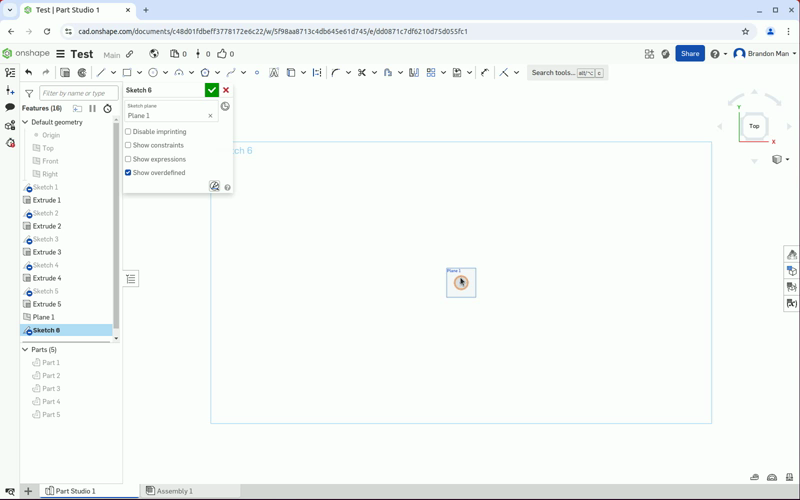
scroll(6)
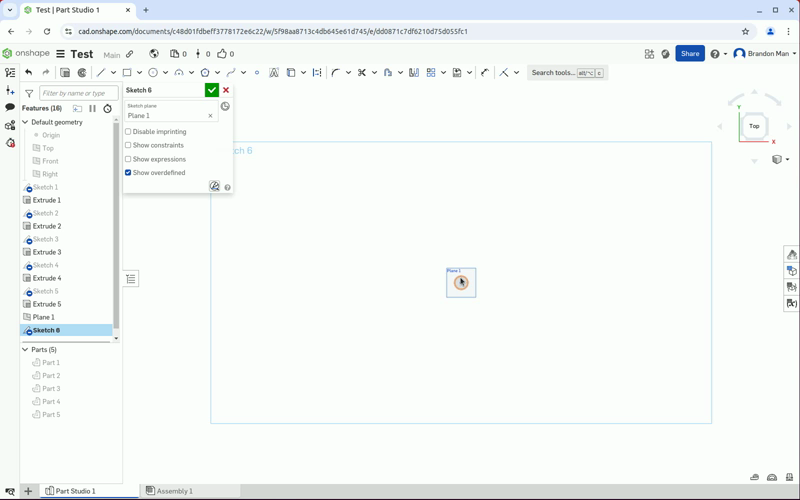
scroll(6)
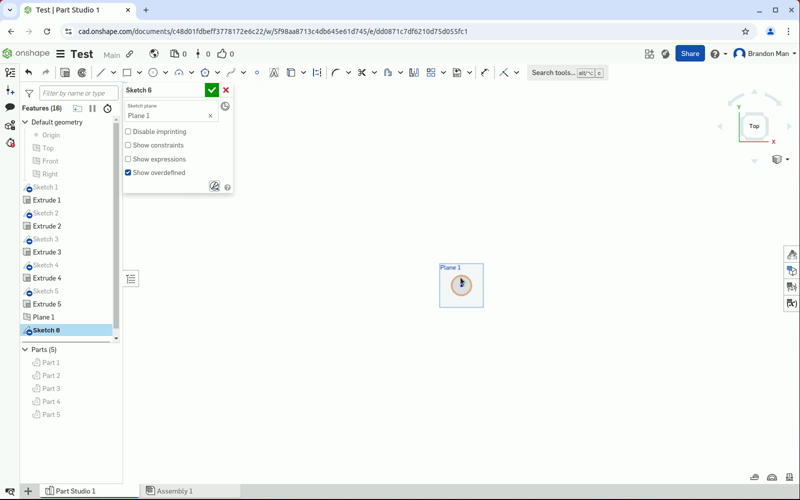
scroll(6)
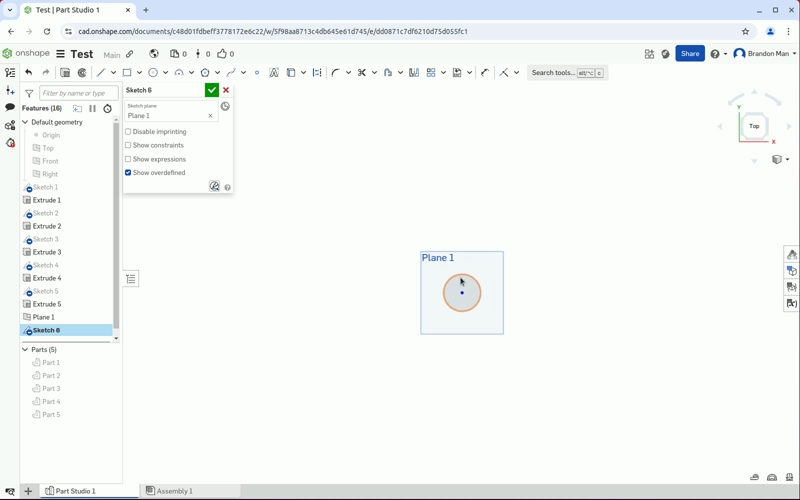
scroll(6)
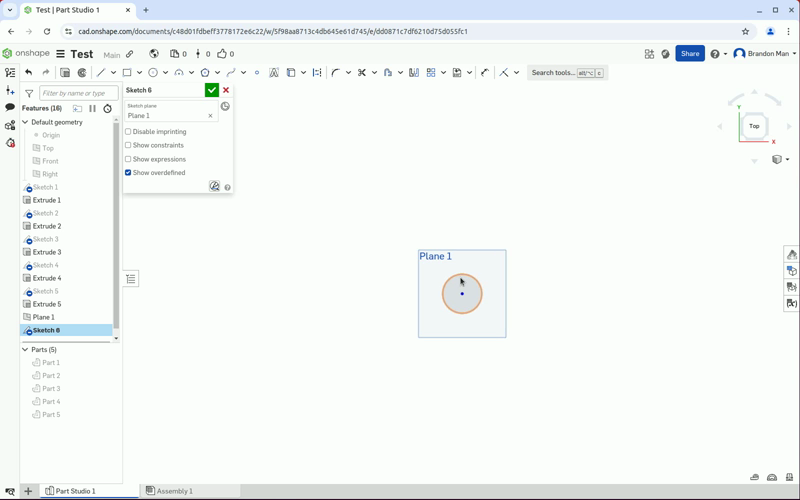
scroll(6)
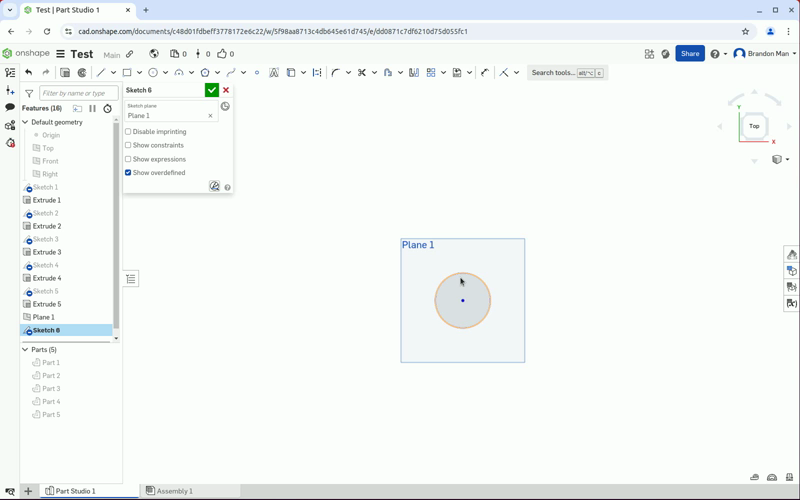
scroll(6)
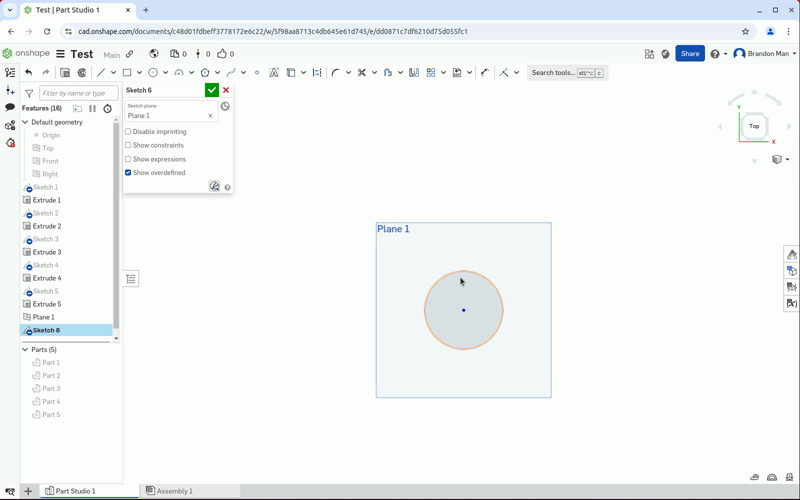
scroll(6)
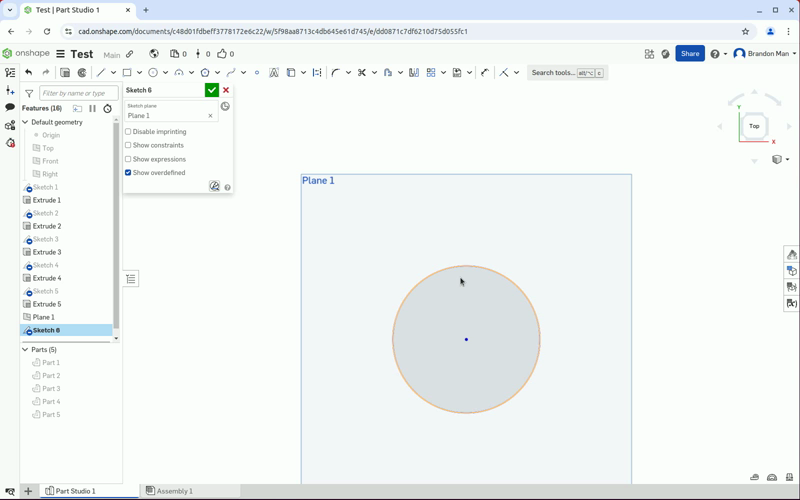
click(460, 277)
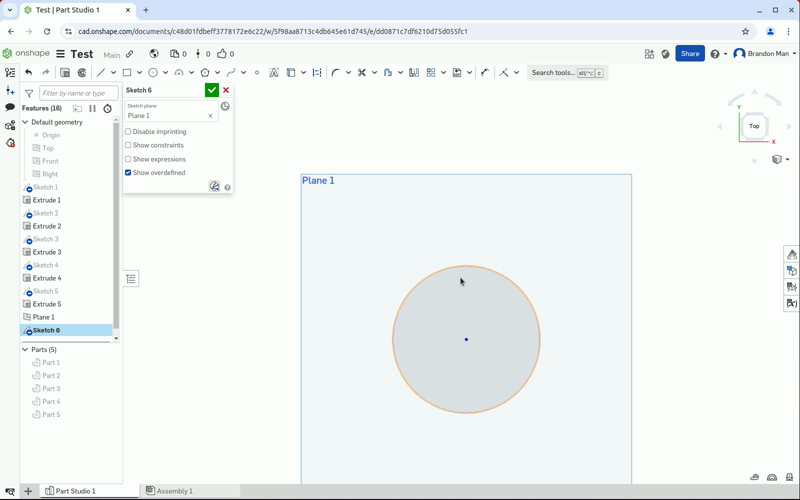
scroll(-6)
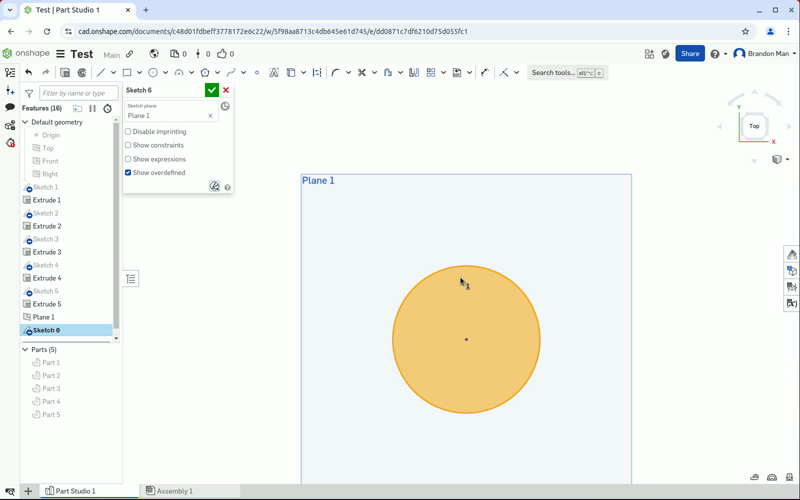
scroll(-6)
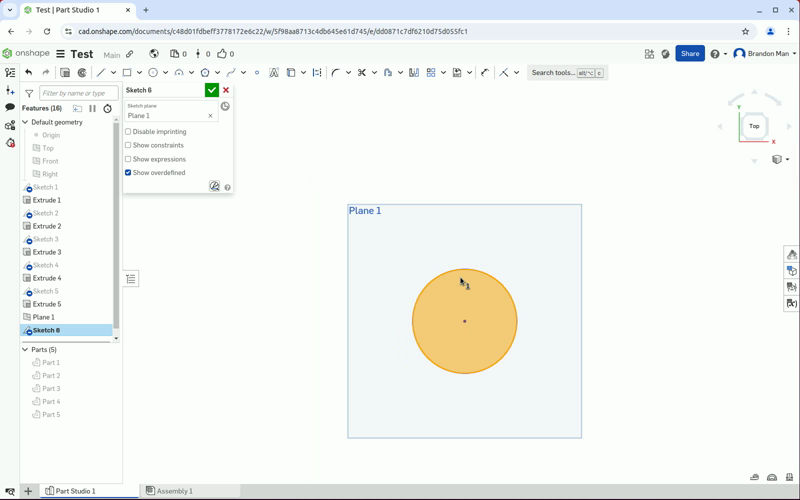
scroll(-6)
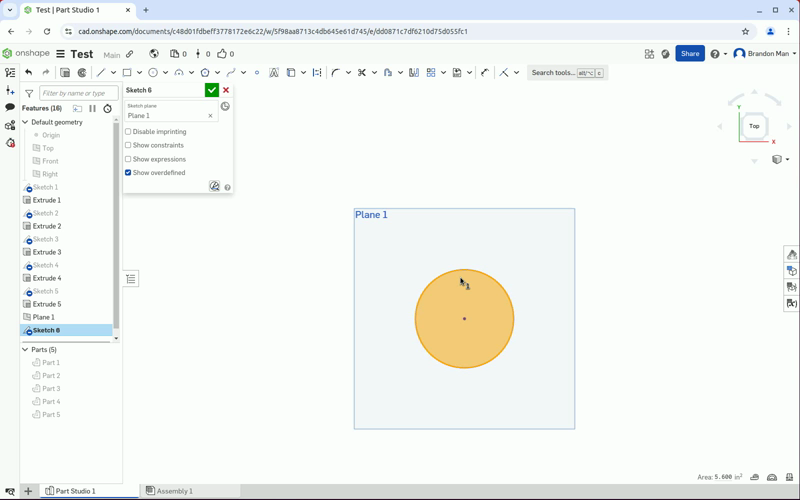
scroll(-6)
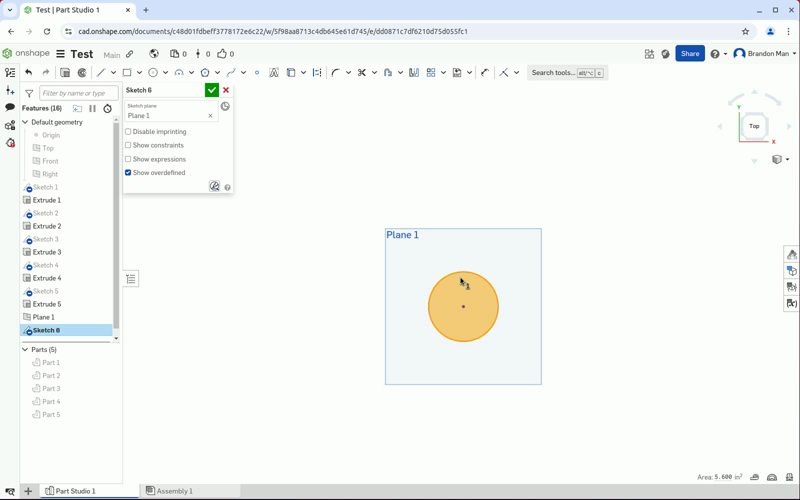
scroll(-6)
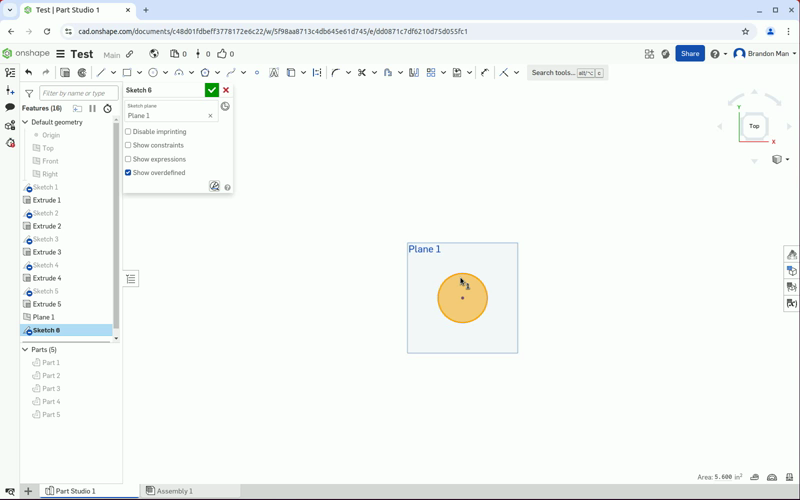
scroll(-6)
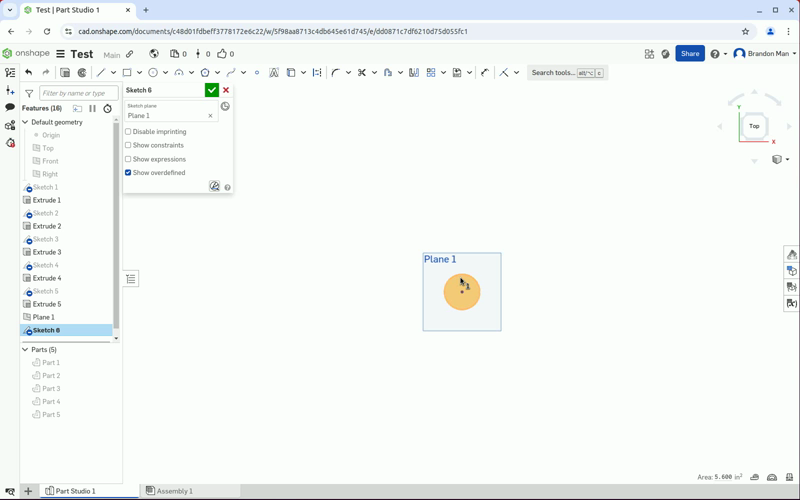
scroll(-6)
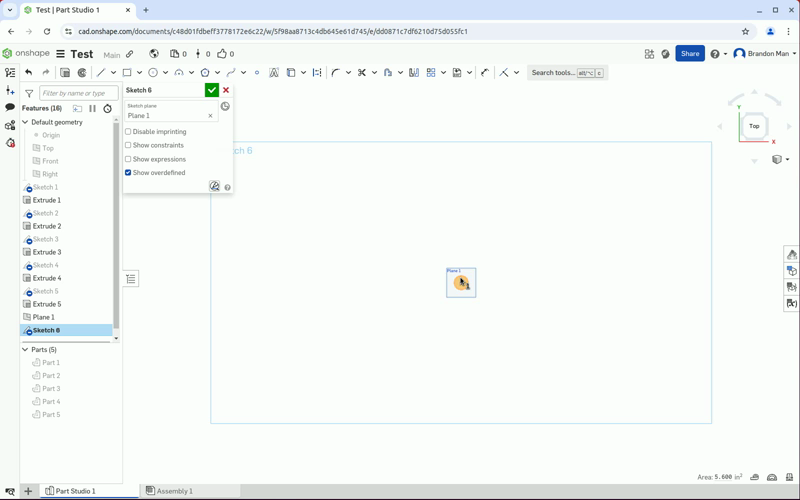
mouse_move(73, 352)
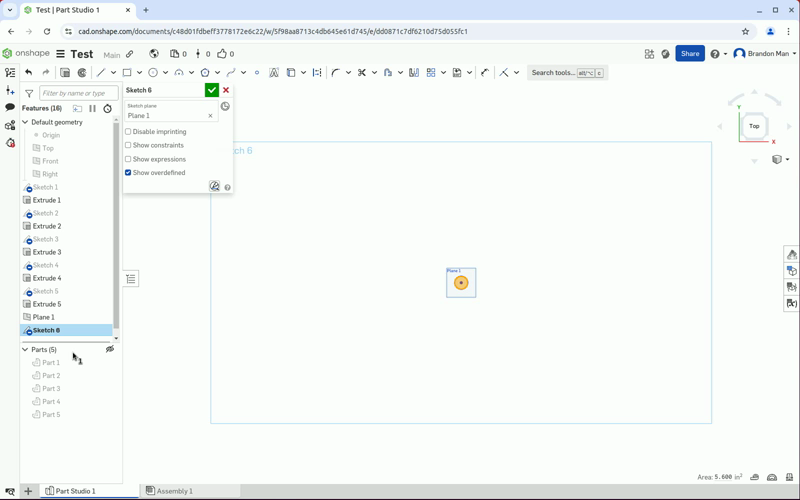
key(shift+y)
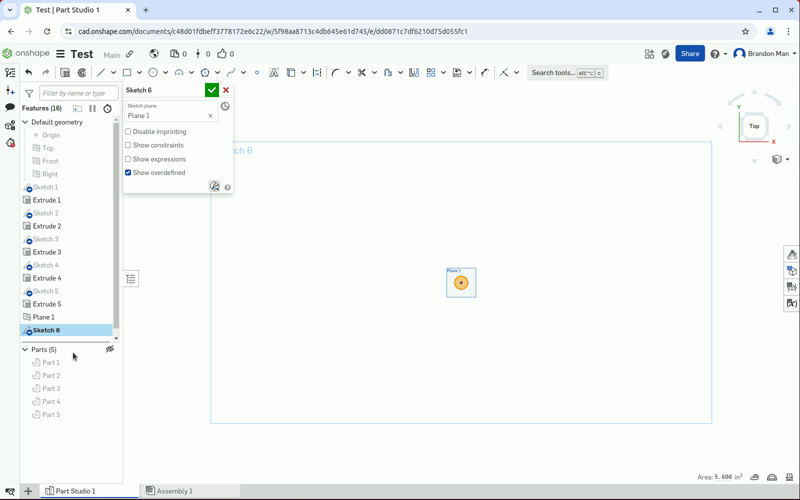
key(shift+e)
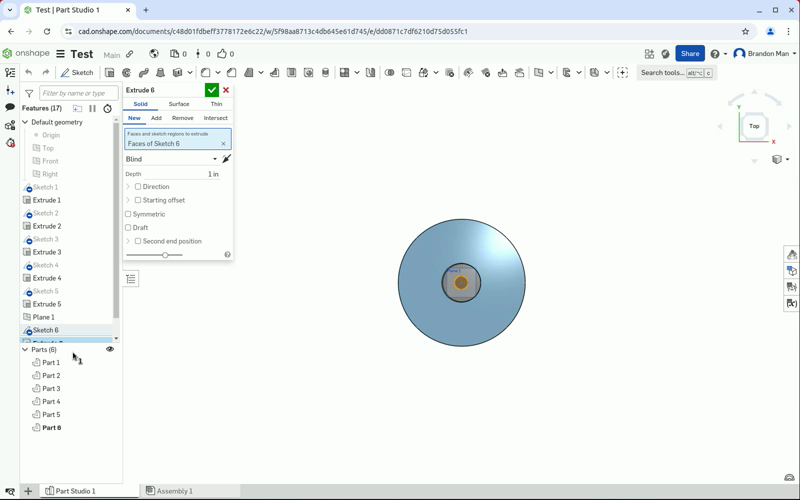
mouse_move(143, 106)
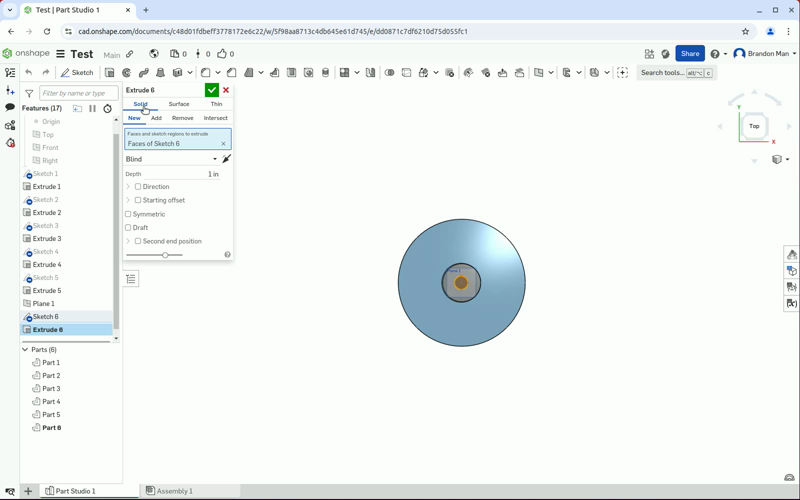
click(143, 106)
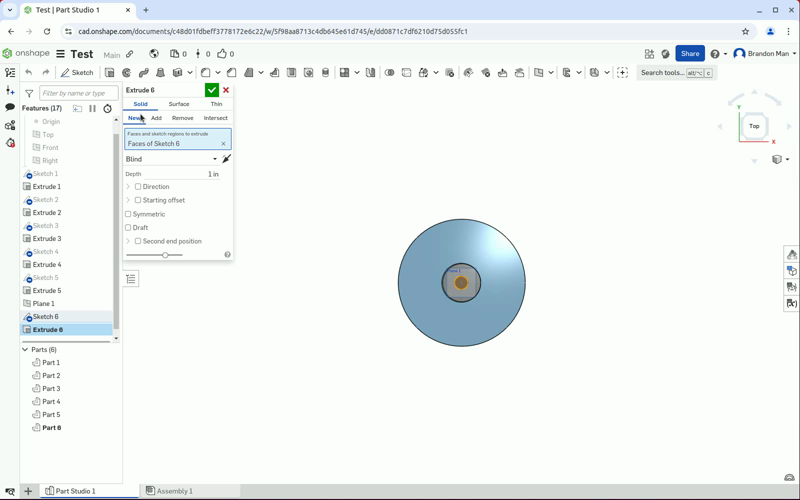
mouse_move(137, 120)
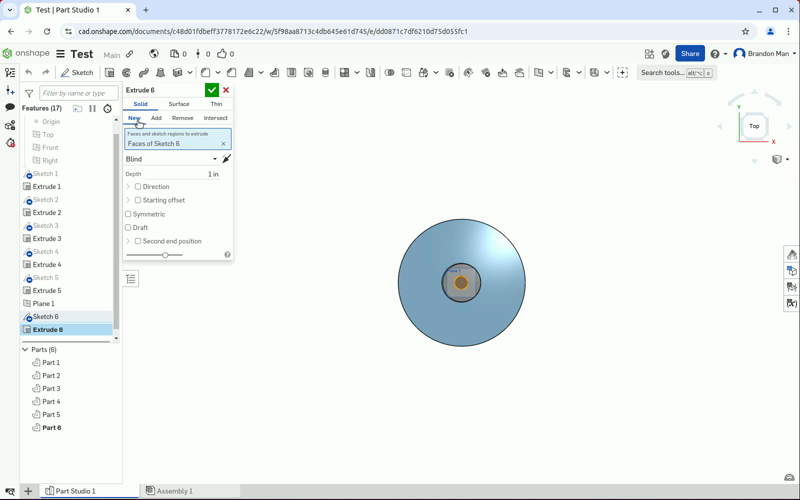
click(137, 120)
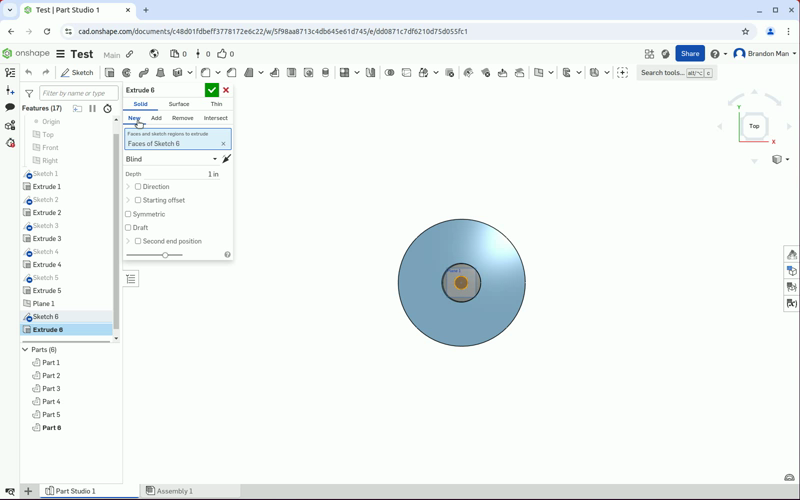
key(tab, 4)
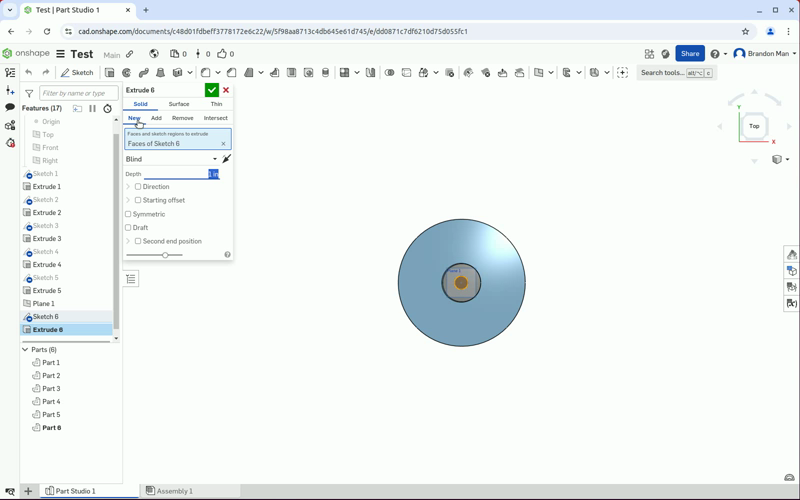
text(12.517)
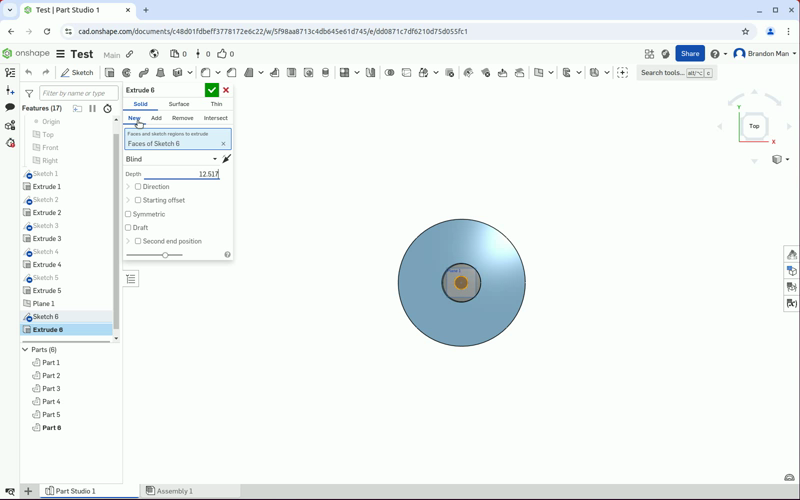
key(enter)
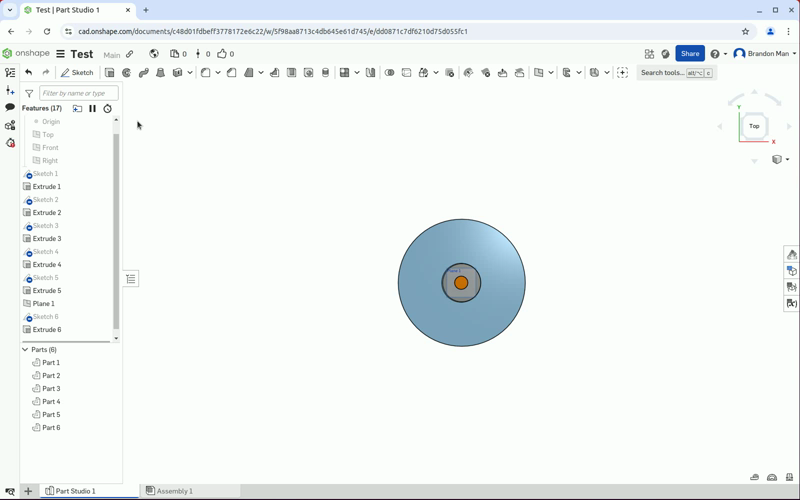
key(shift+h)
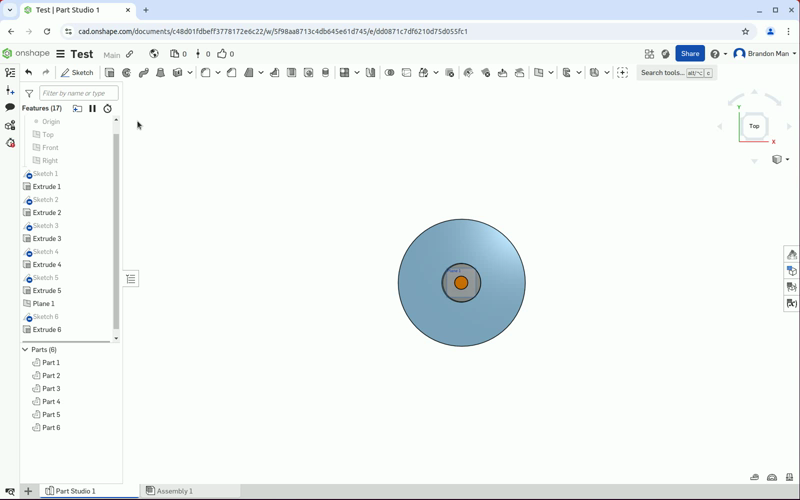
key(shift+h)
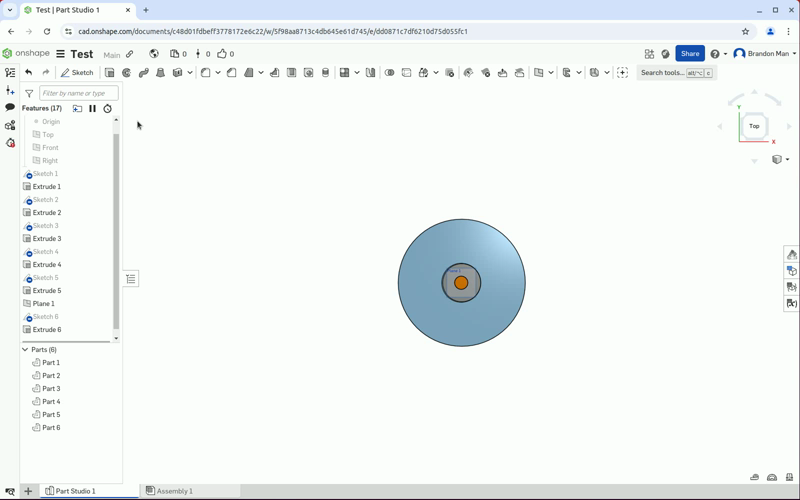
mouse_move(69, 176)
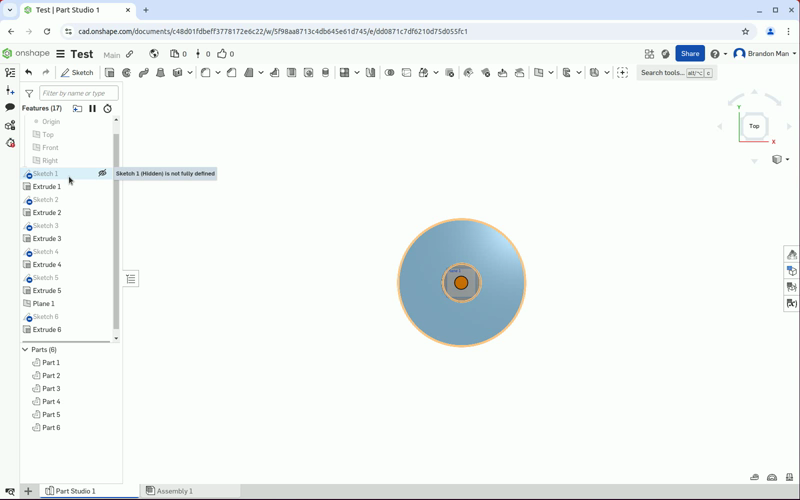
click(69, 176)
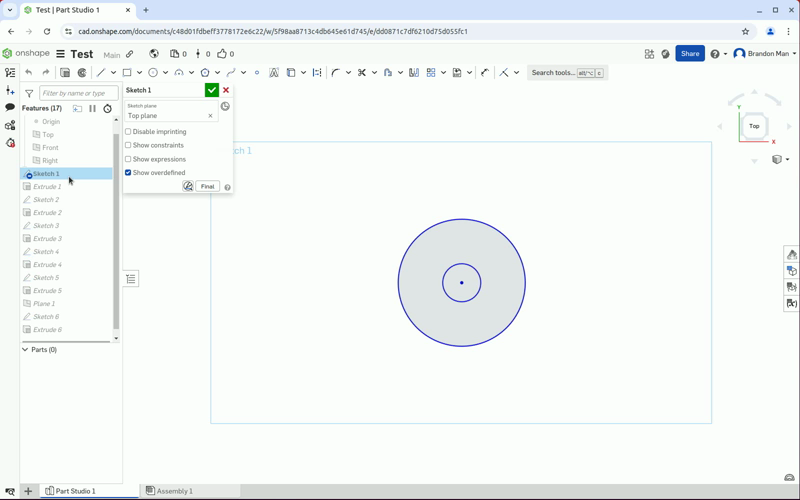
mouse_move(229, 92)
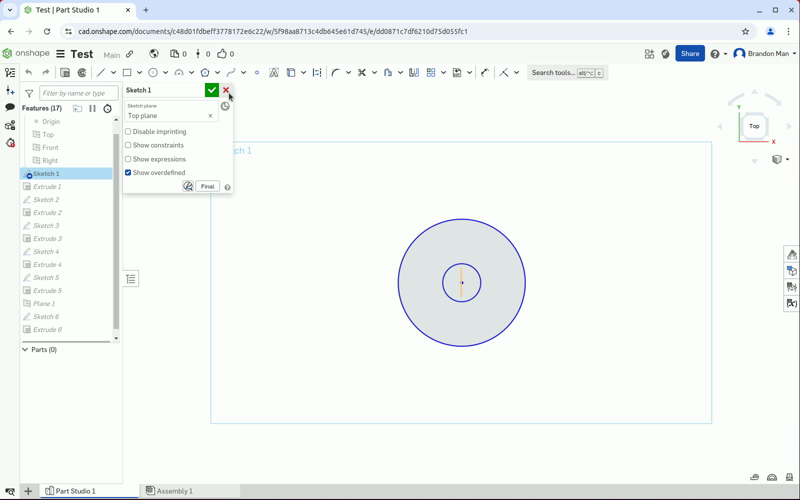
click(229, 92)
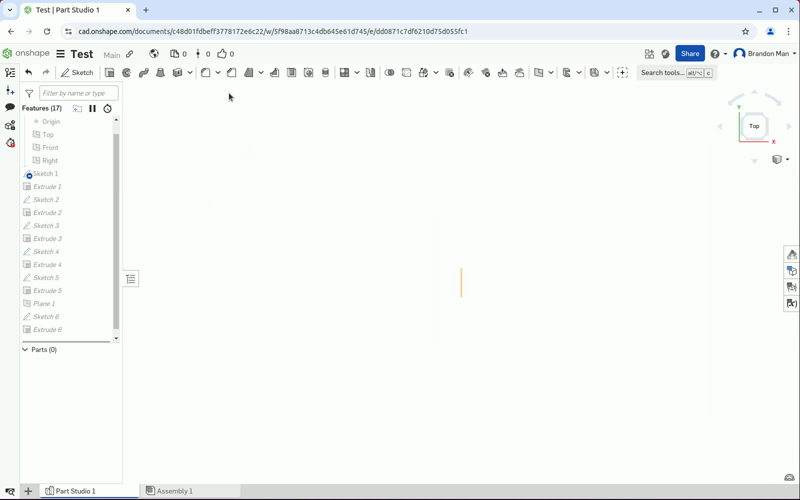
key(shift+s)
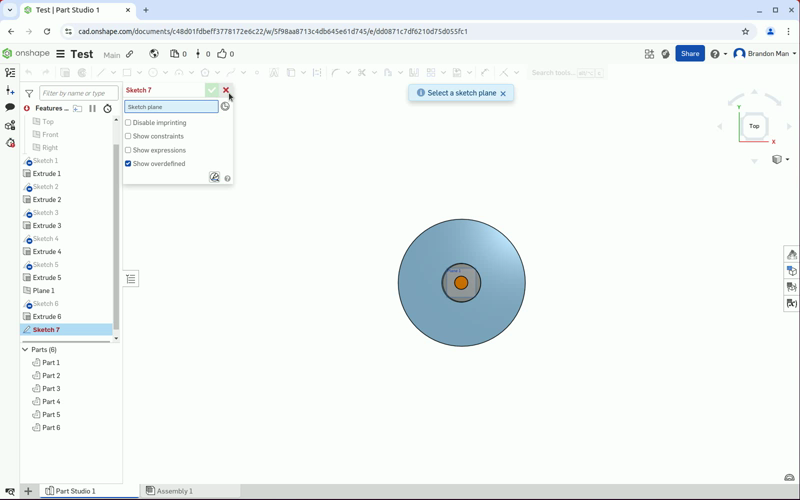
mouse_move(69, 293)
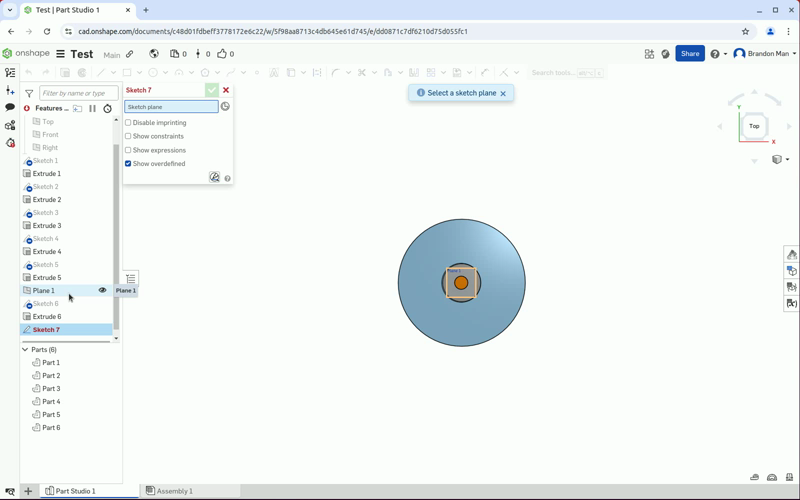
click(69, 293)
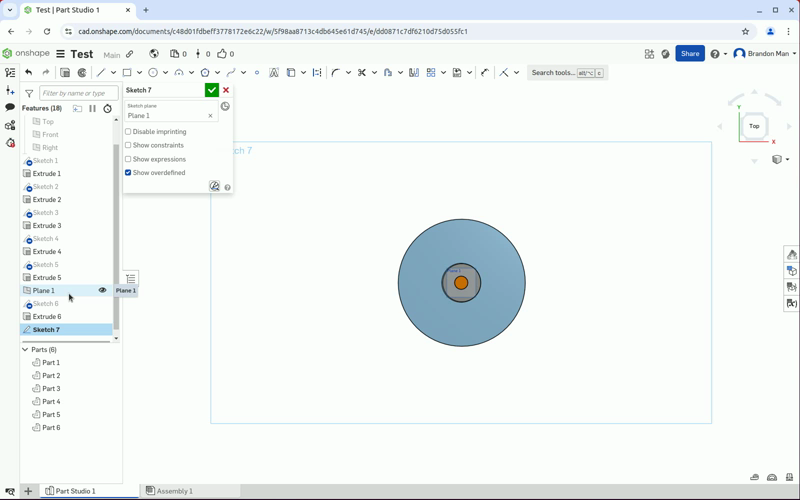
mouse_move(73, 352)
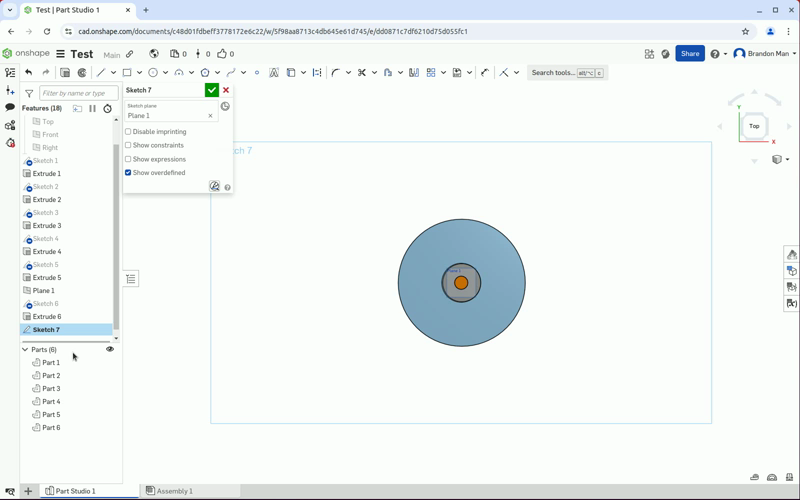
key(y)
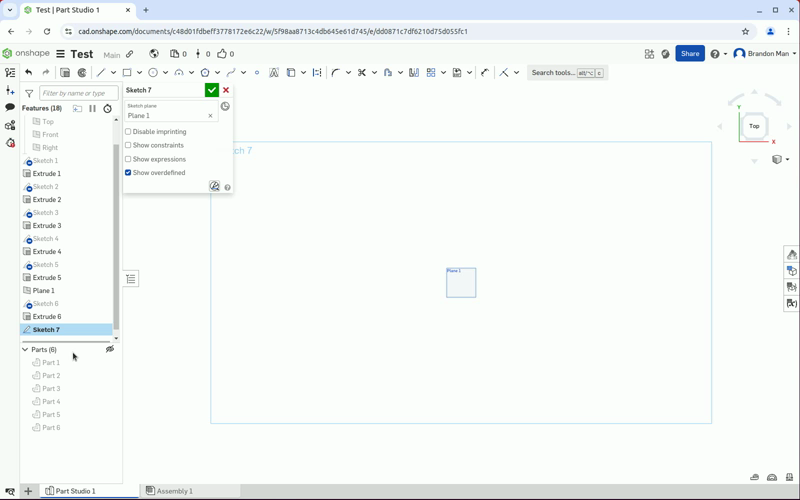
key(c)
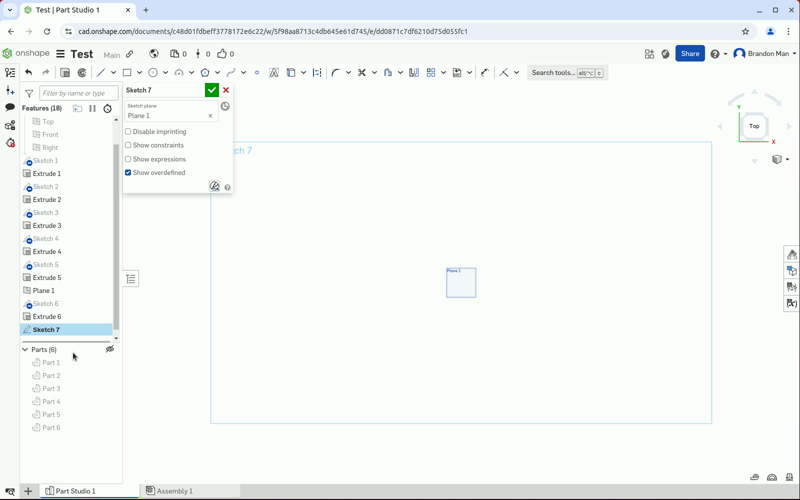
key_down(shift)
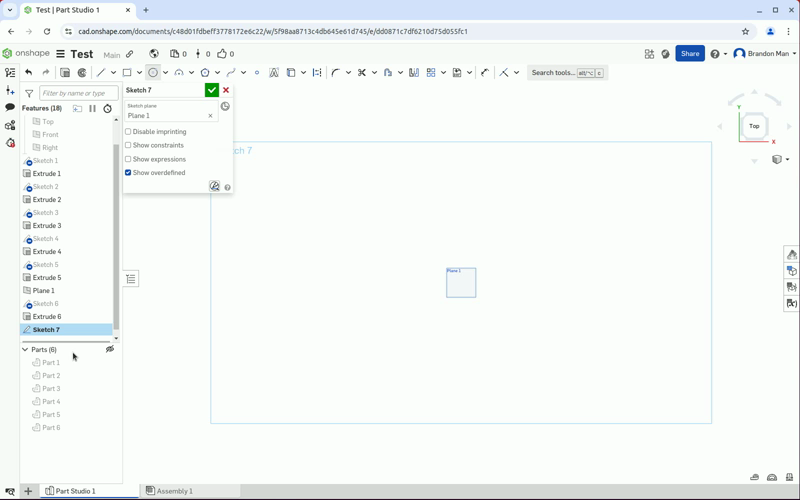
mouse_move(460, 282)
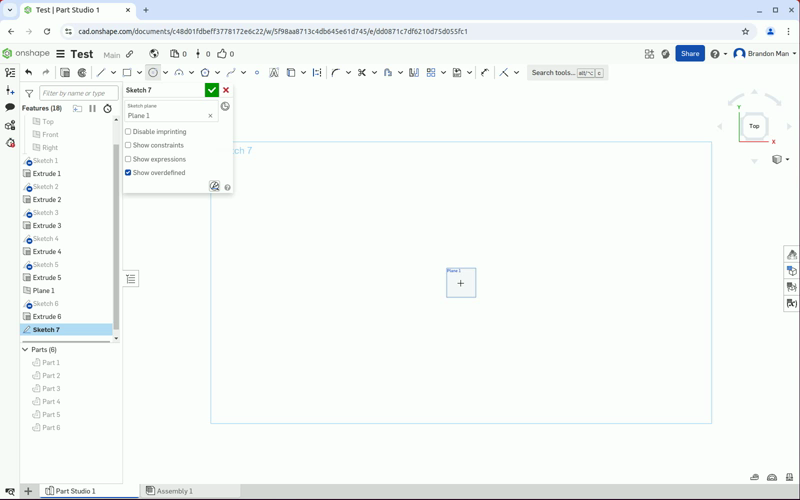
click(460, 282)
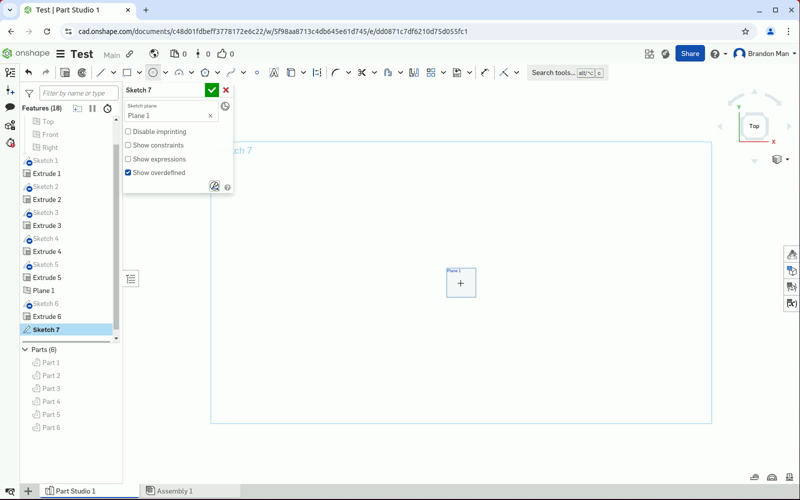
key_up(shift)
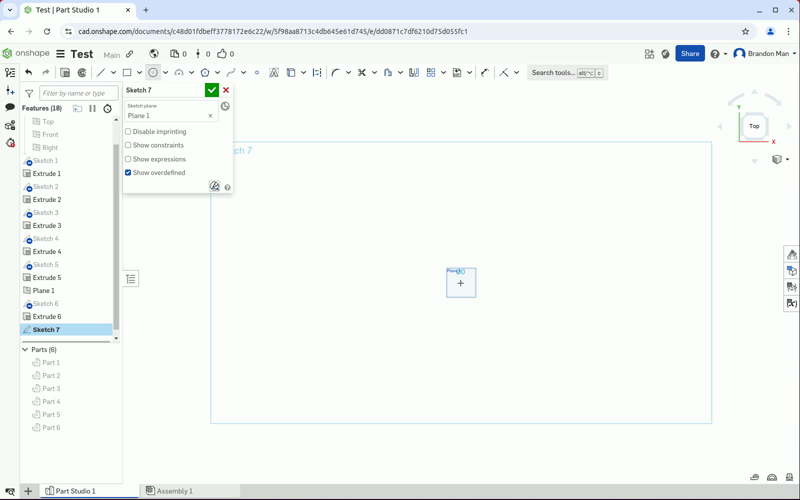
mouse_move(472, 282)
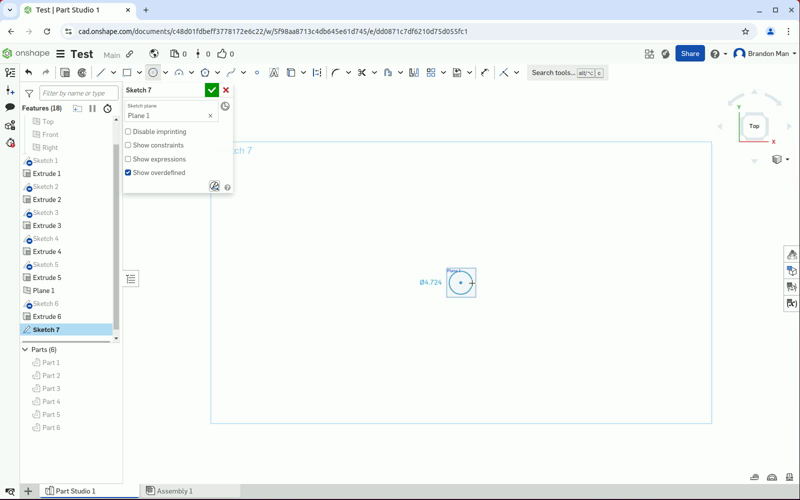
click(472, 282)
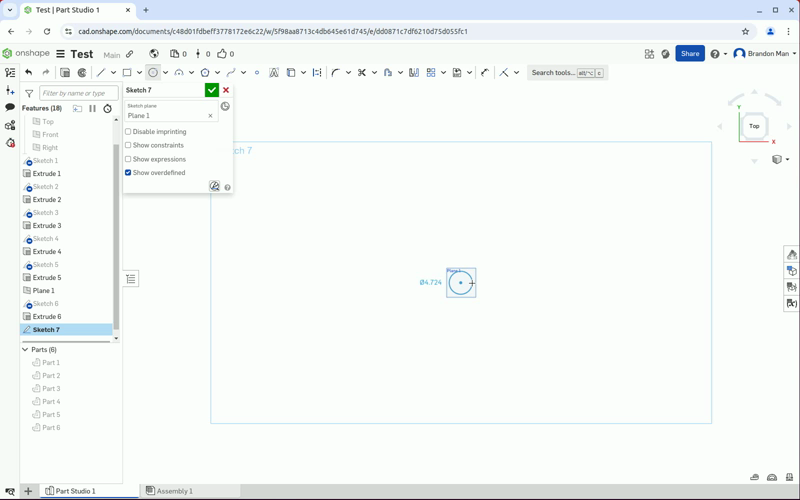
key(esc)
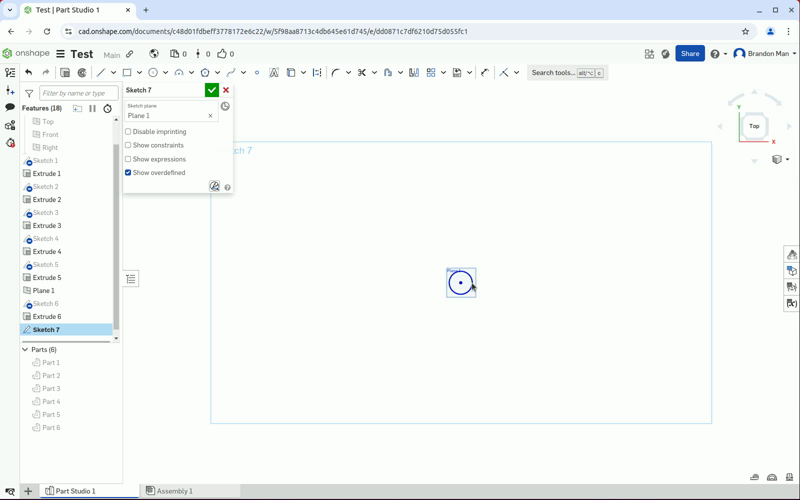
key(c)
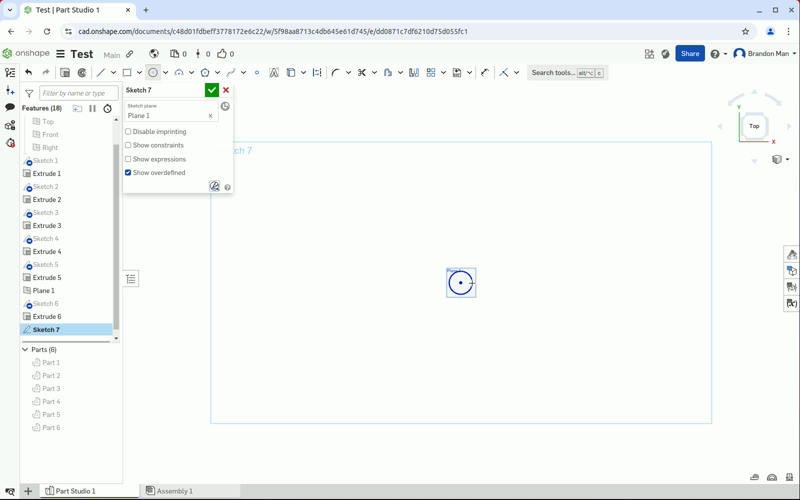
key_down(shift)
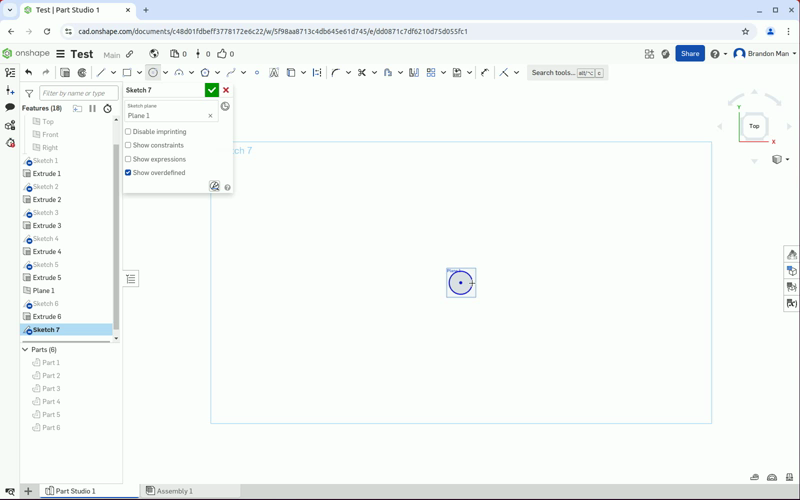
mouse_move(460, 282)
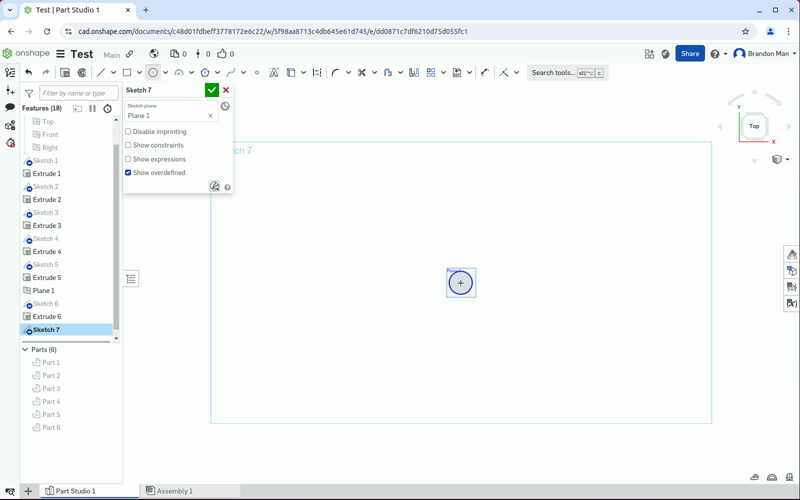
click(460, 282)
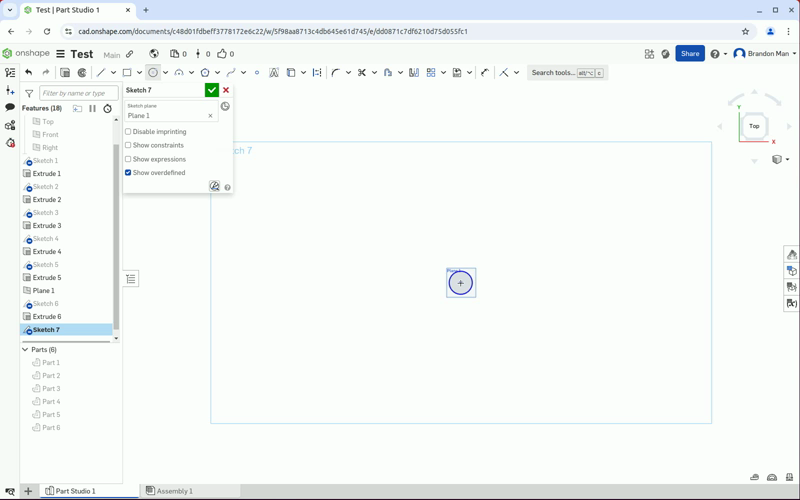
key_up(shift)
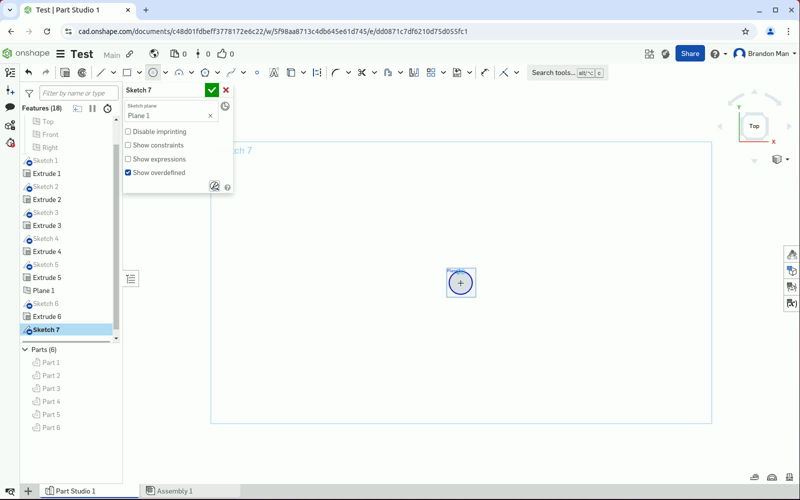
mouse_move(466, 282)
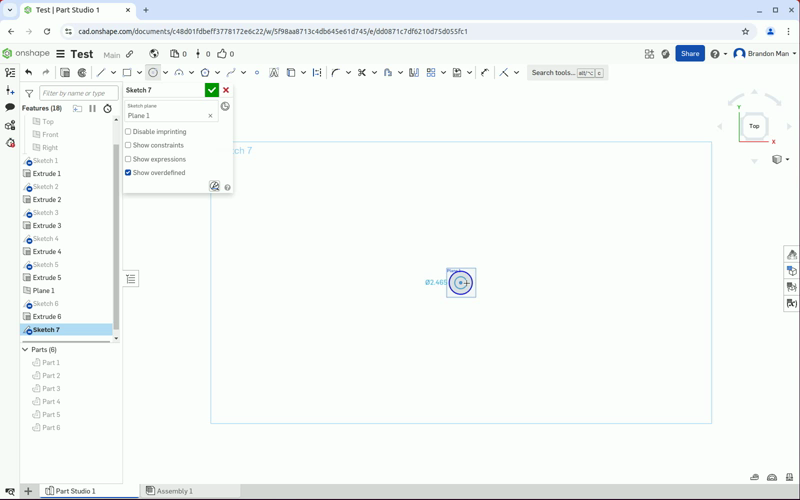
click(466, 282)
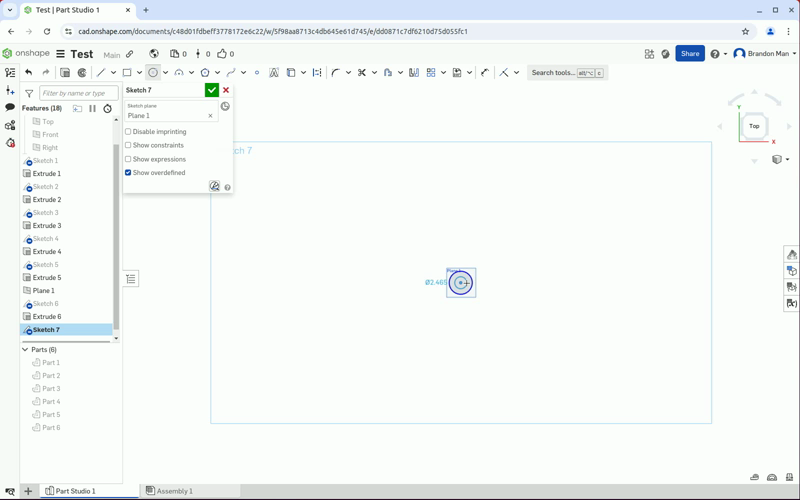
key(esc)
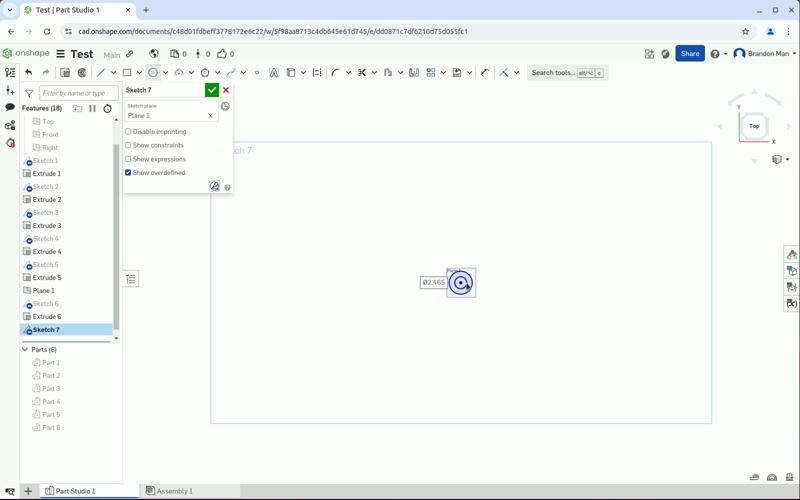
mouse_move(463, 293)
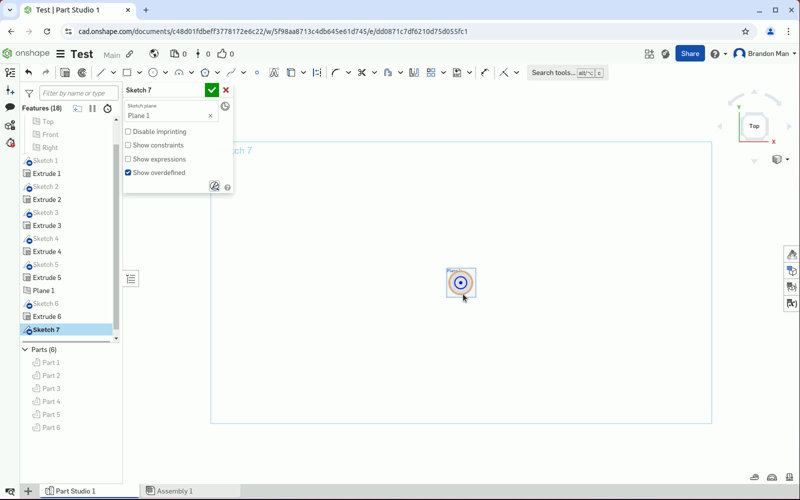
scroll(6)
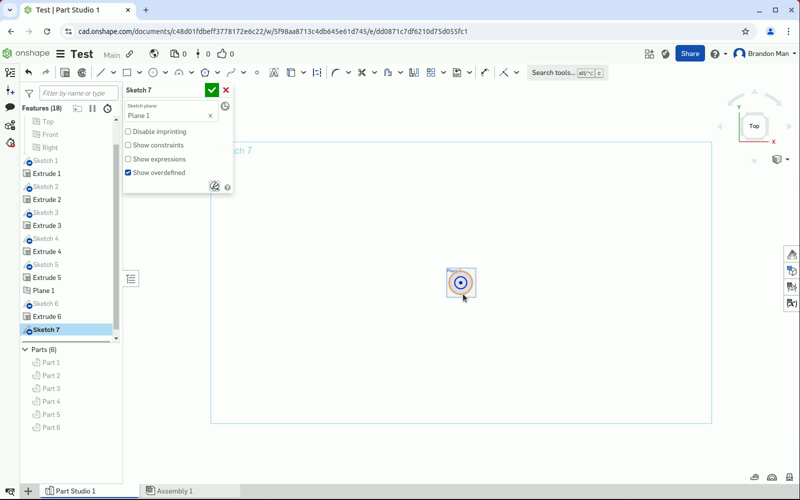
scroll(6)
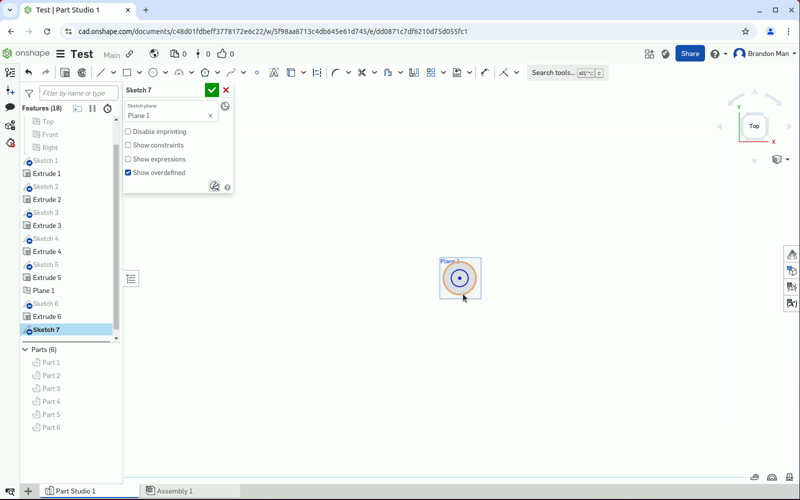
scroll(6)
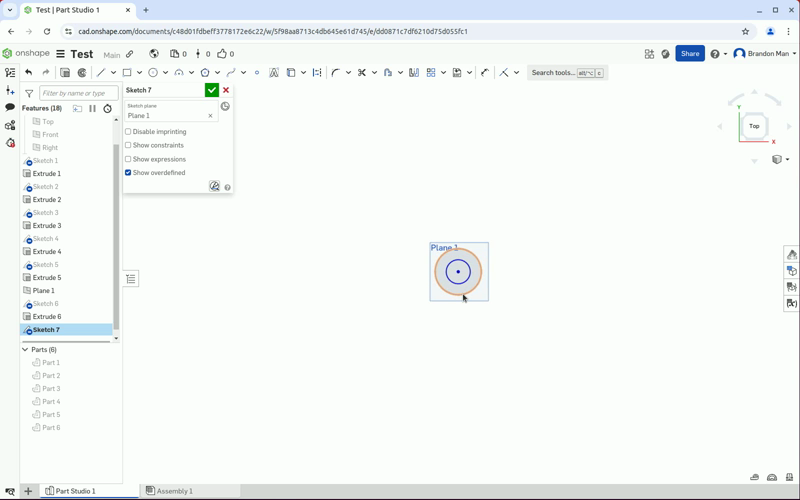
scroll(6)
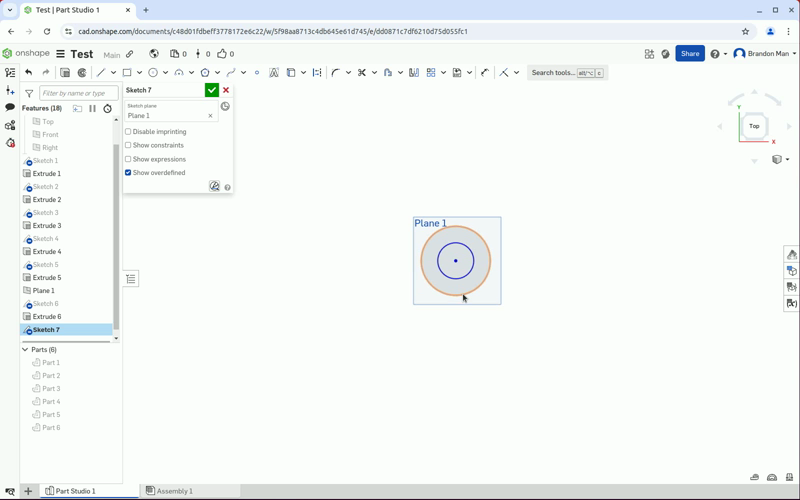
scroll(6)
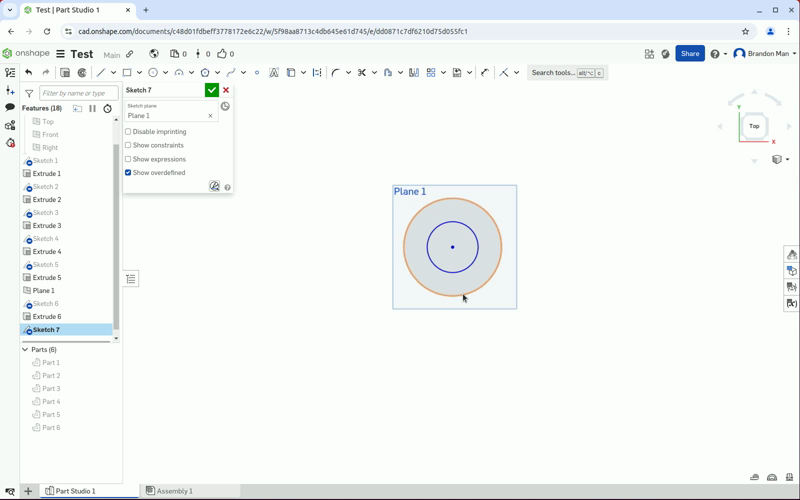
scroll(6)
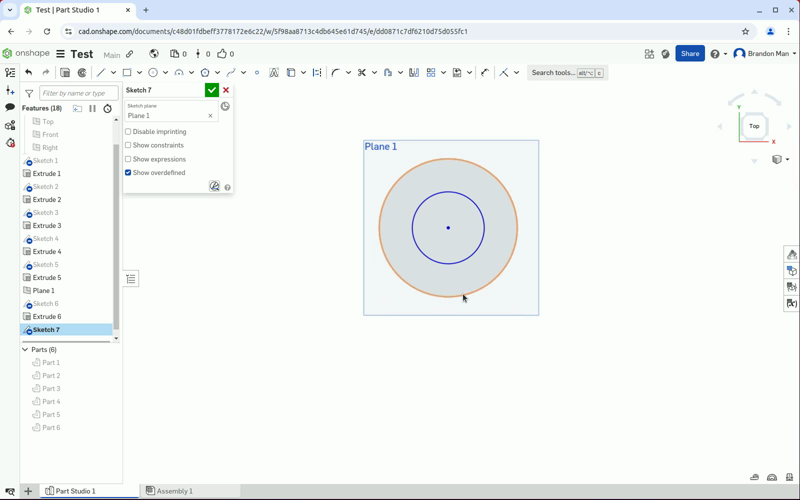
scroll(6)
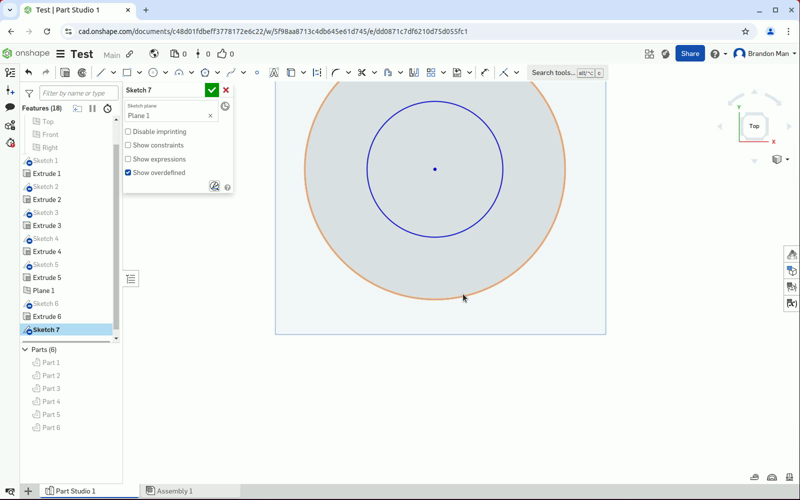
click(463, 293)
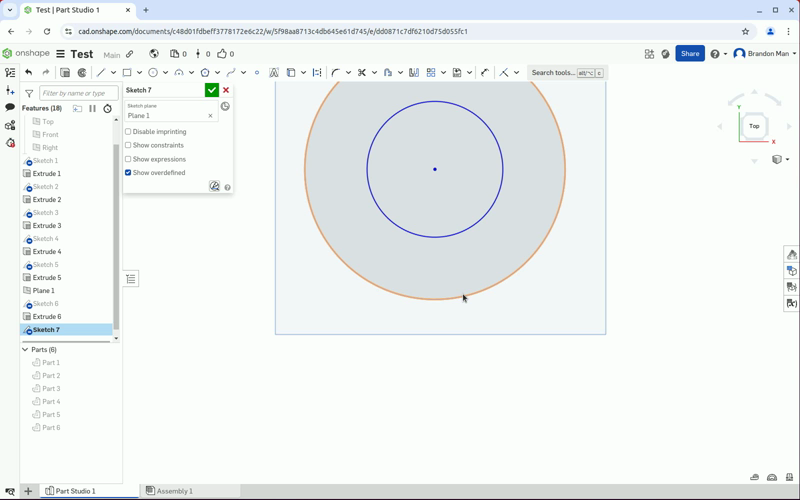
scroll(-6)
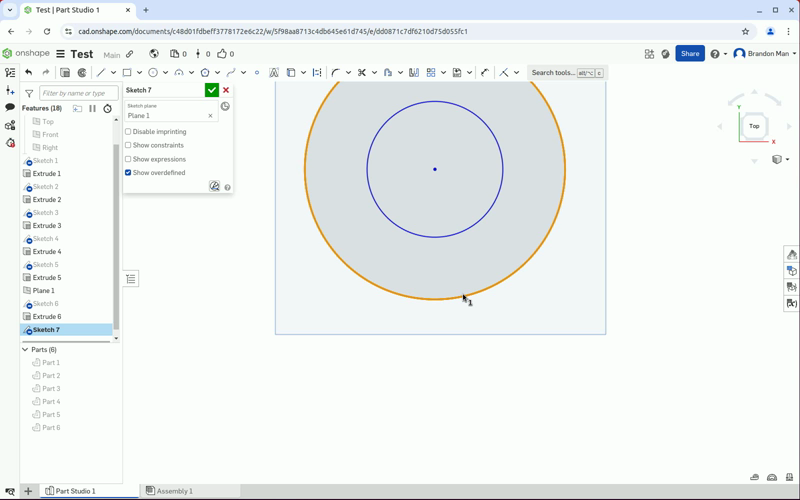
scroll(-6)
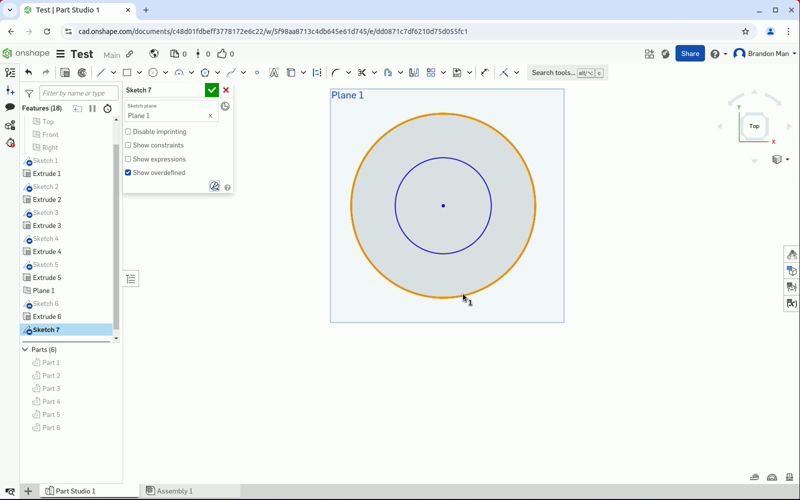
scroll(-6)
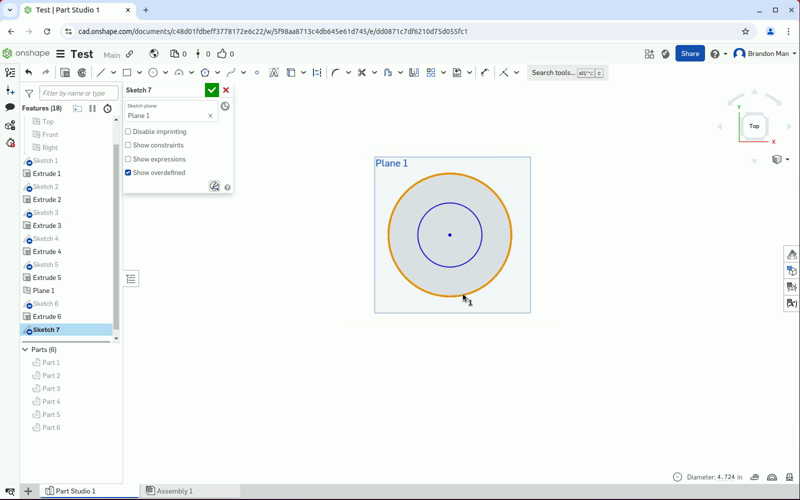
scroll(-6)
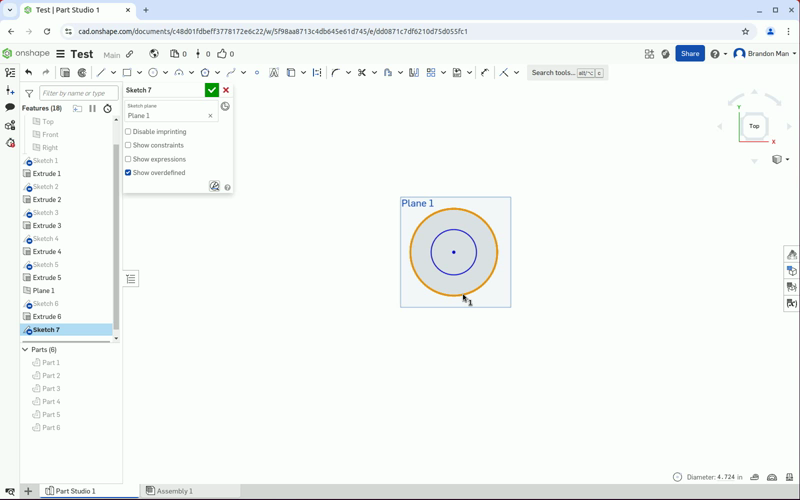
scroll(-6)
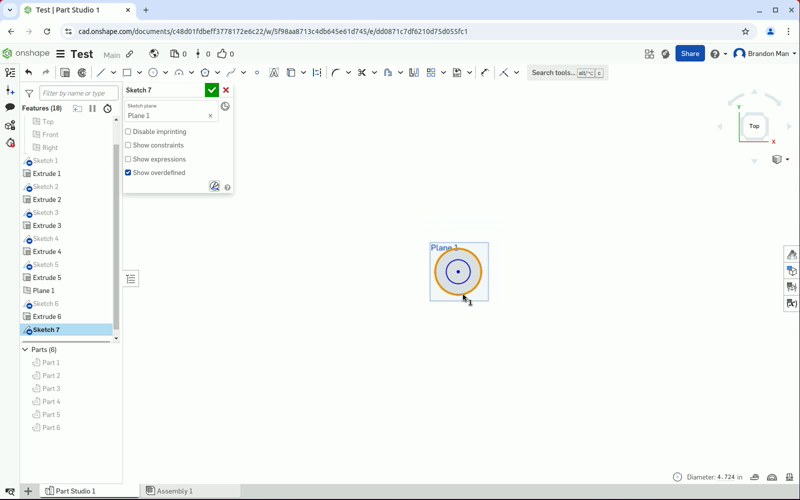
scroll(-6)
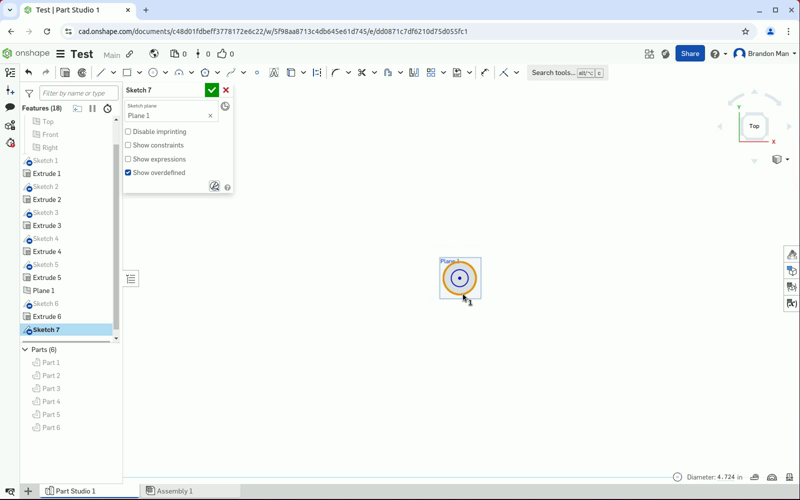
scroll(-6)
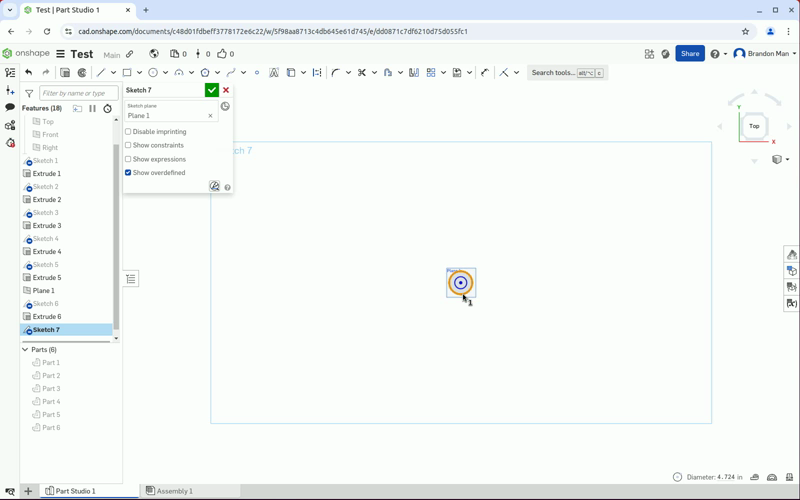
mouse_move(73, 352)
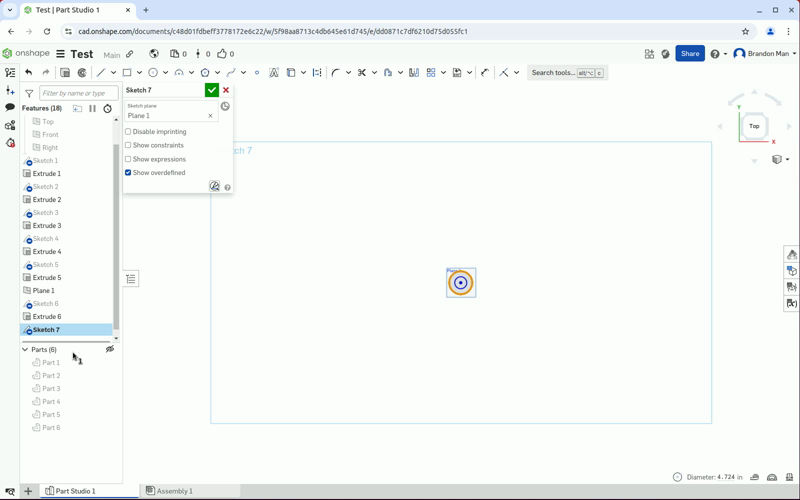
key(shift+y)
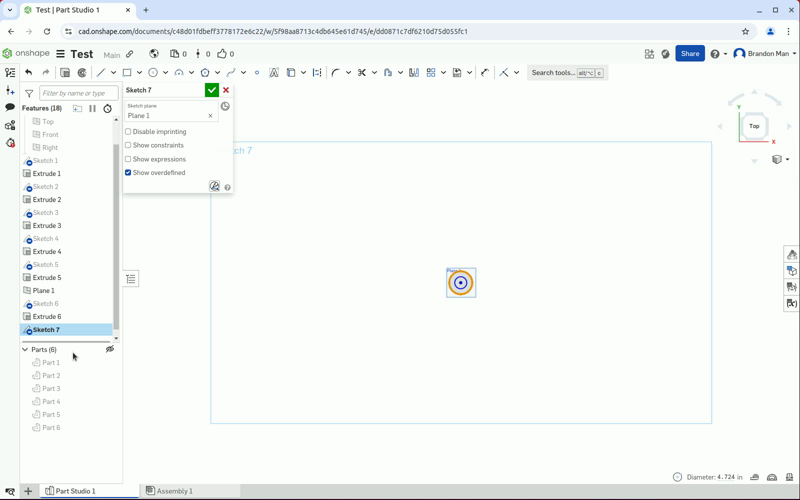
key(shift+e)
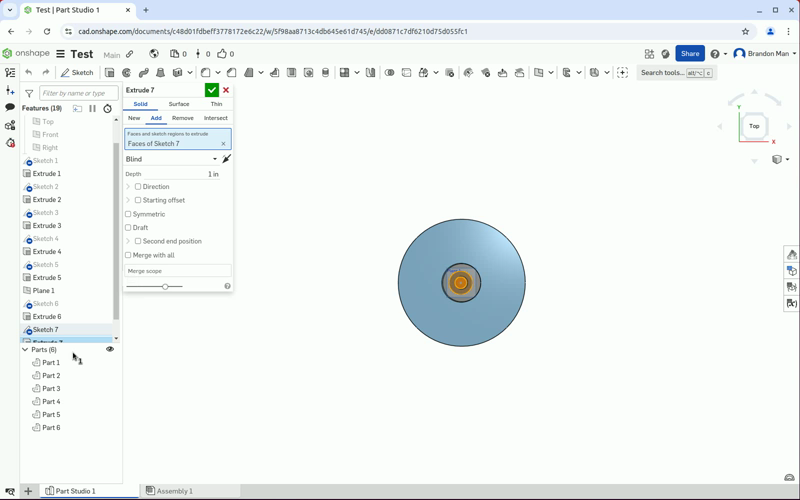
mouse_move(143, 106)
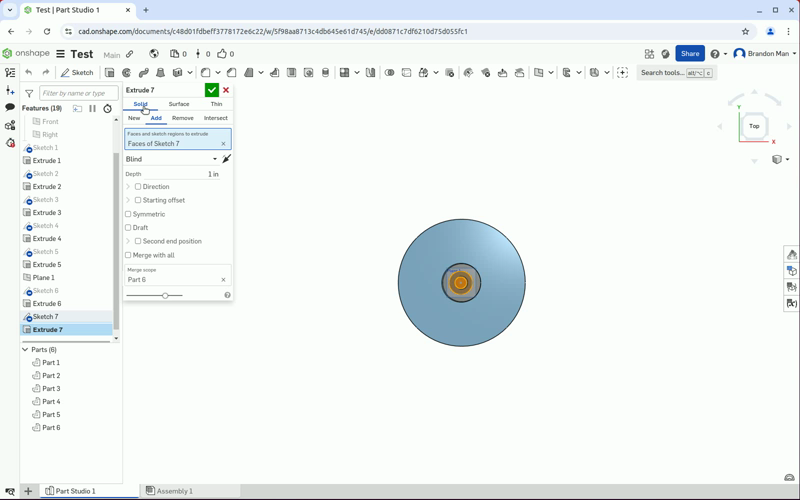
click(143, 106)
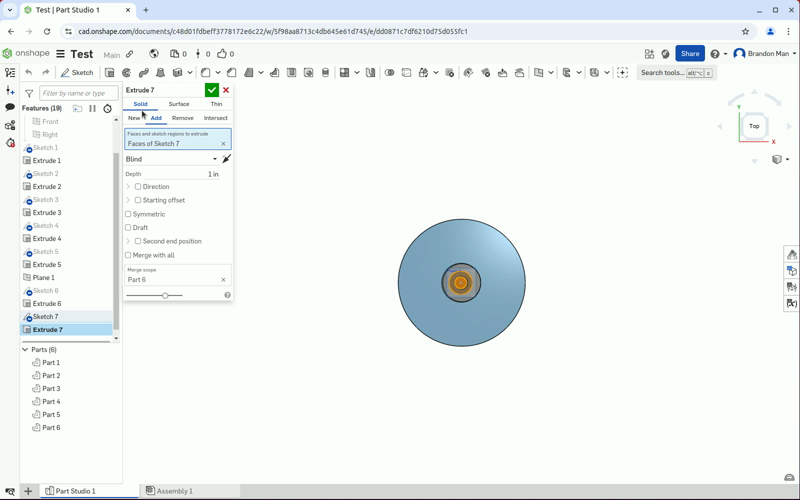
mouse_move(137, 120)
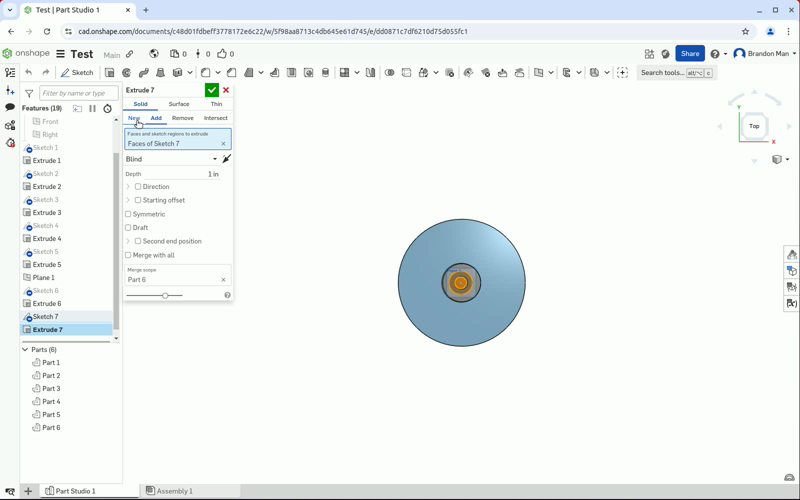
click(137, 120)
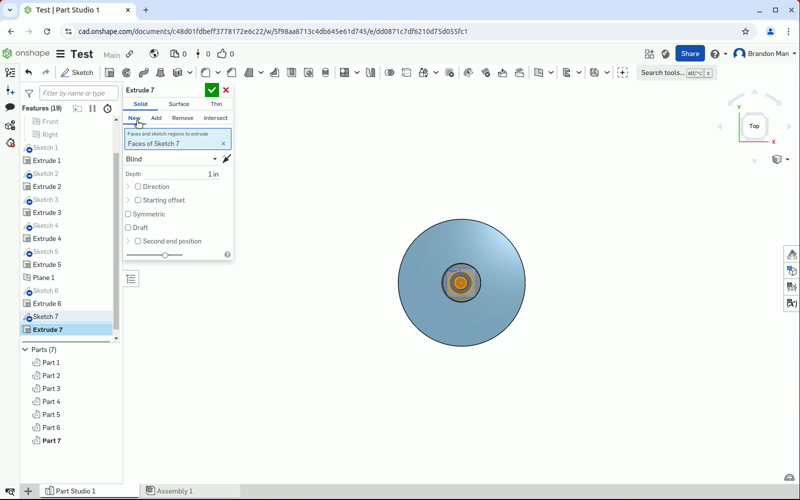
key(tab, 4)
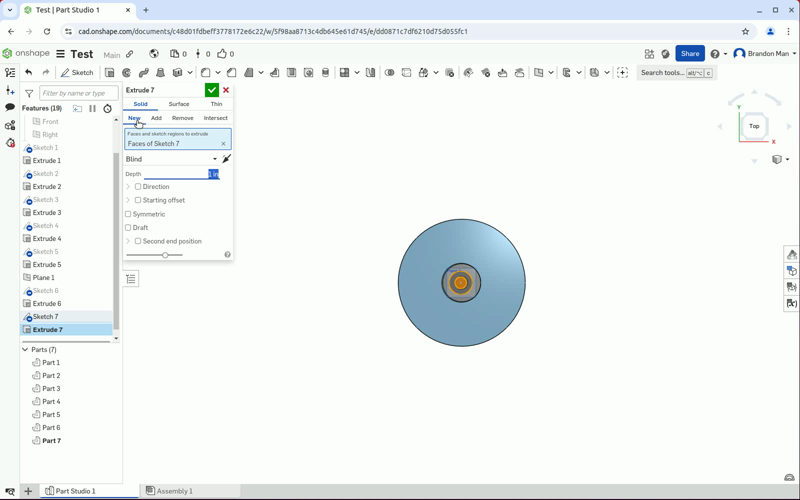
text(1.444)
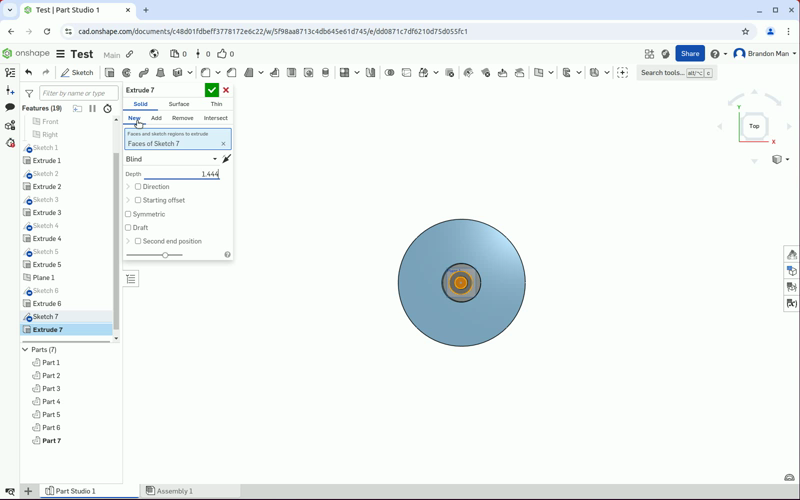
key(enter)
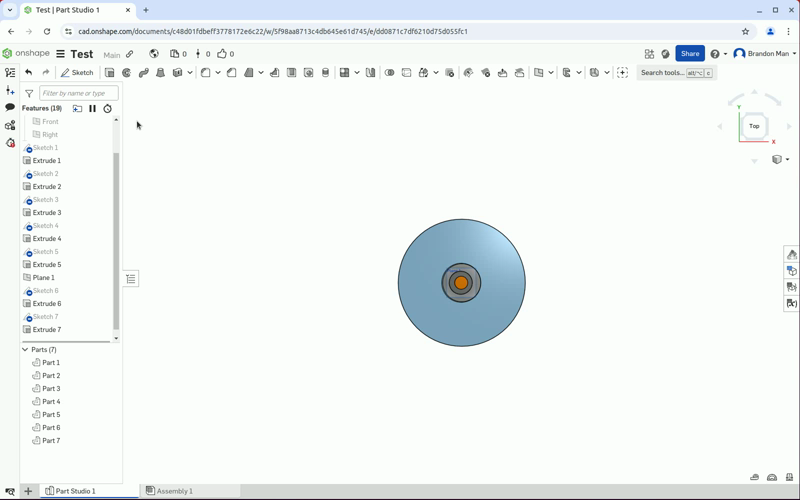
key(shift+h)
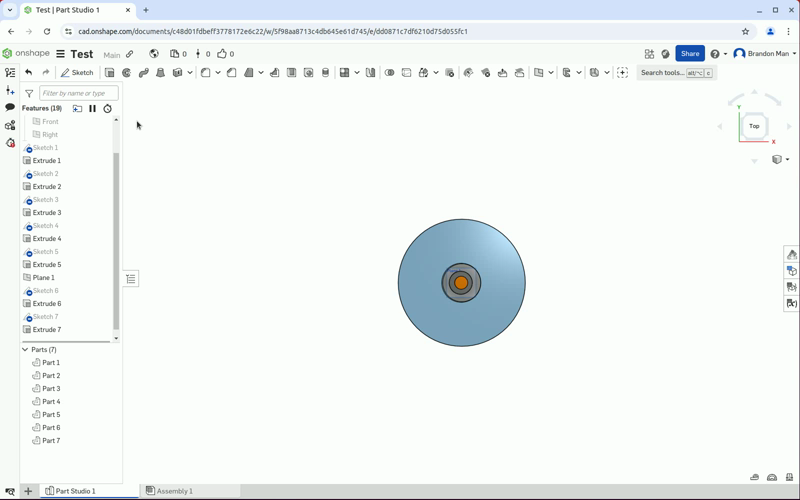
key(shift+h)
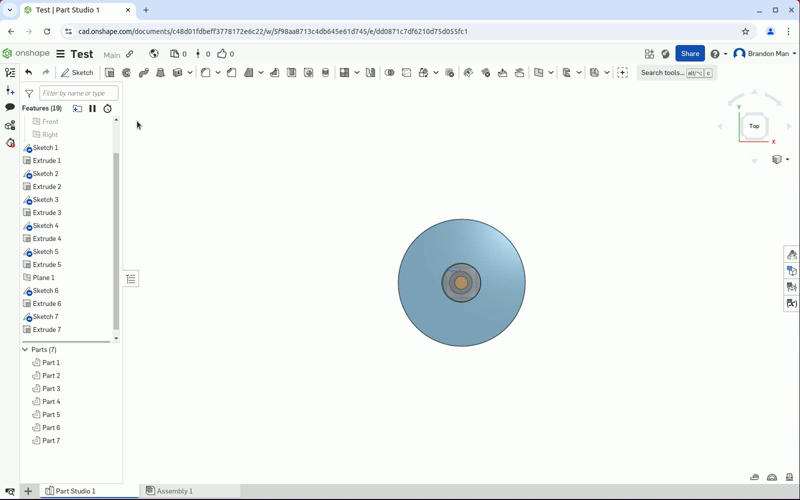
key(shift+7)
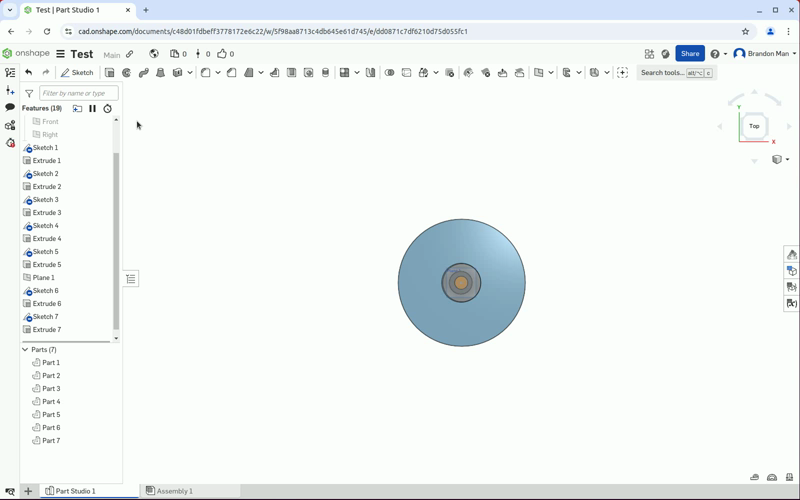
key(up, 3)
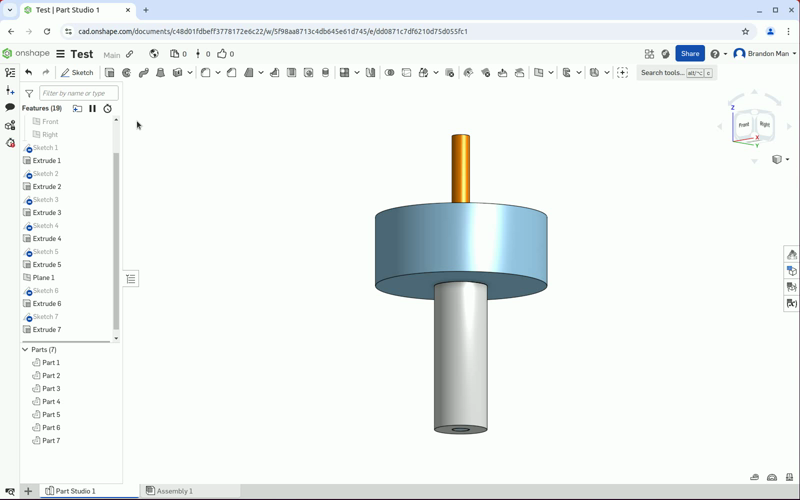
key(left, 3)
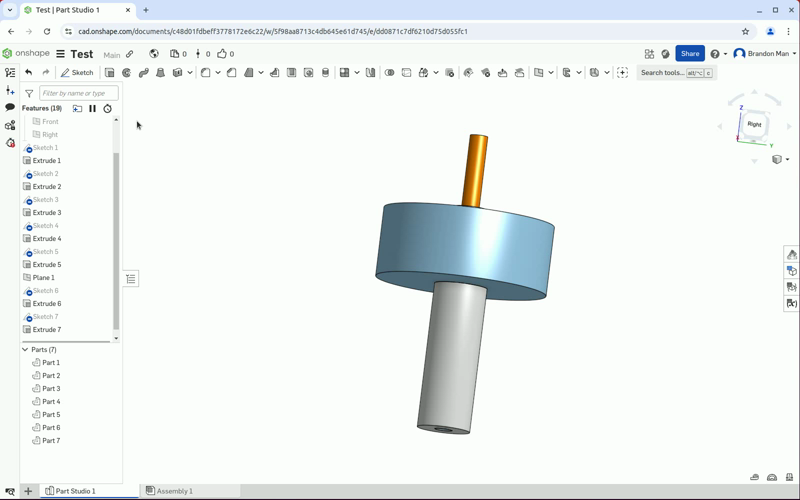
key(right, 3)
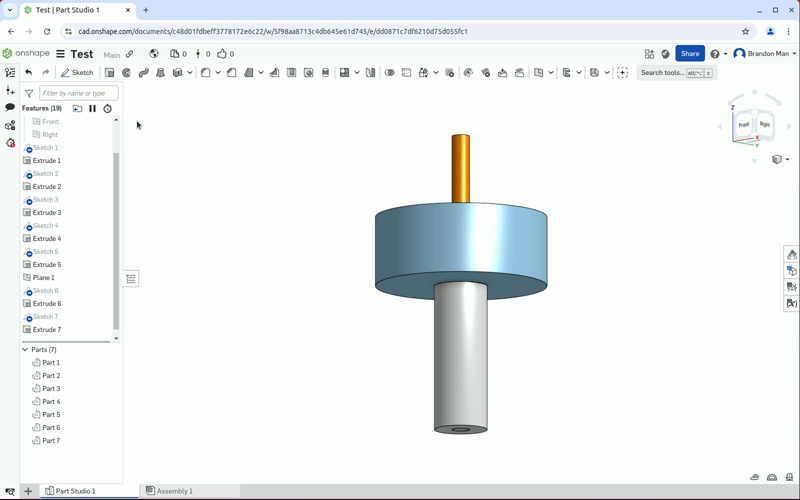
key(down, 3)
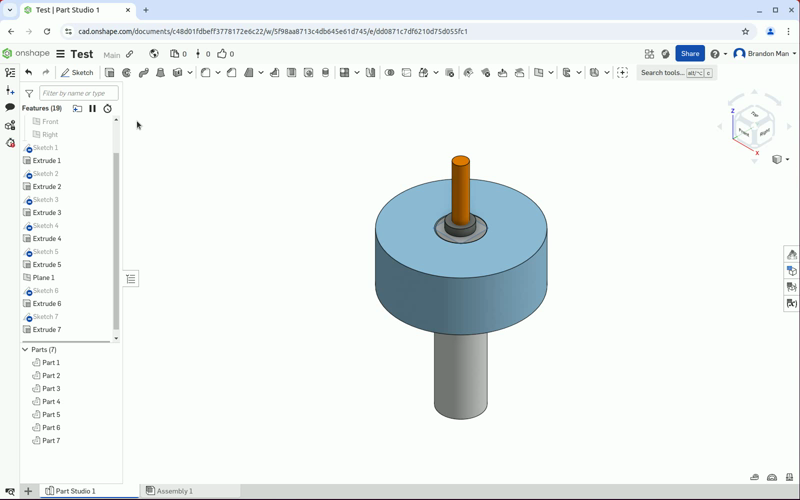
mouse_move(69, 150)
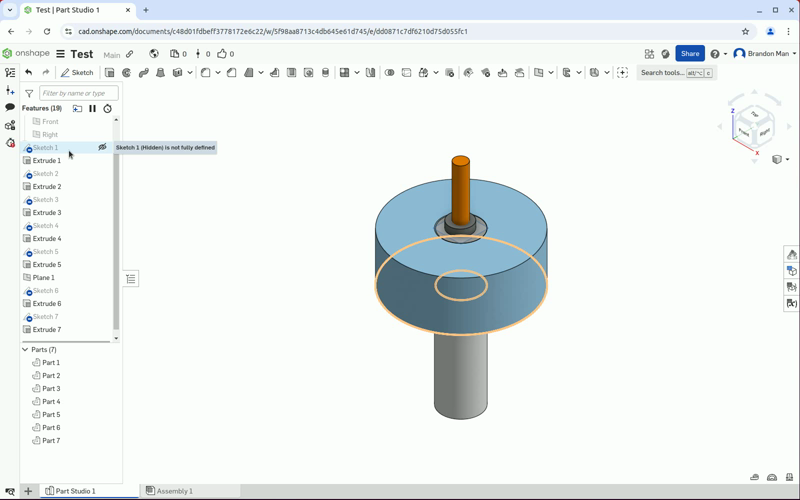
click(69, 150)